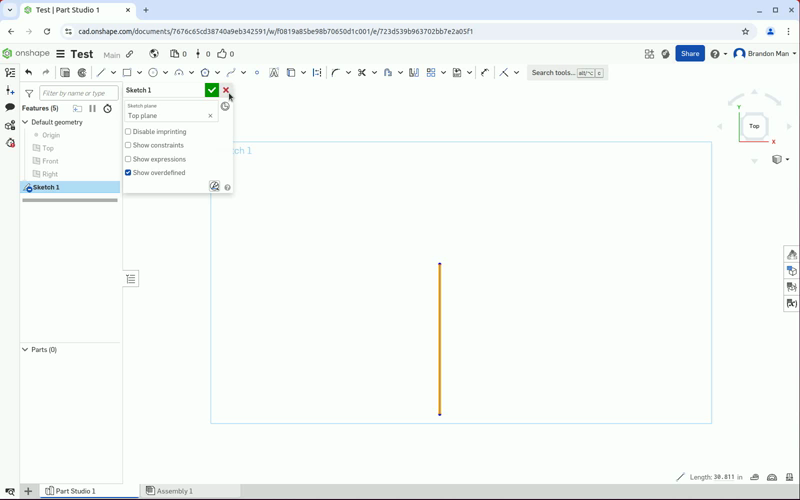
key(shift+h)
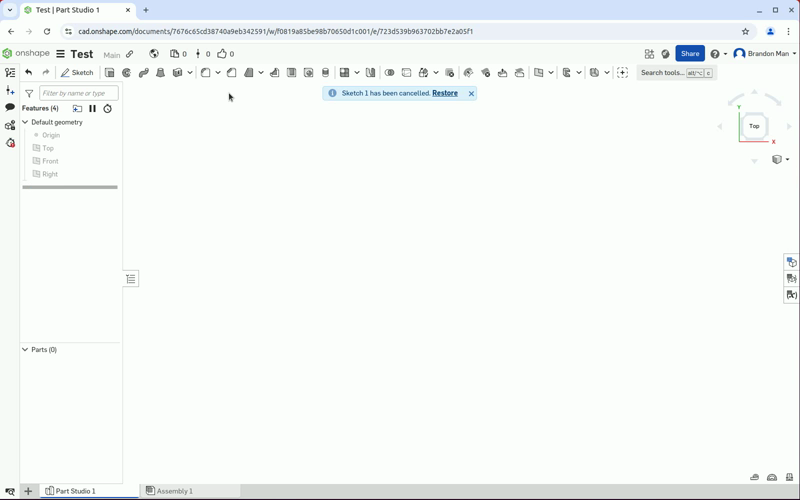
mouse_move(73, 352)
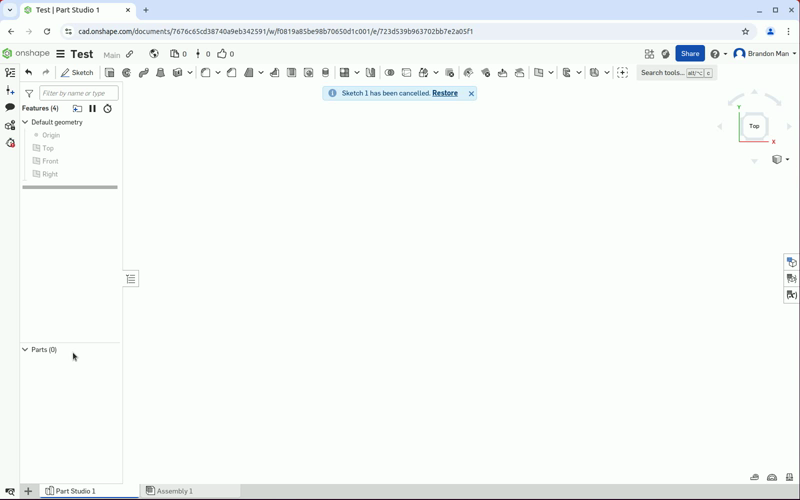
key(y)
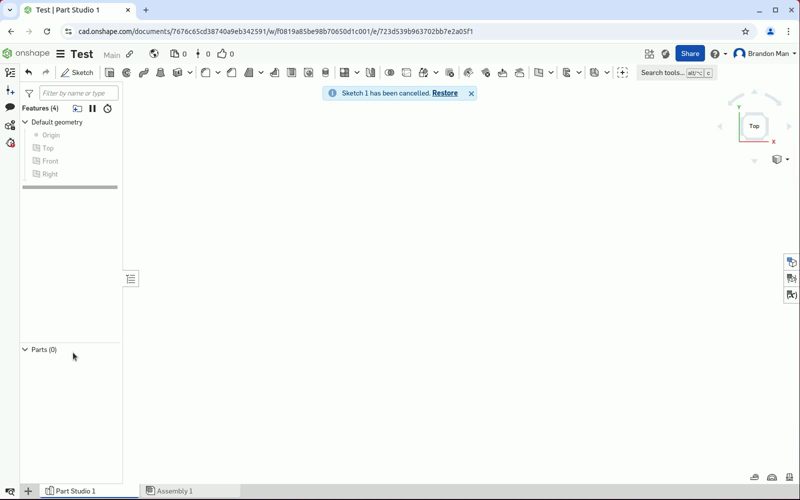
key(shift+p)
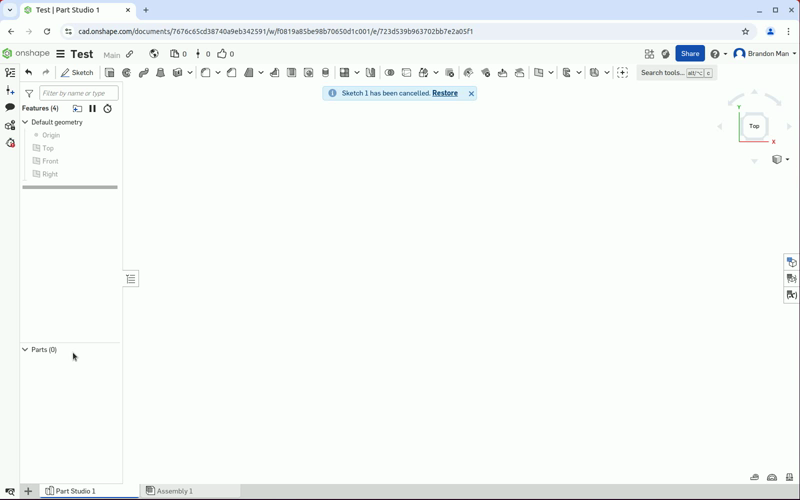
key(space)
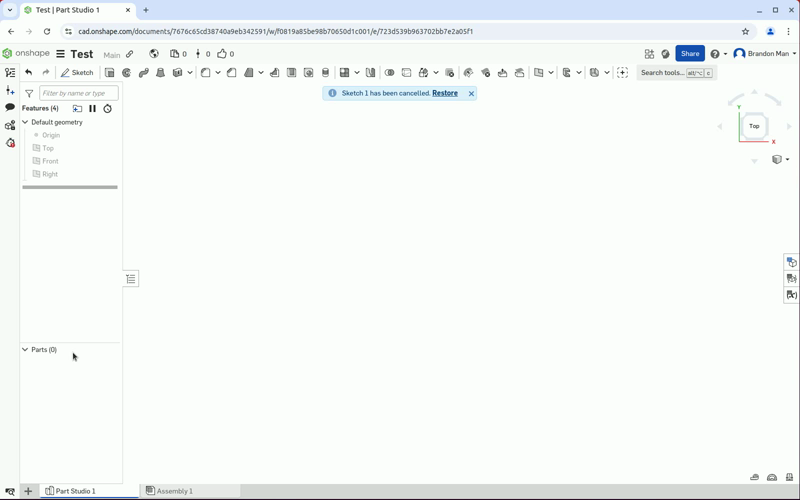
key_down(shift)
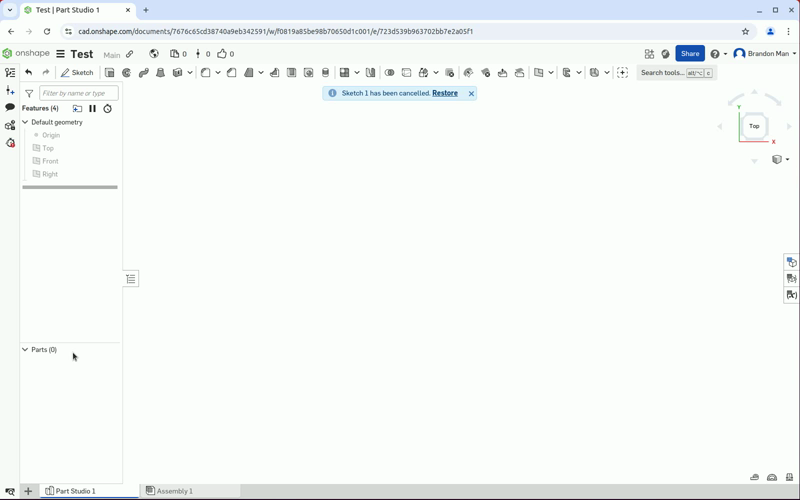
key(up)
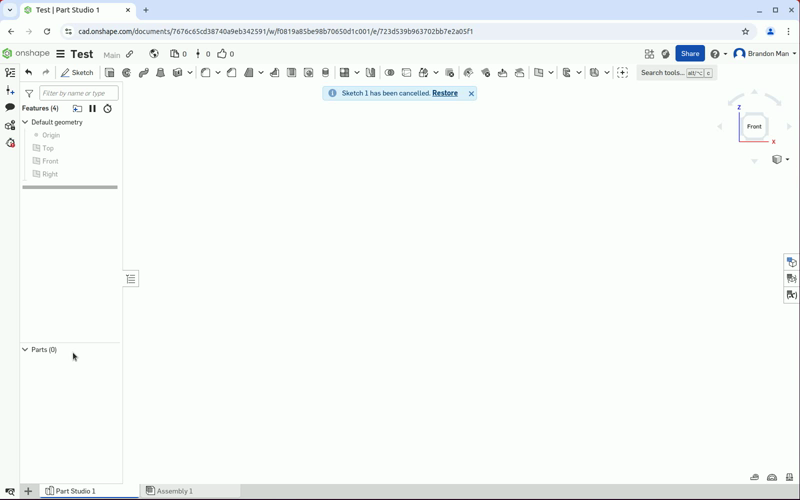
key_up(shift)
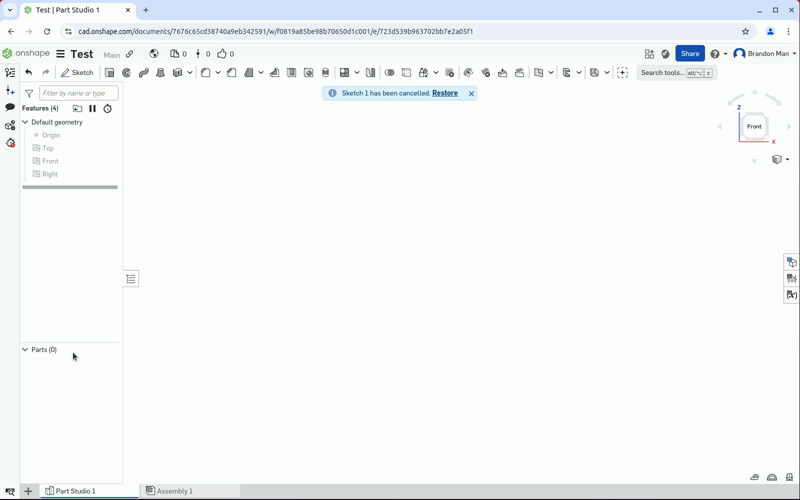
key(space)
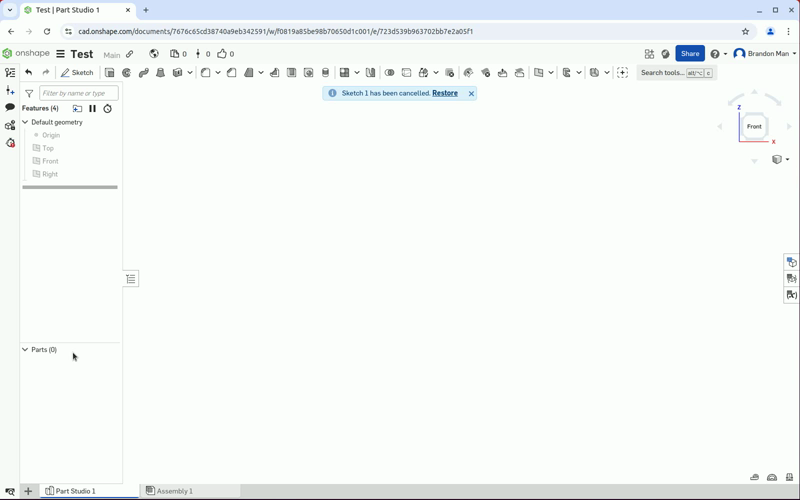
key_down(shift)
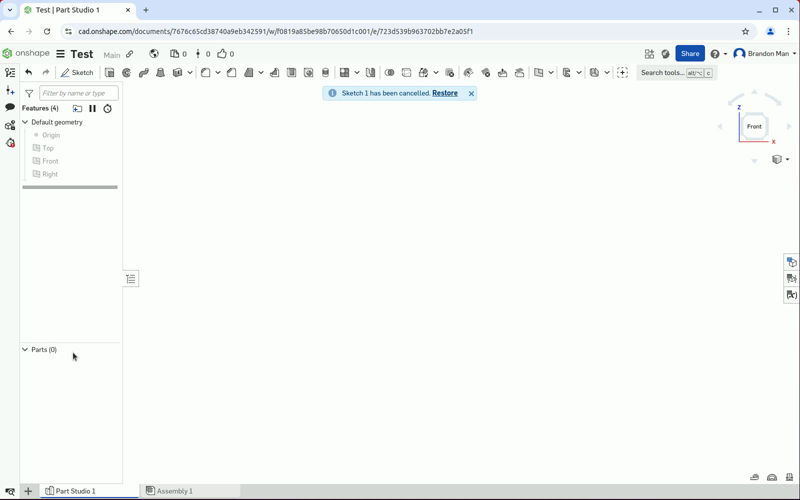
key(left)
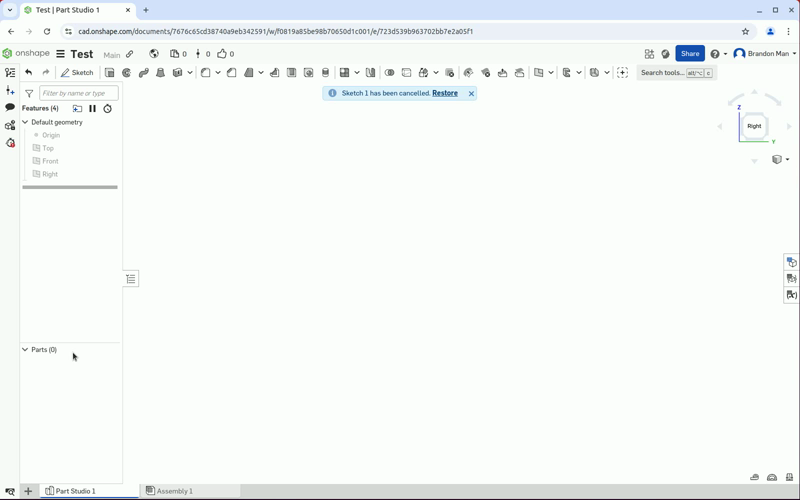
key_up(shift)
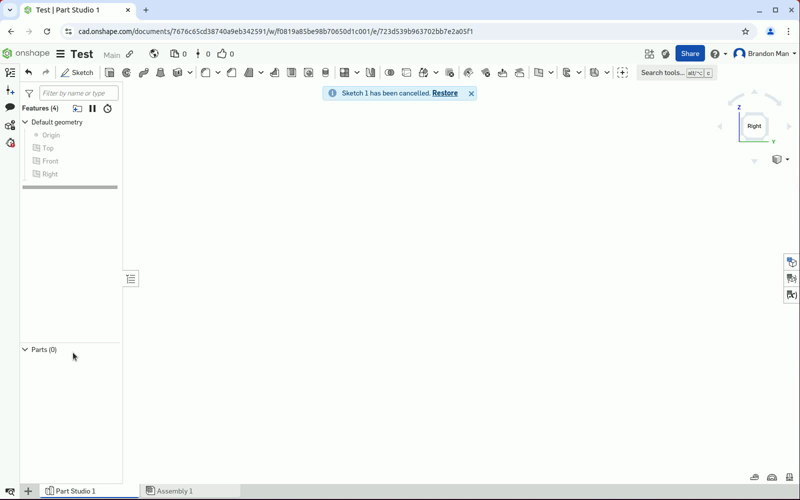
mouse_move(73, 352)
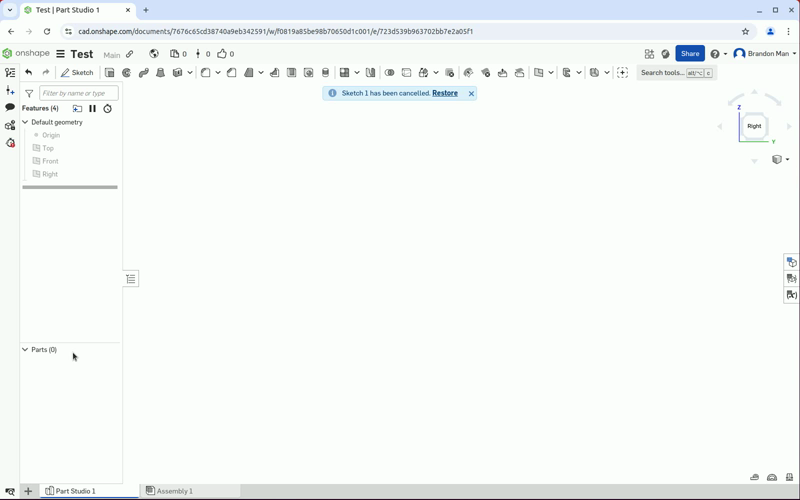
key(shift+y)
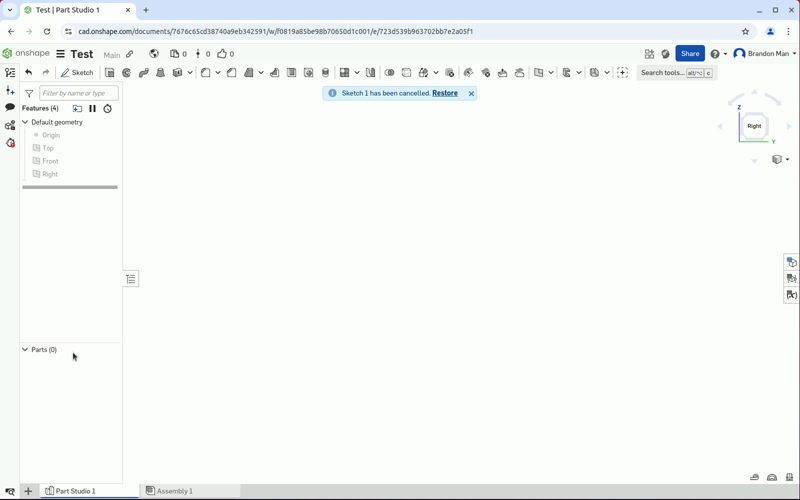
key(shift+s)
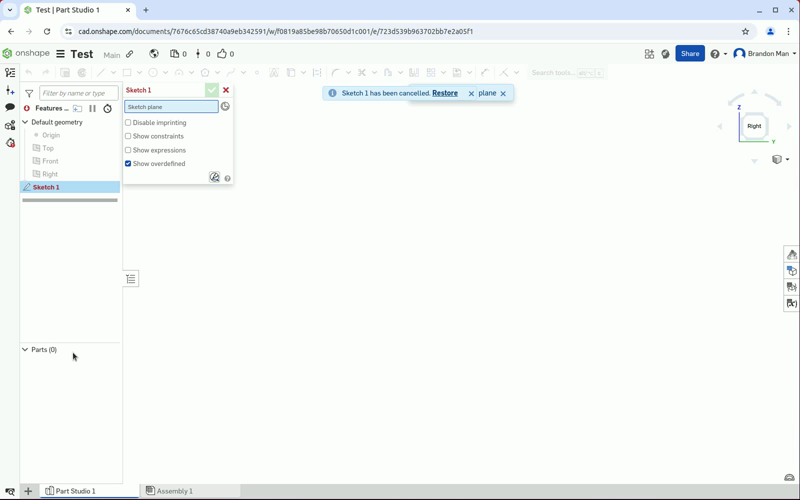
mouse_move(73, 176)
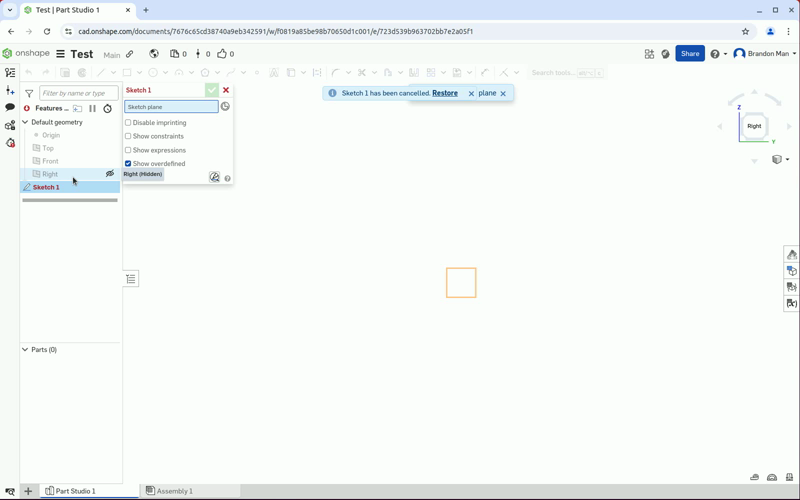
click(73, 176)
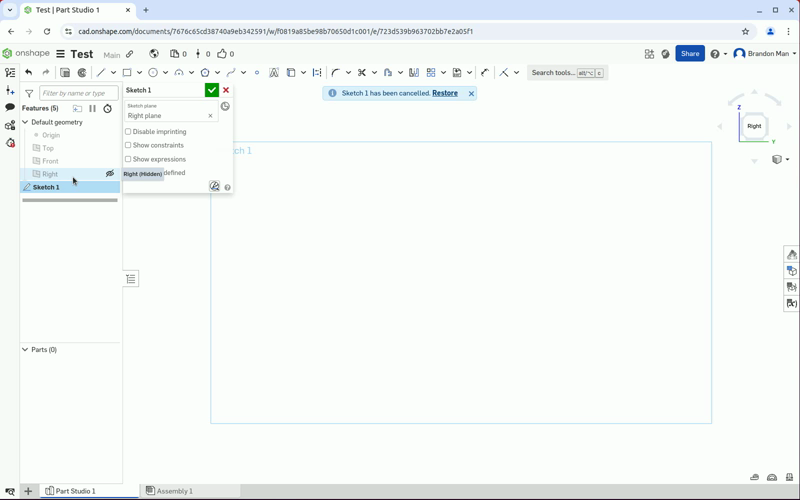
mouse_move(73, 352)
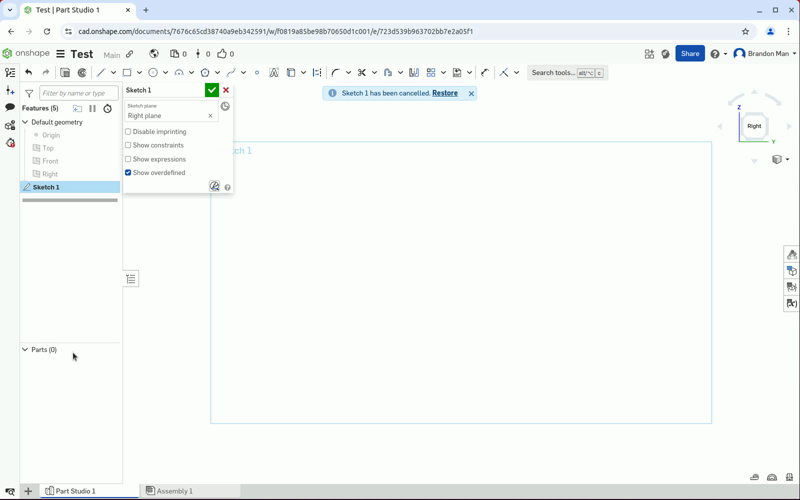
key(y)
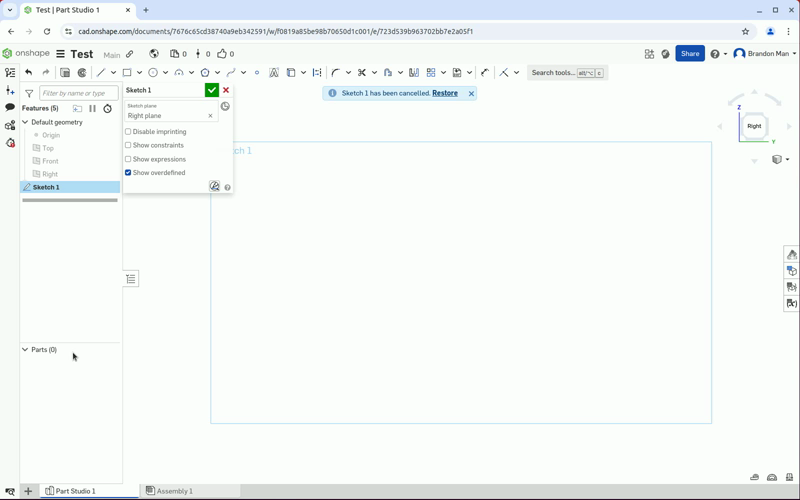
key(l)
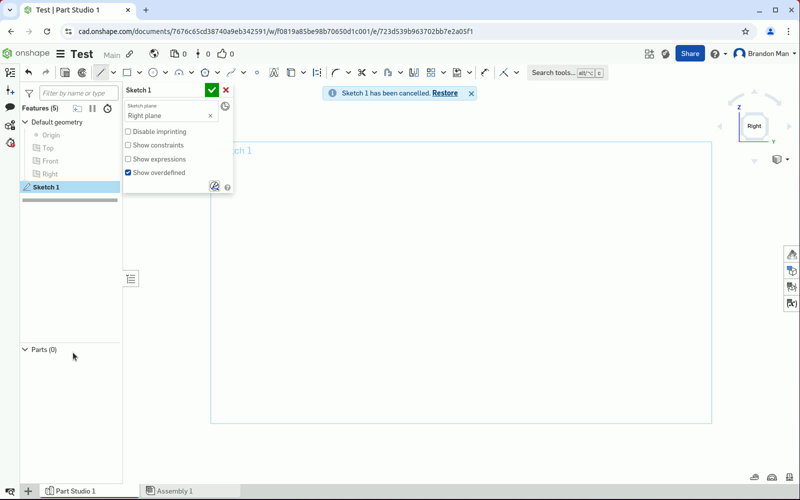
key_down(shift)
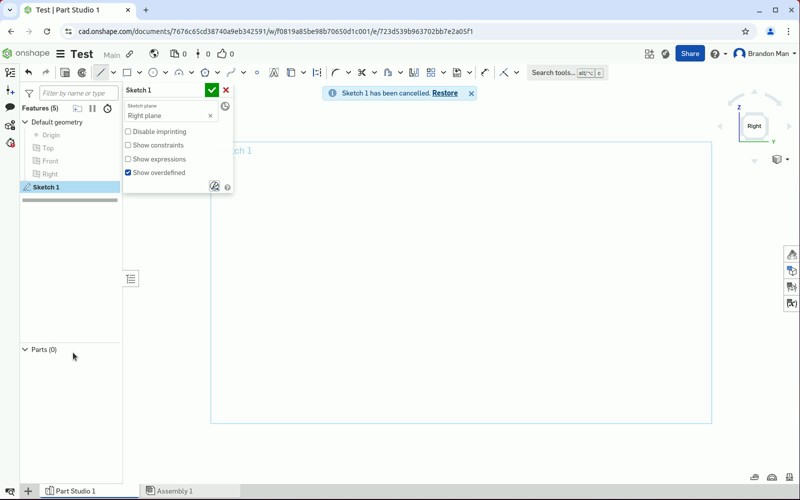
mouse_move(358, 351)
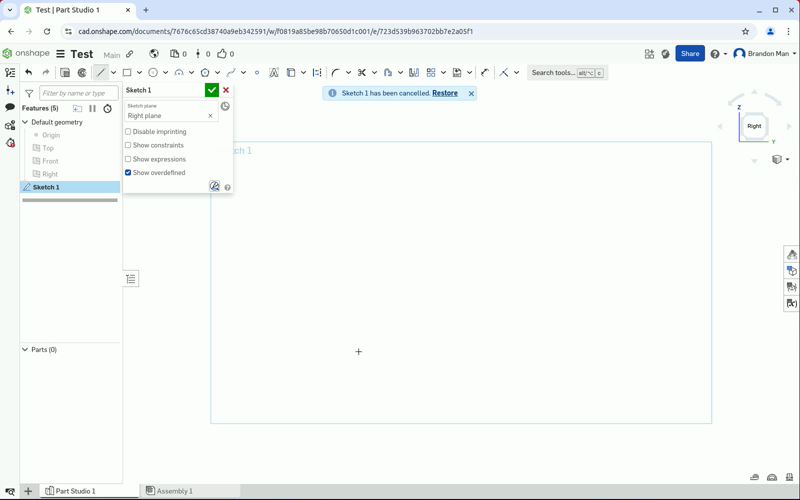
click(358, 351)
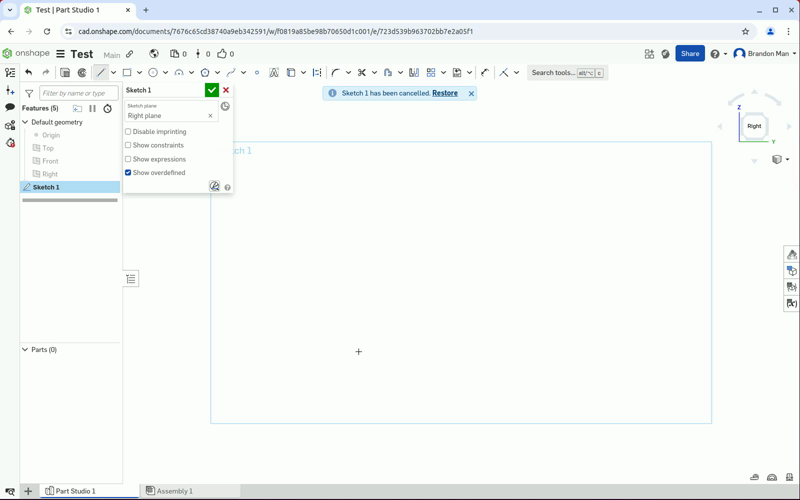
key_up(shift)
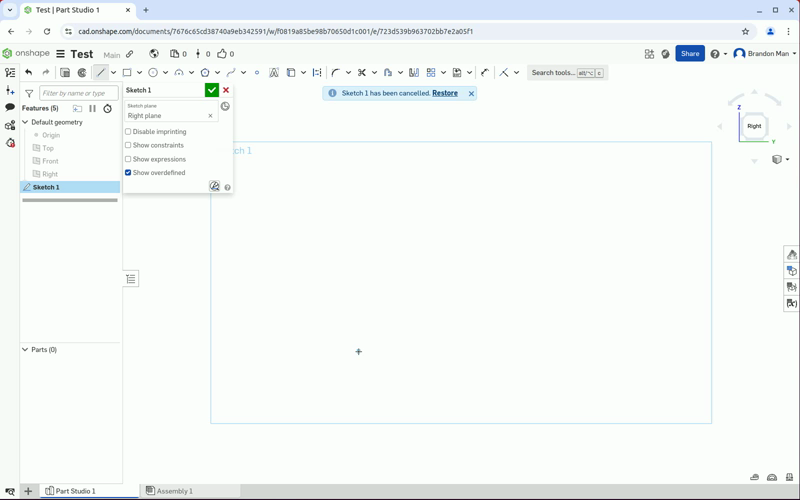
key_down(shift)
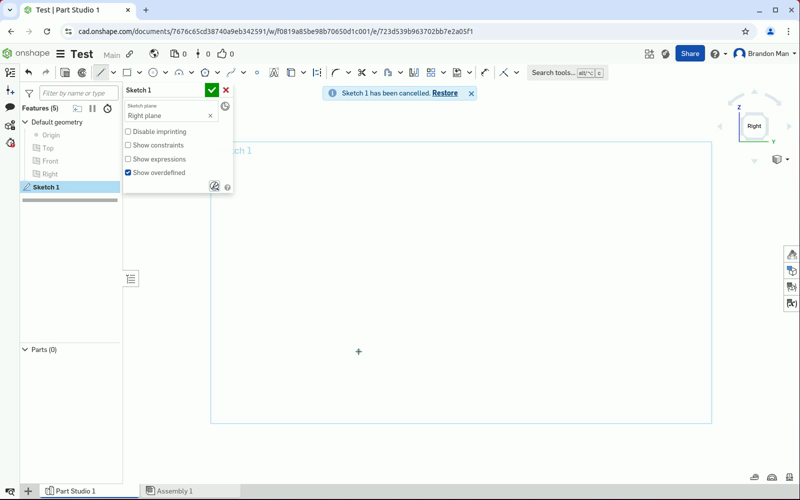
mouse_move(388, 351)
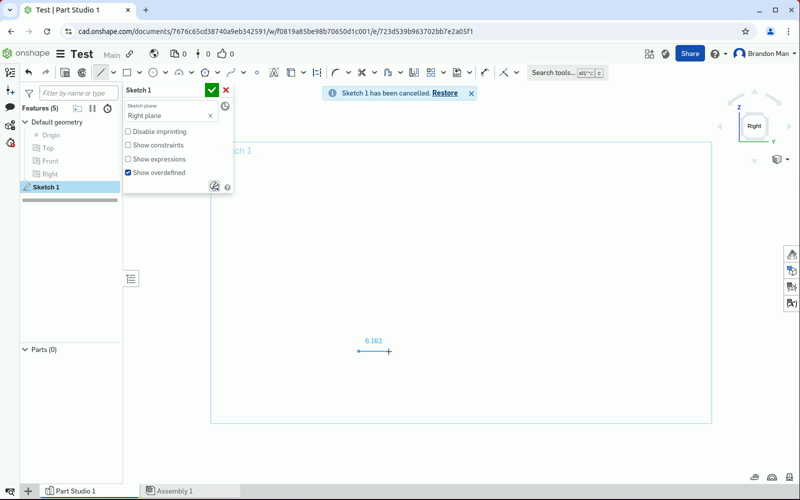
mouse_move(418, 351)
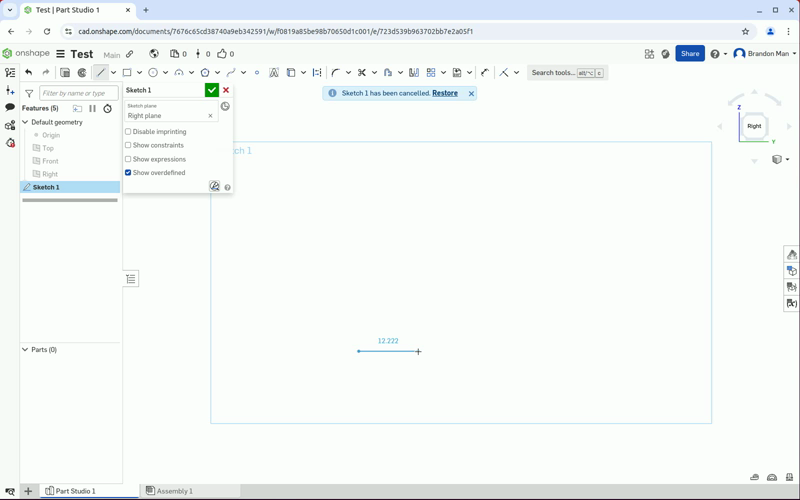
click(418, 351)
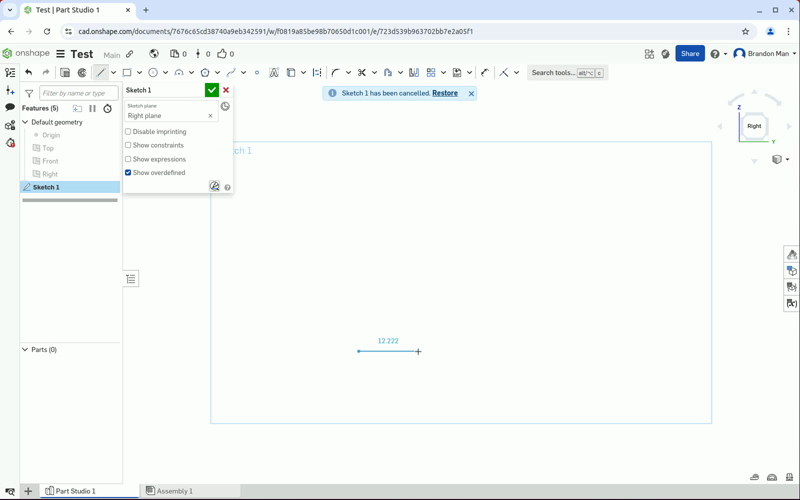
key_up(shift)
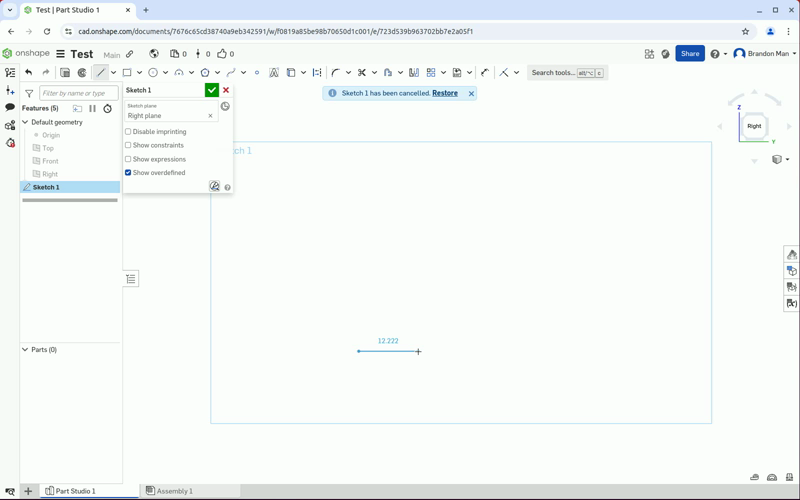
key_down(shift)
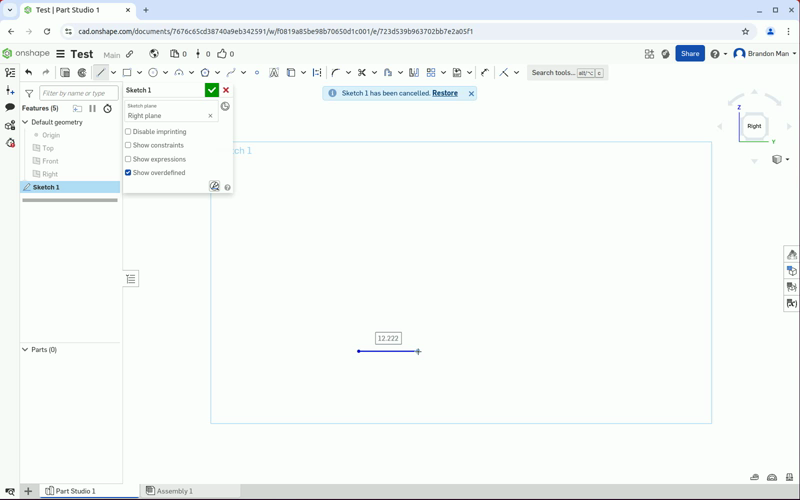
mouse_move(508, 351)
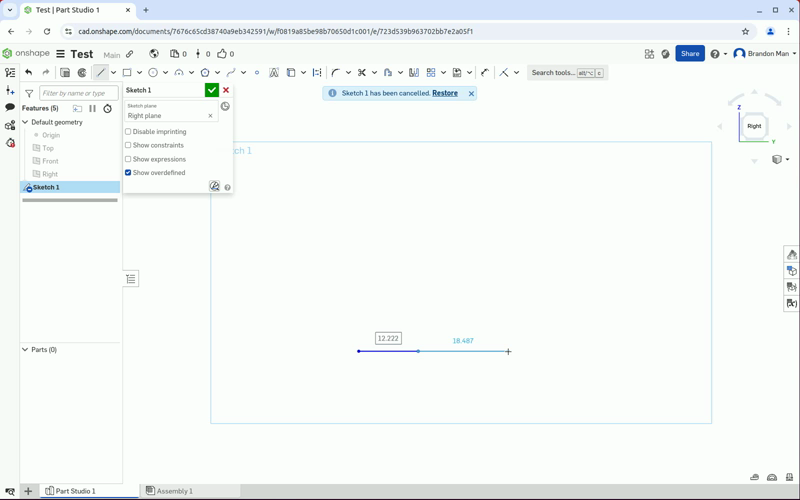
click(508, 351)
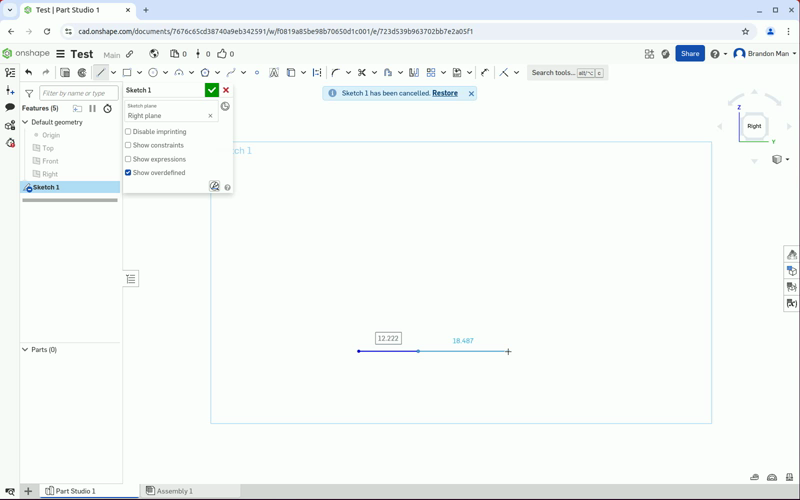
key_up(shift)
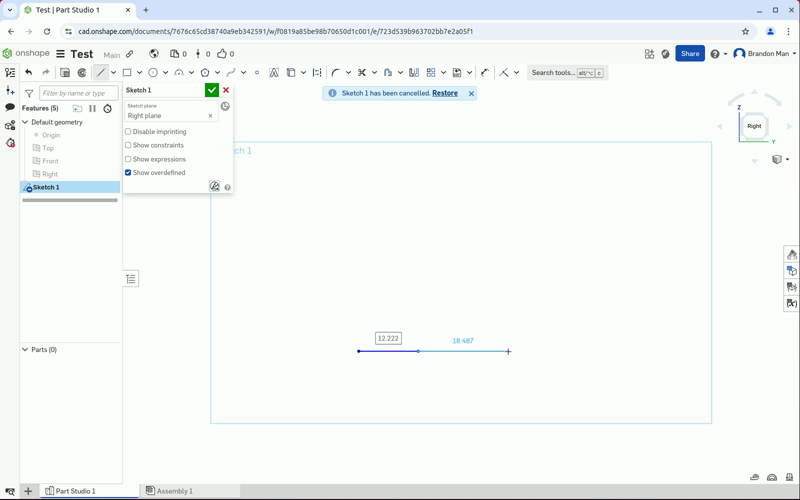
key_down(shift)
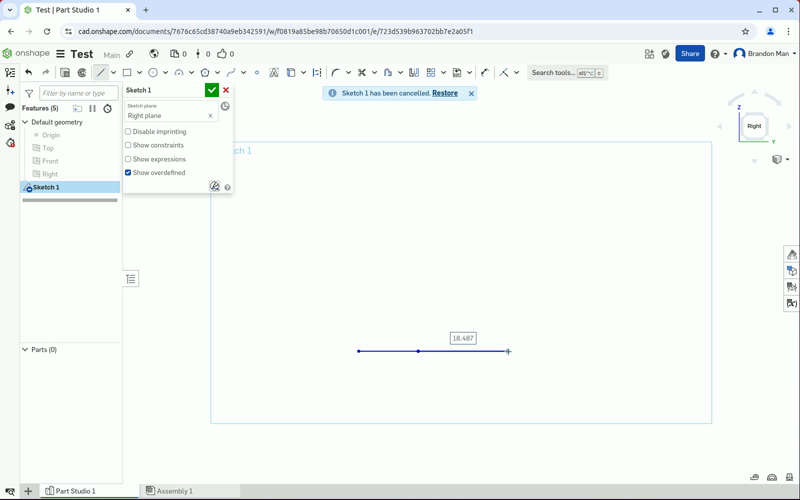
mouse_move(538, 351)
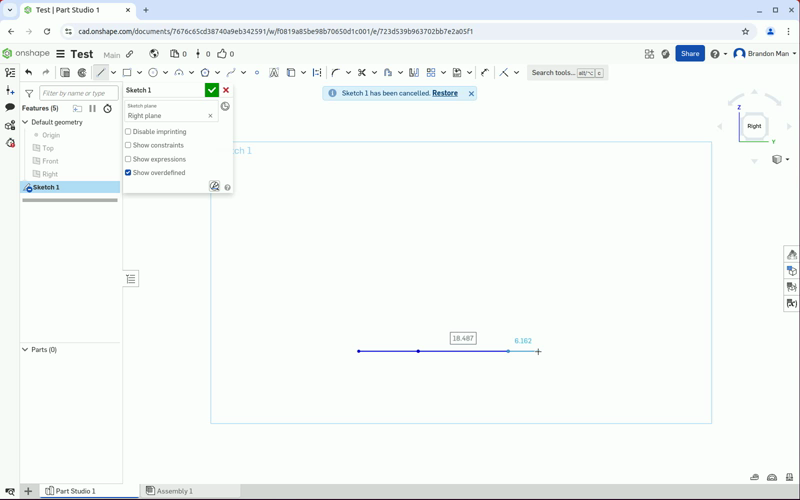
mouse_move(561, 351)
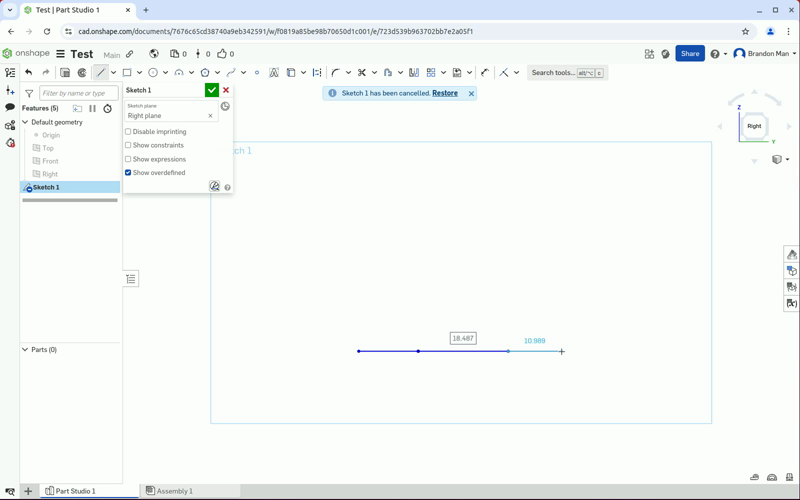
click(561, 351)
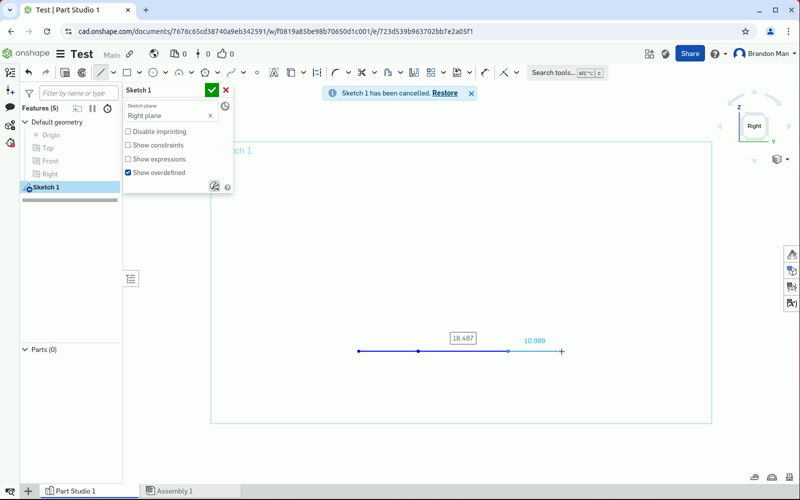
key_up(shift)
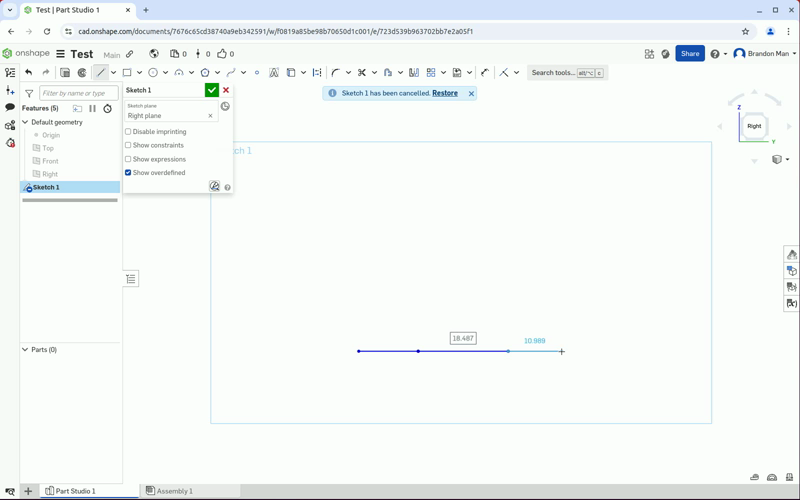
key_down(shift)
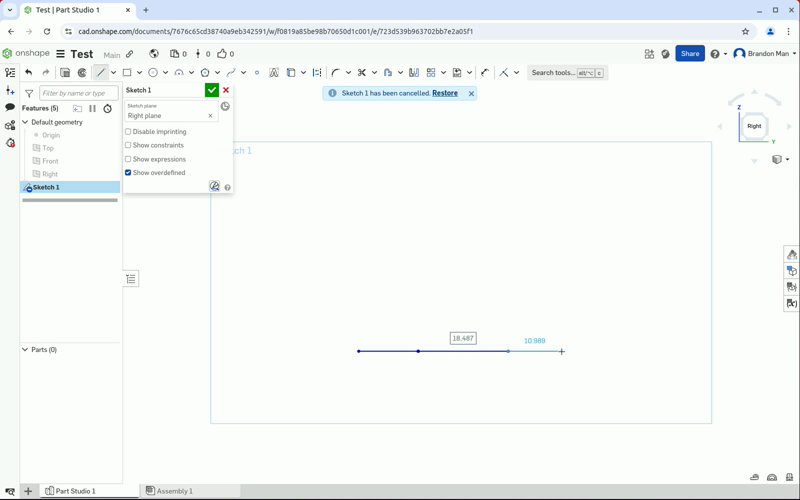
mouse_move(589, 351)
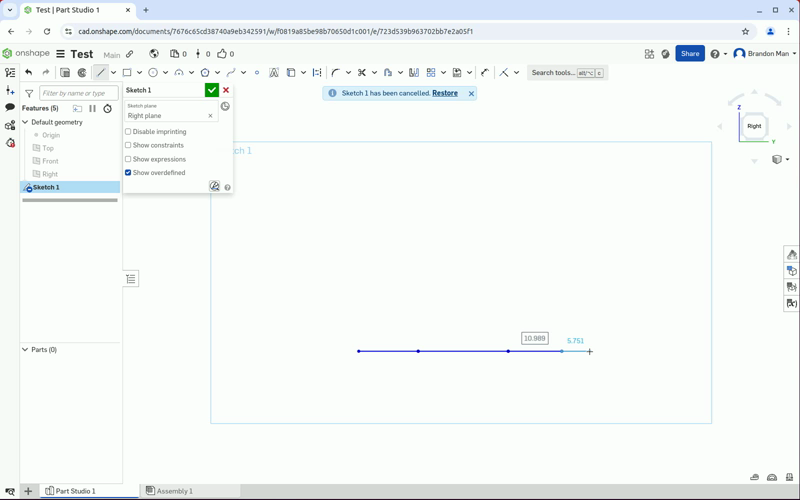
mouse_move(561, 331)
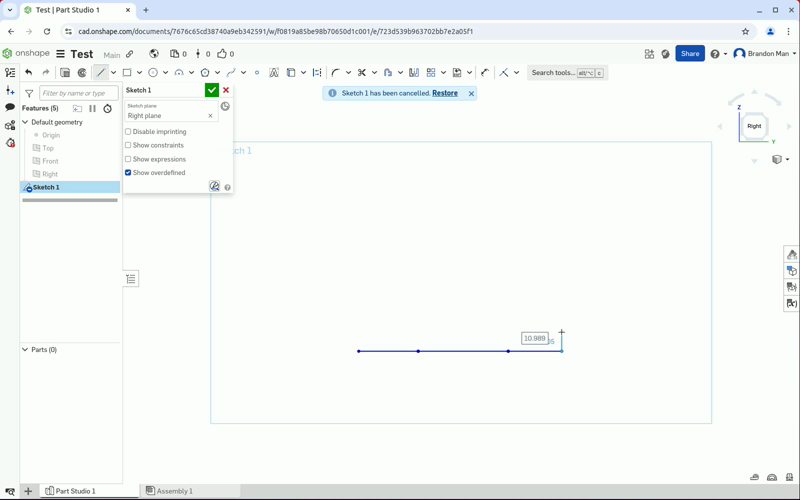
click(561, 331)
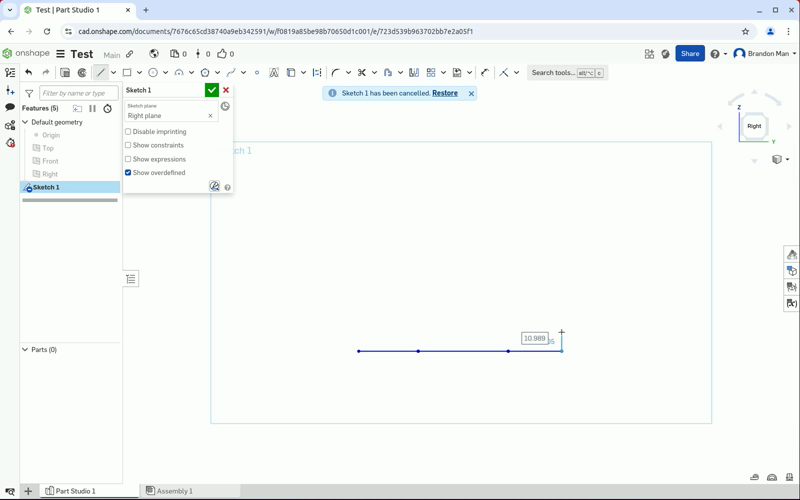
key_up(shift)
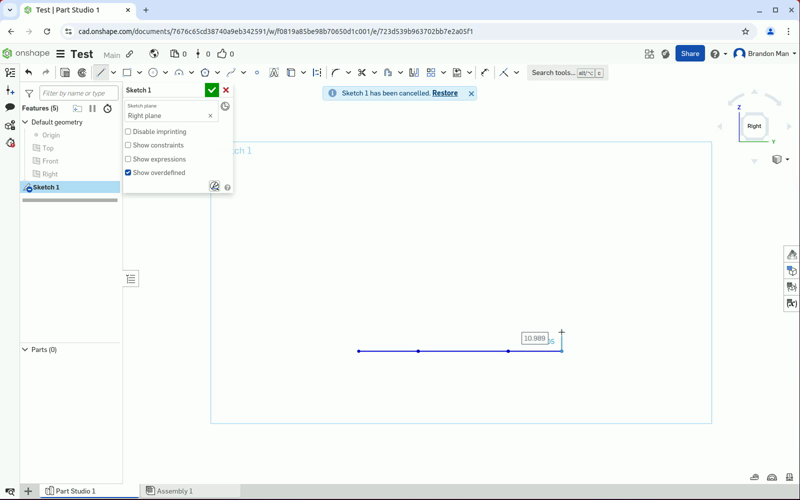
key_down(shift)
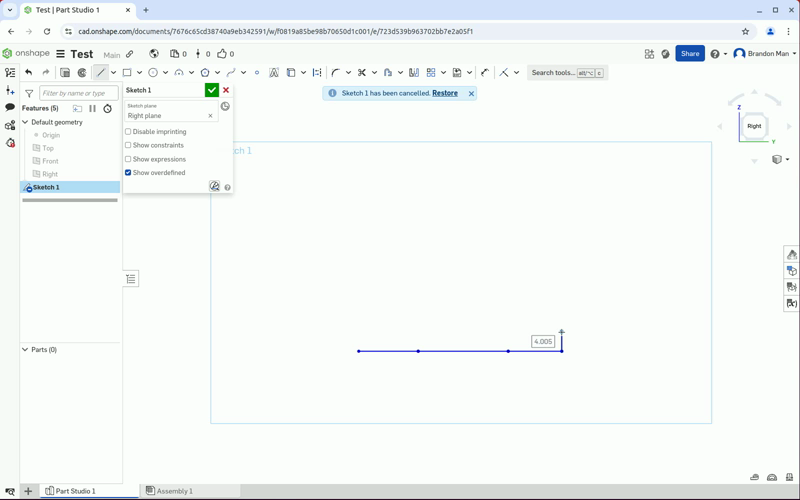
mouse_move(589, 331)
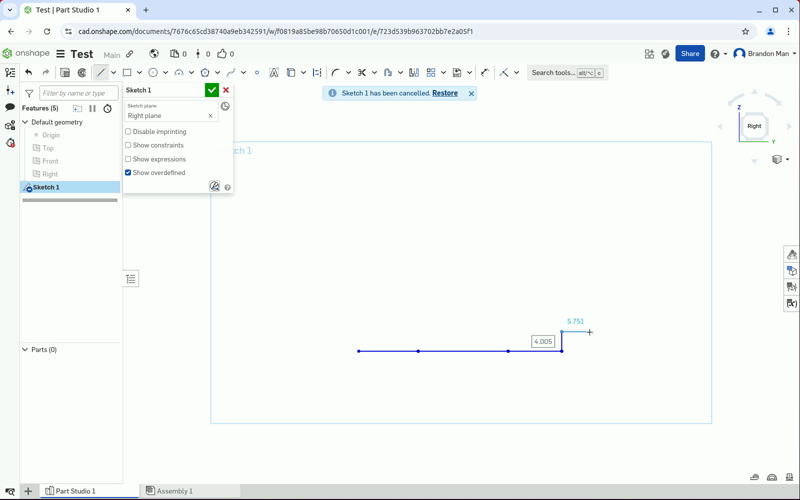
mouse_move(561, 301)
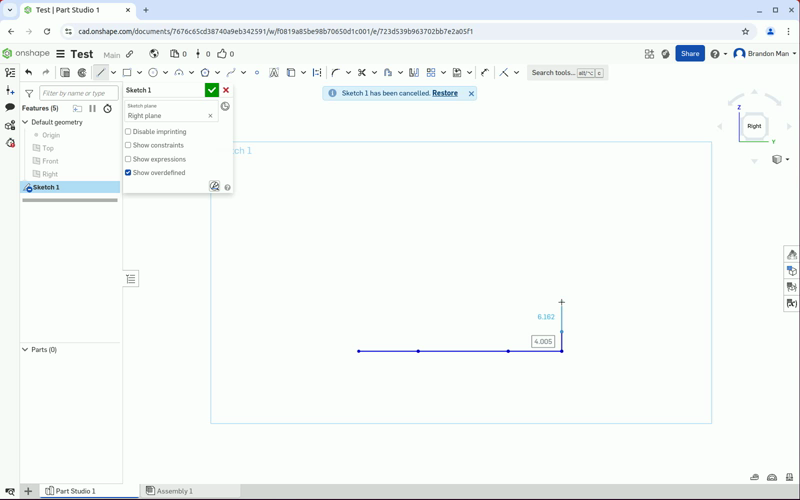
click(561, 301)
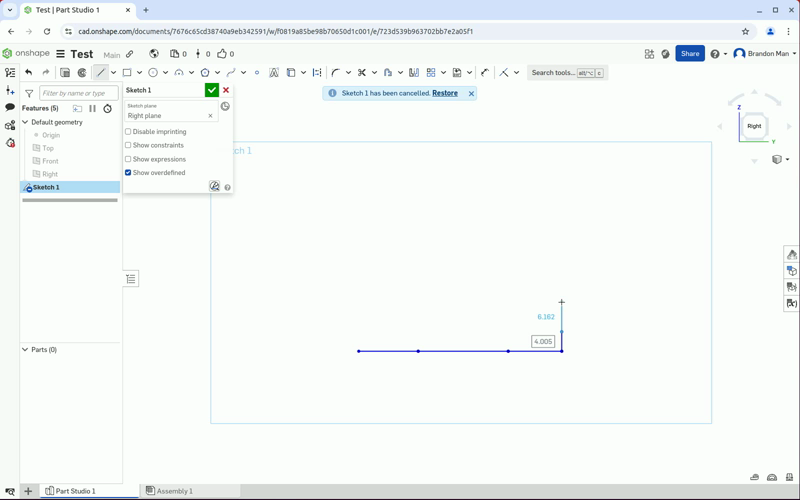
key_up(shift)
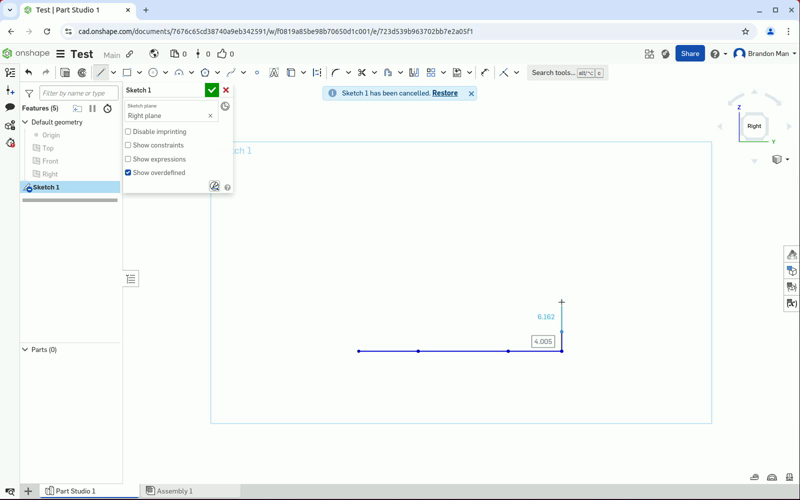
key_down(shift)
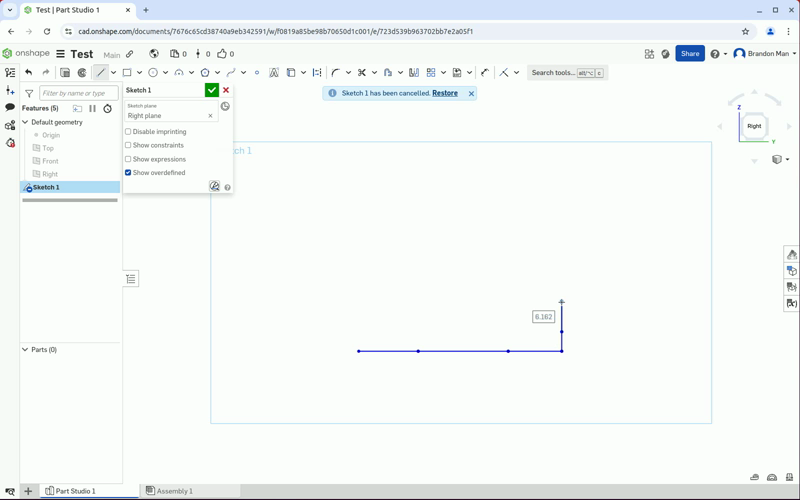
mouse_move(589, 301)
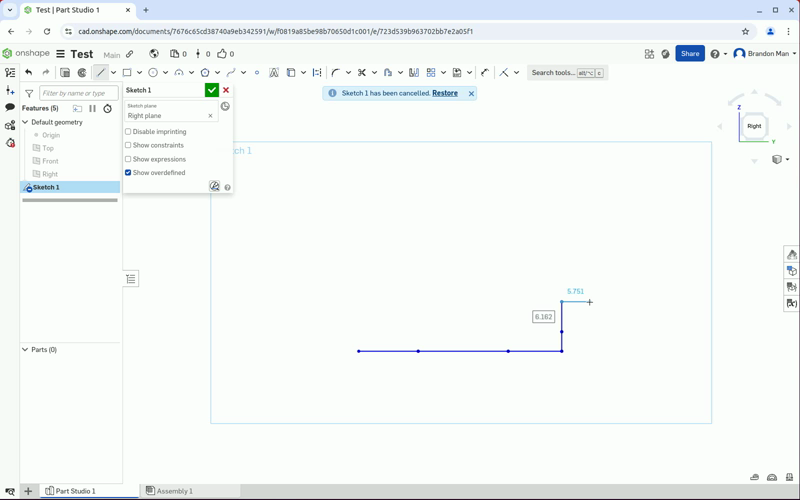
mouse_move(561, 282)
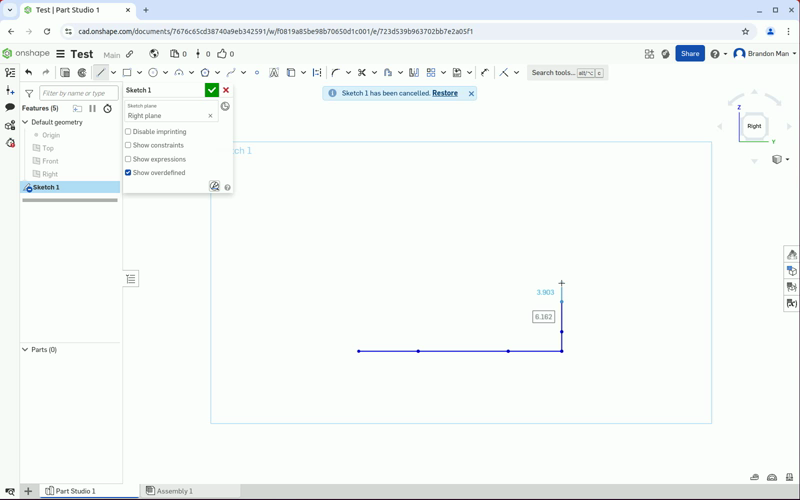
click(561, 282)
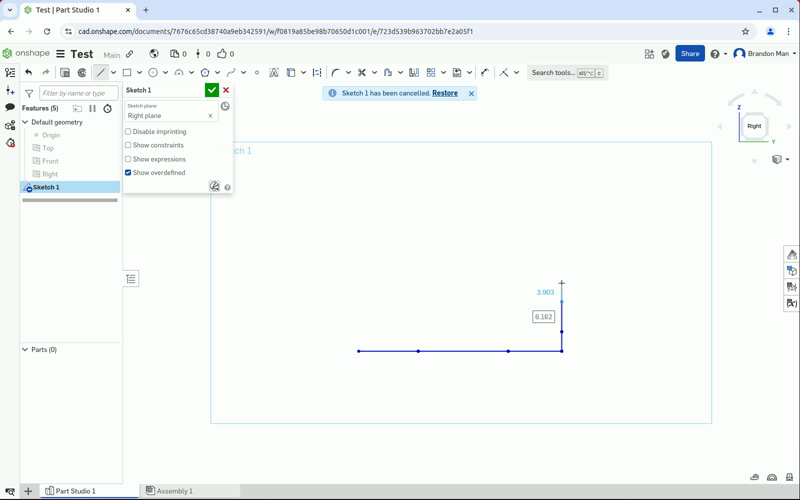
key_up(shift)
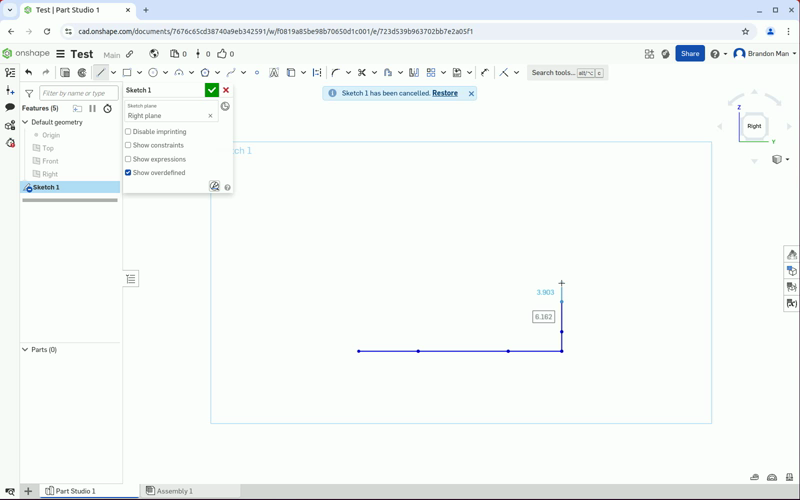
key_down(shift)
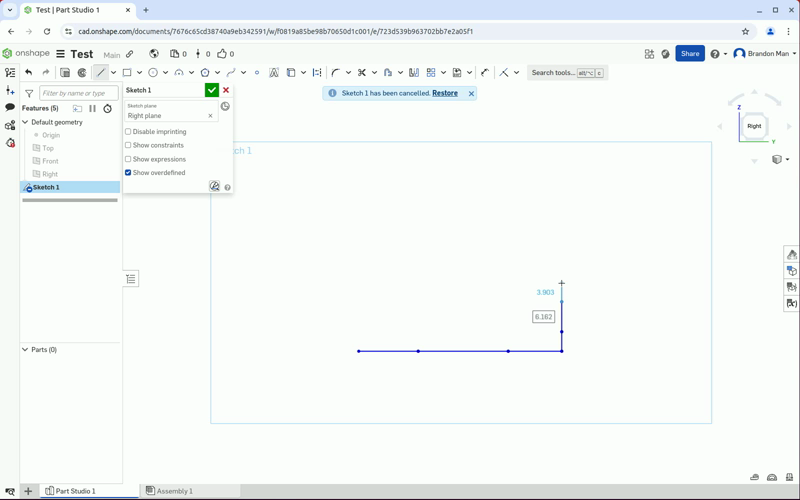
mouse_move(358, 282)
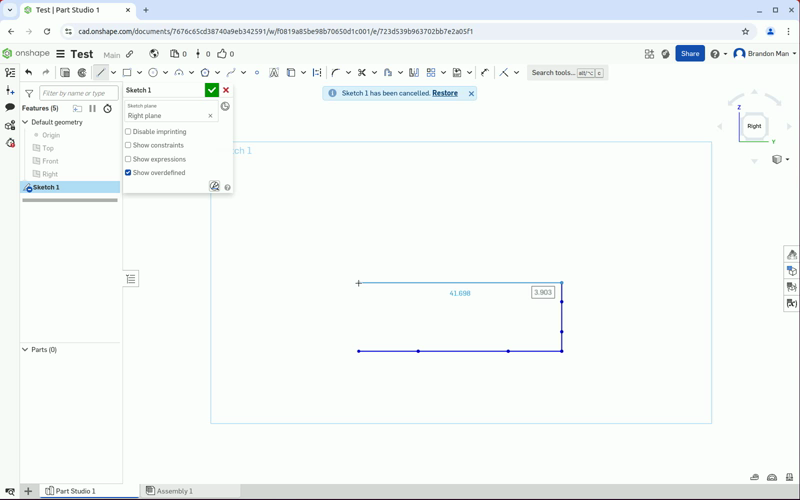
click(358, 282)
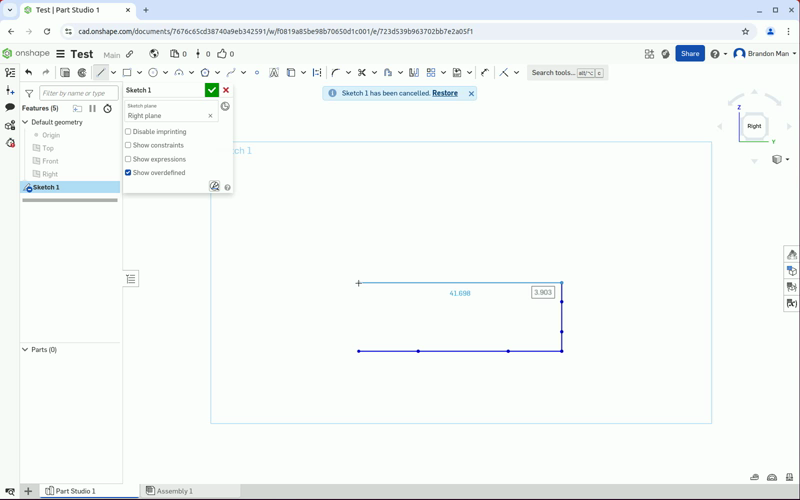
key_up(shift)
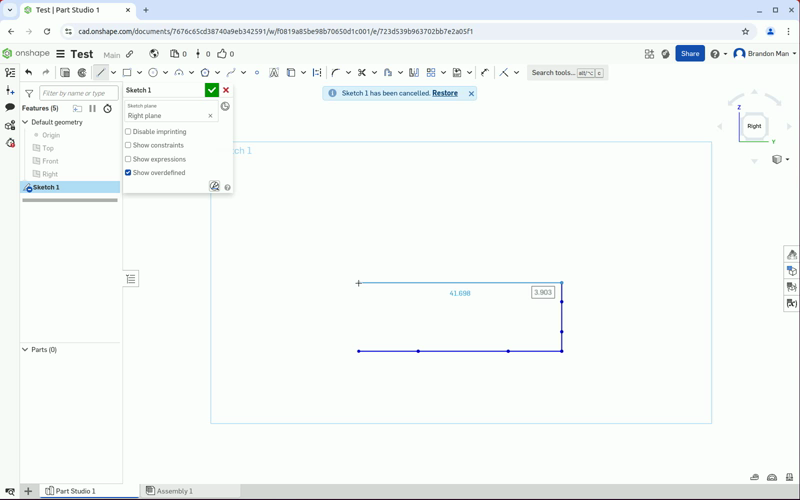
key_down(shift)
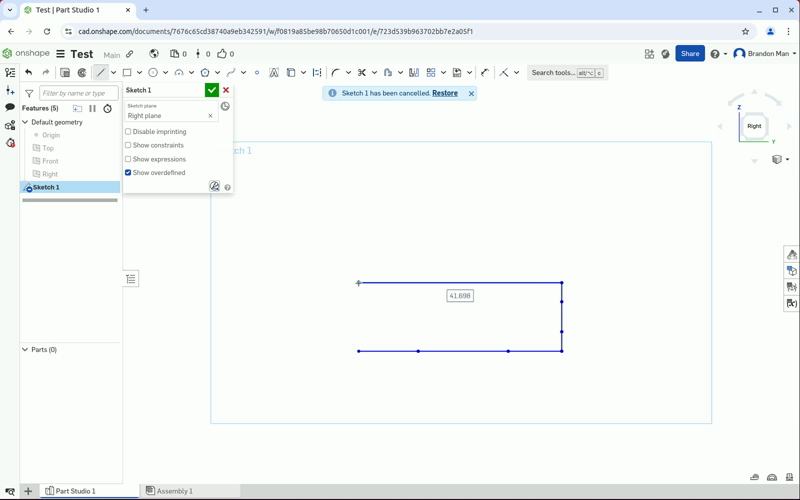
mouse_move(358, 351)
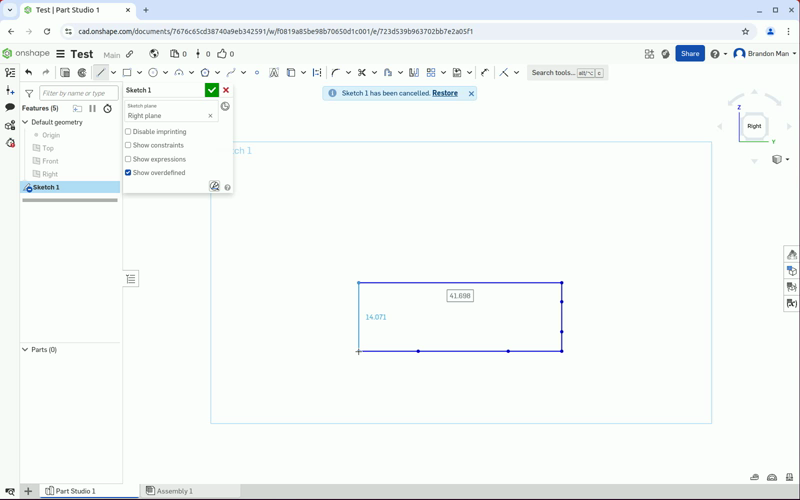
key_up(shift)
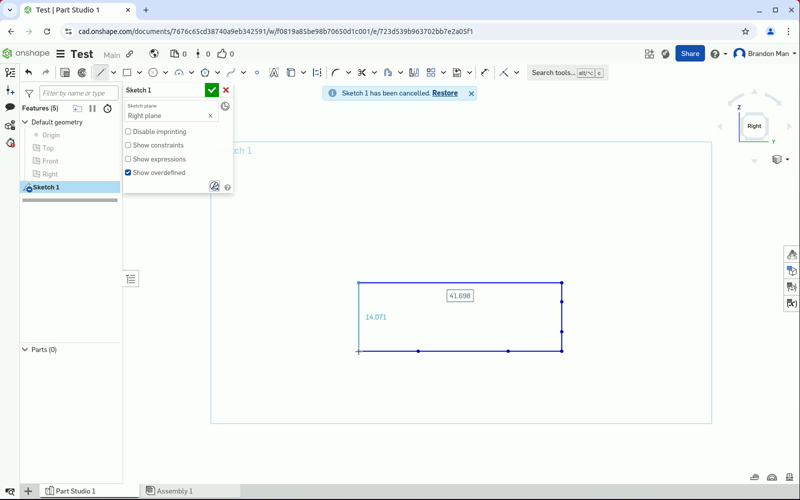
click(358, 351)
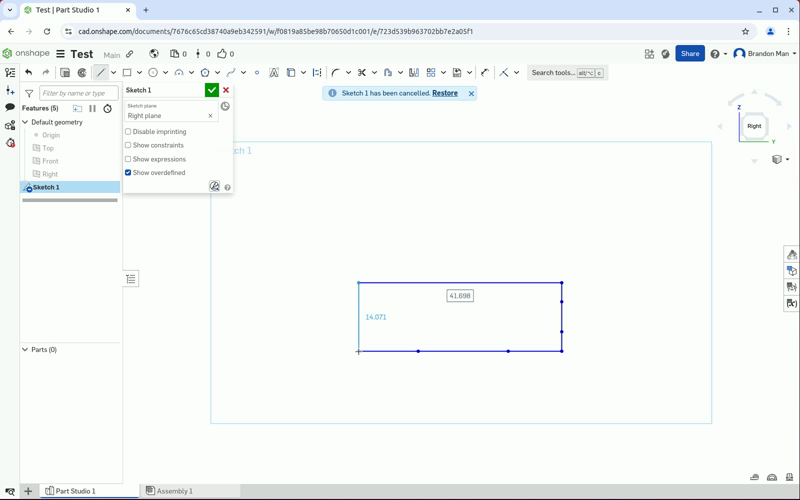
key(esc)
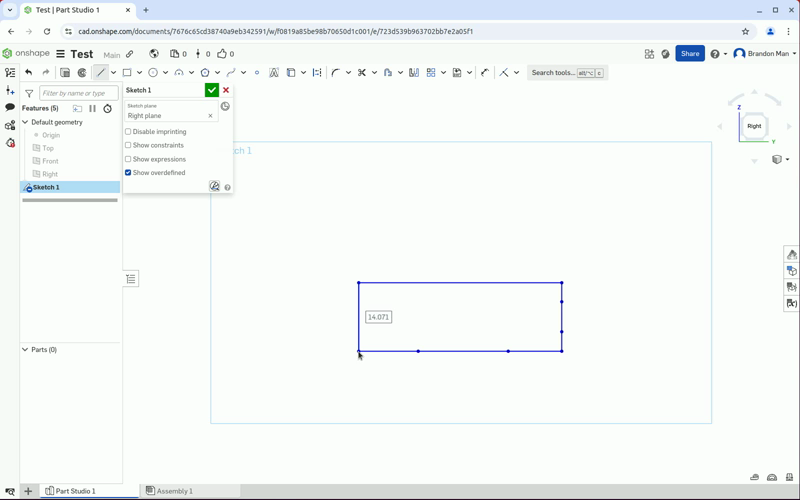
mouse_move(542, 317)
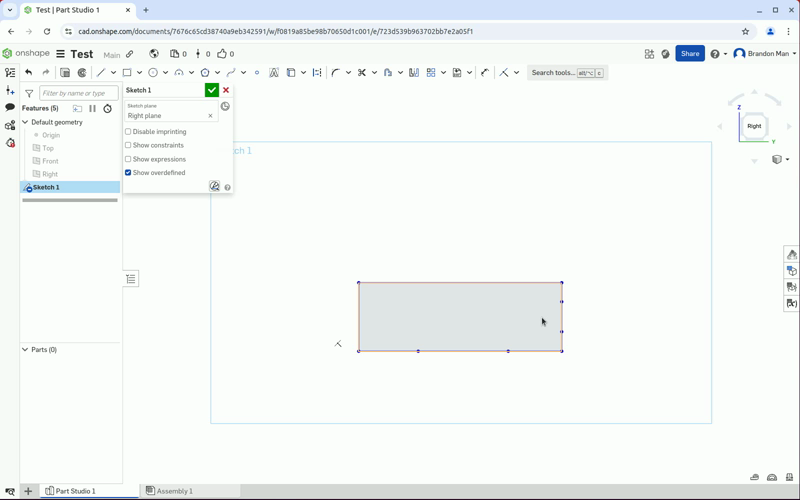
click(542, 317)
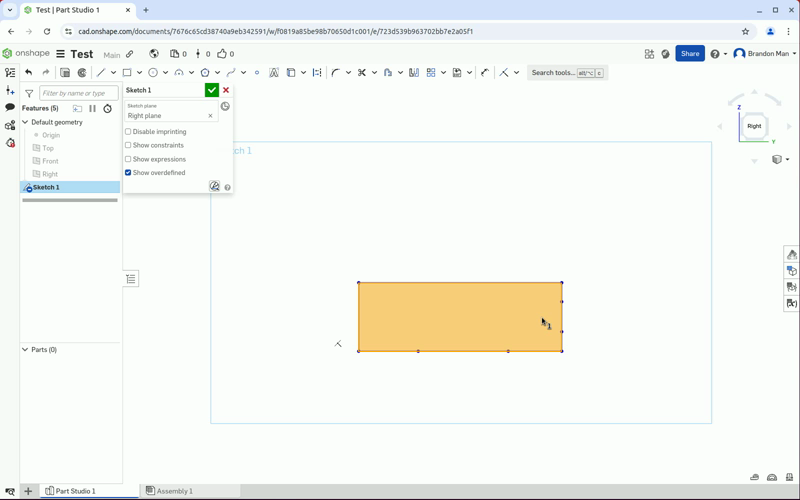
mouse_move(73, 352)
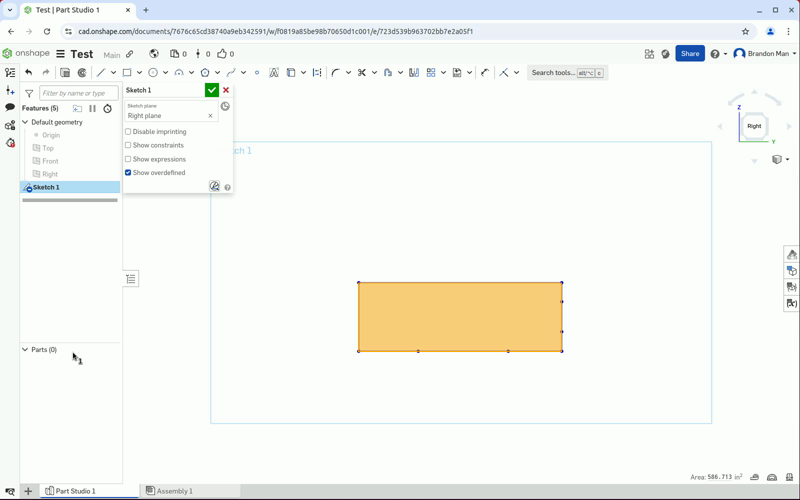
key(shift+y)
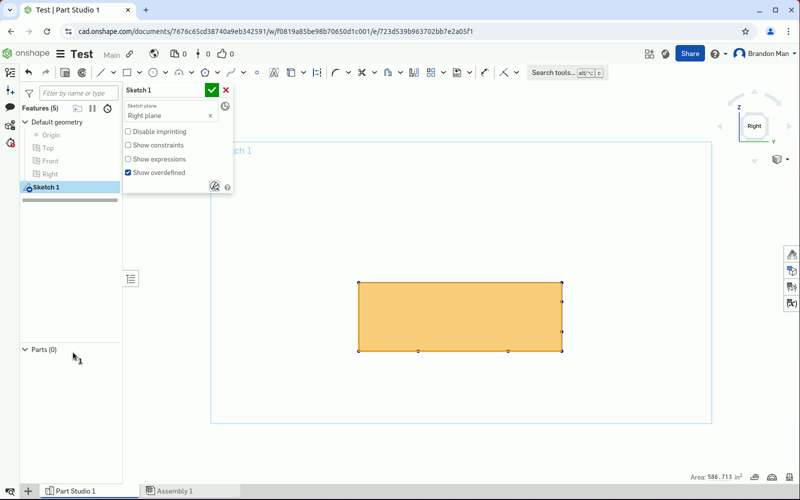
key(shift+e)
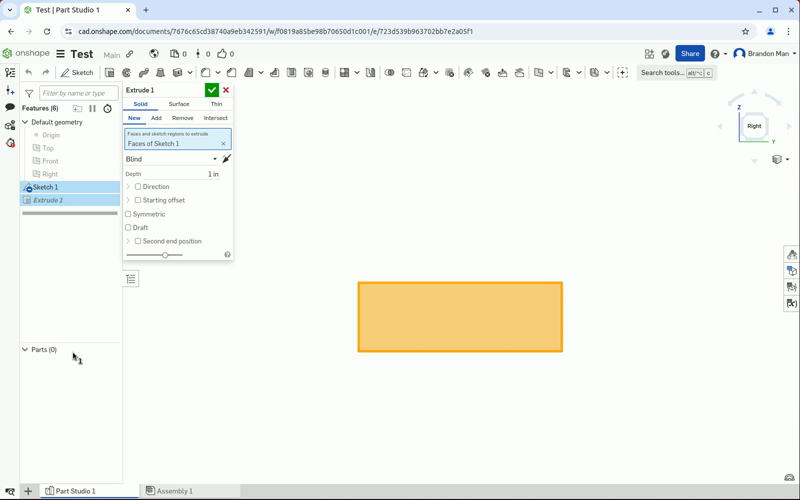
mouse_move(143, 106)
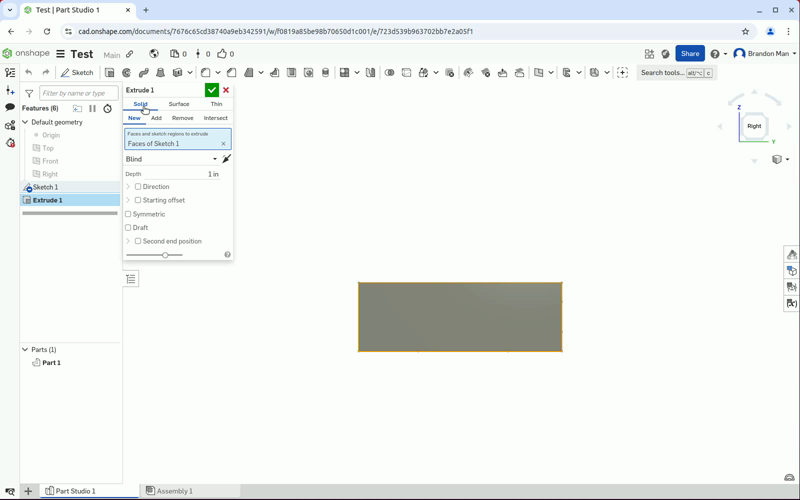
click(143, 106)
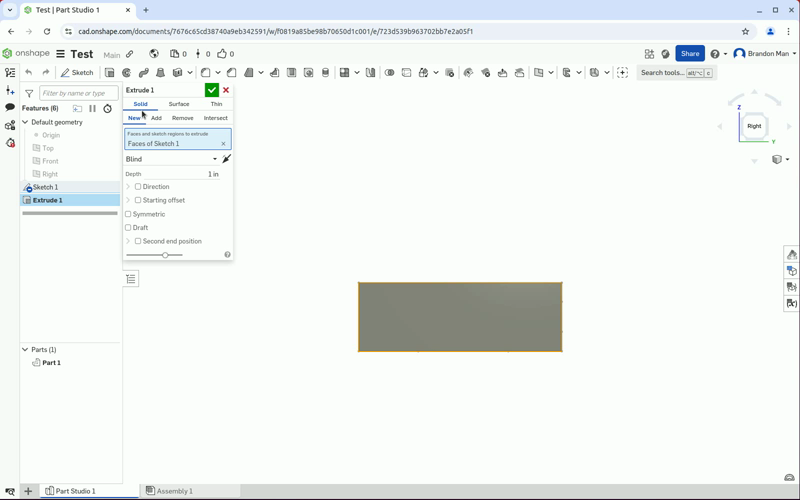
mouse_move(137, 120)
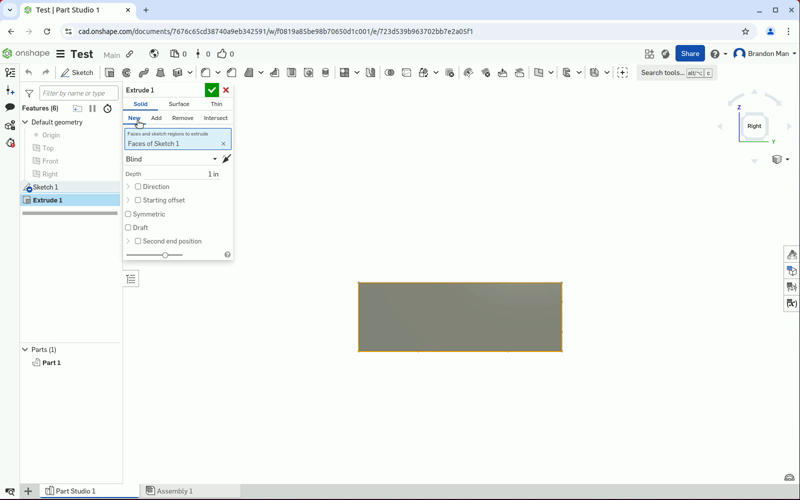
click(137, 120)
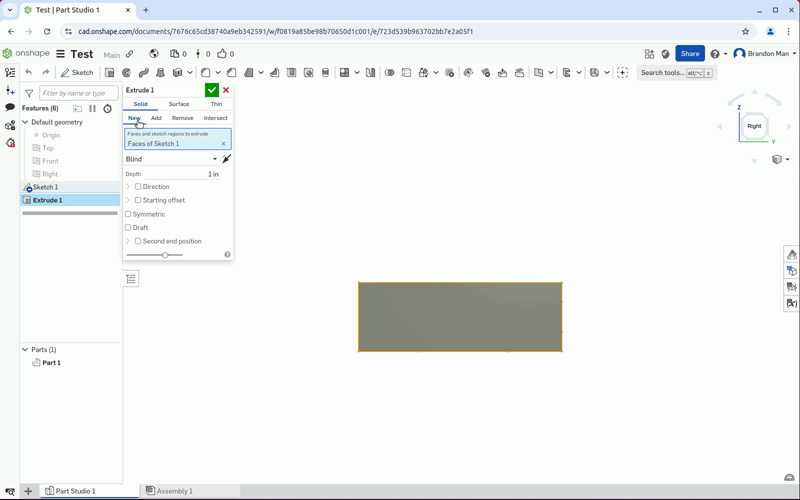
key(tab, 4)
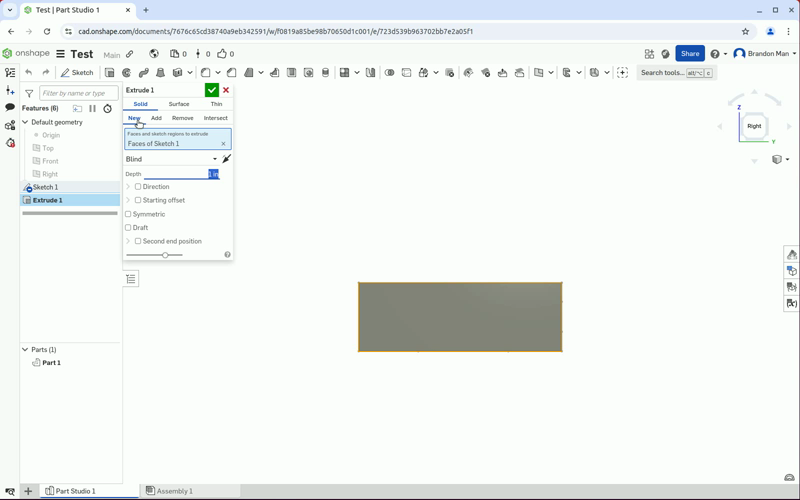
text(2.407)
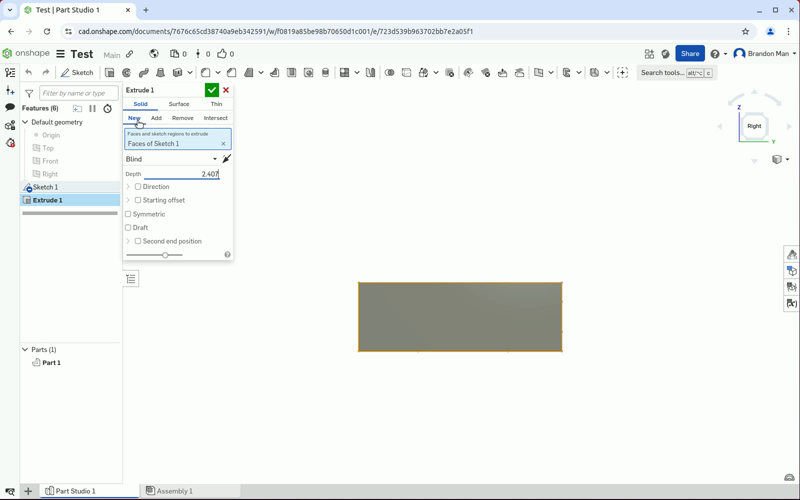
key(enter)
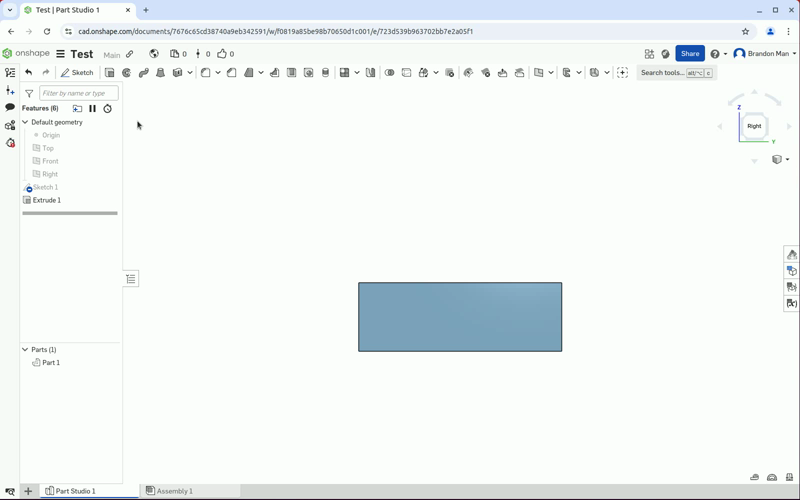
key(shift+h)
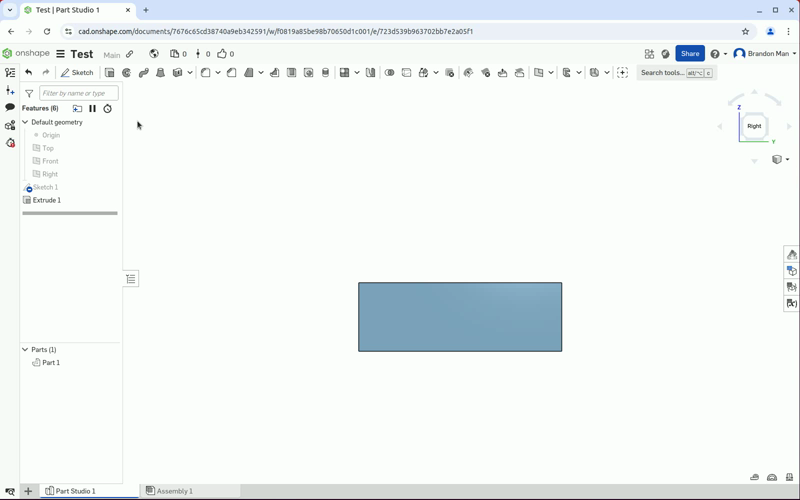
key(shift+h)
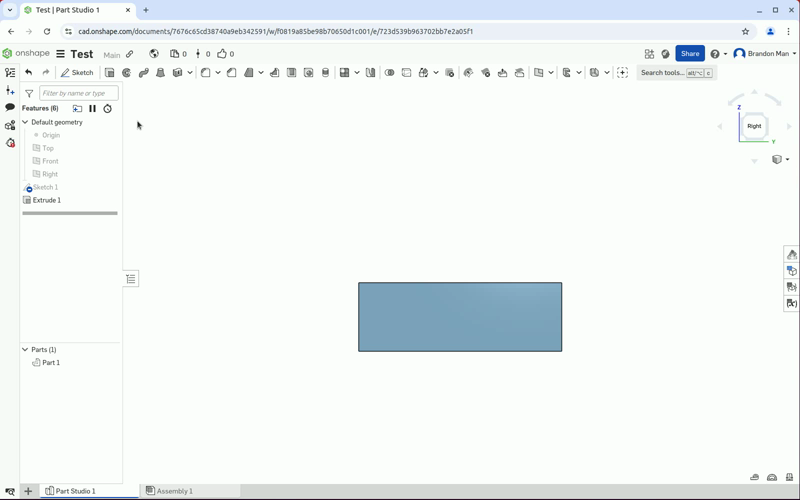
mouse_move(73, 189)
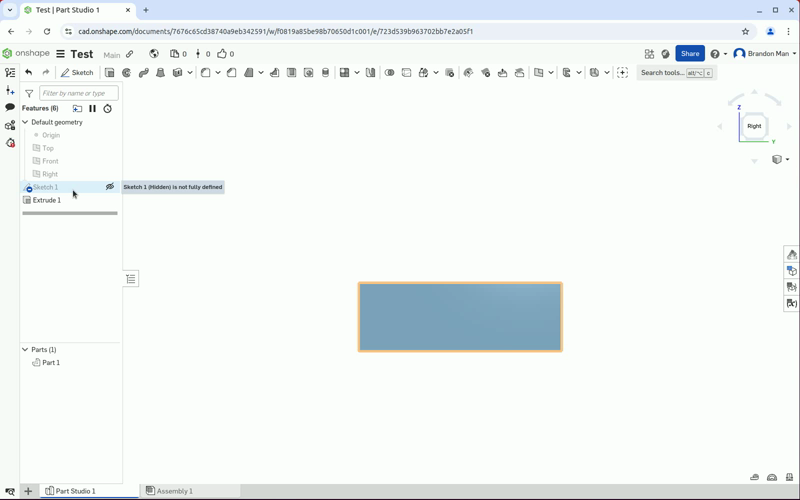
click(73, 189)
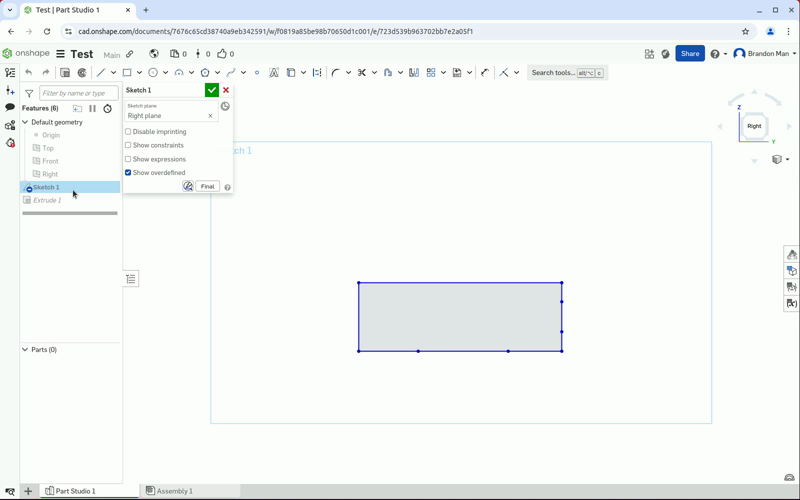
mouse_move(229, 92)
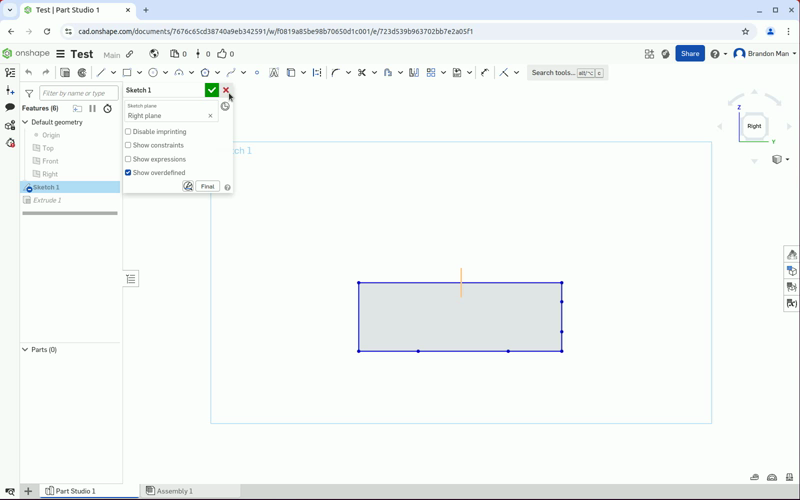
click(229, 92)
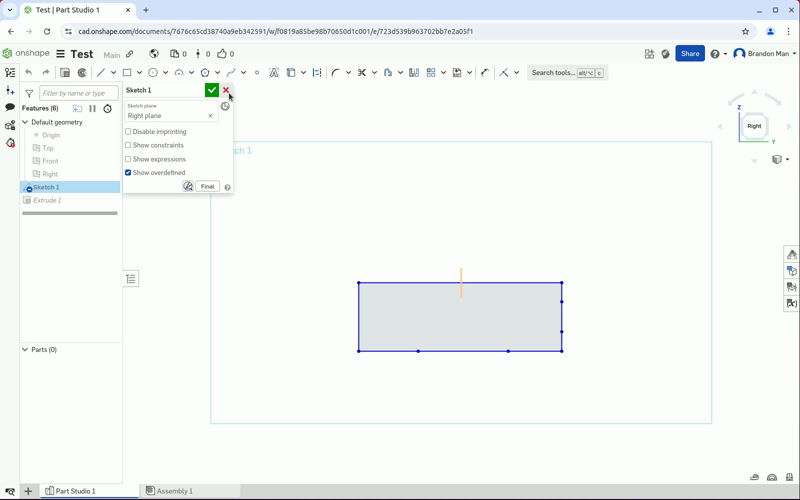
key(shift+s)
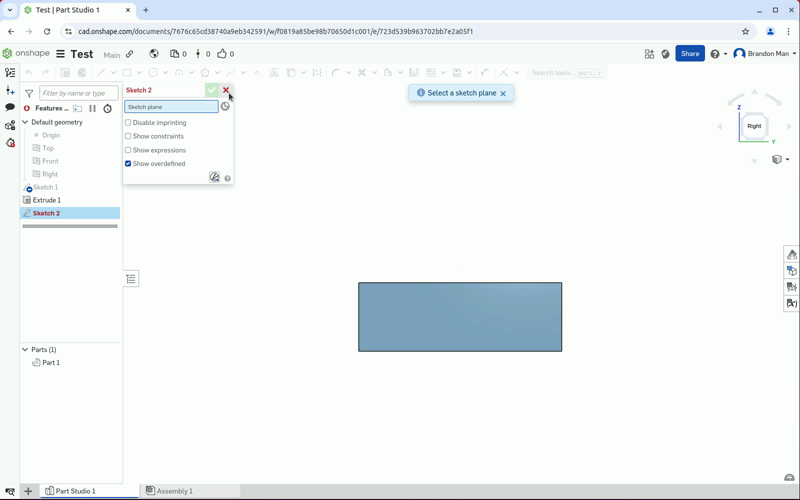
mouse_move(73, 176)
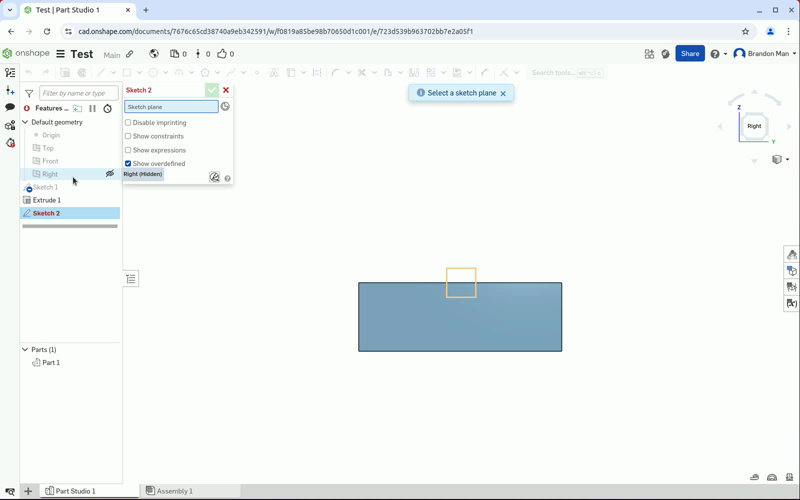
click(73, 176)
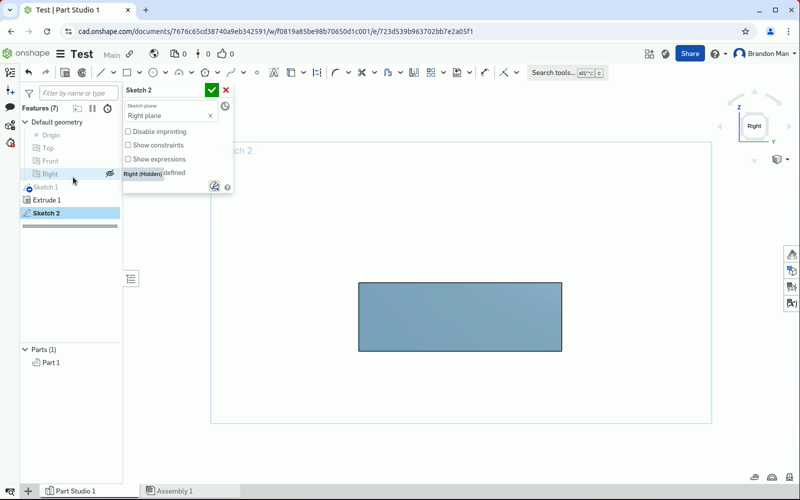
mouse_move(73, 352)
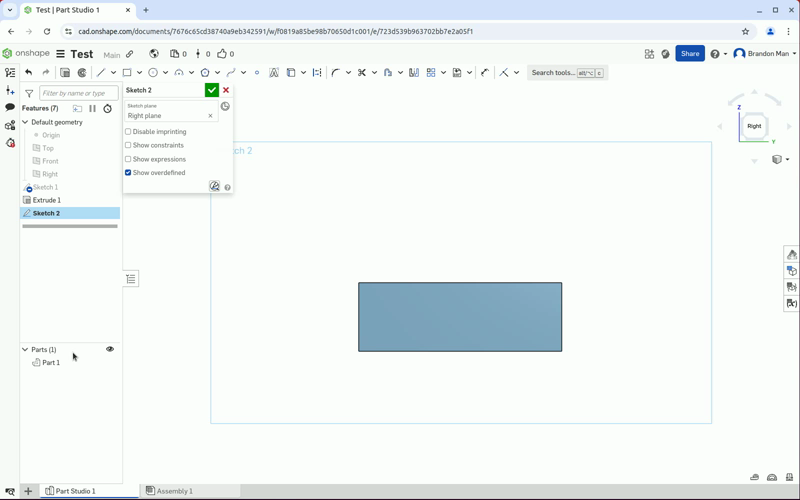
key(y)
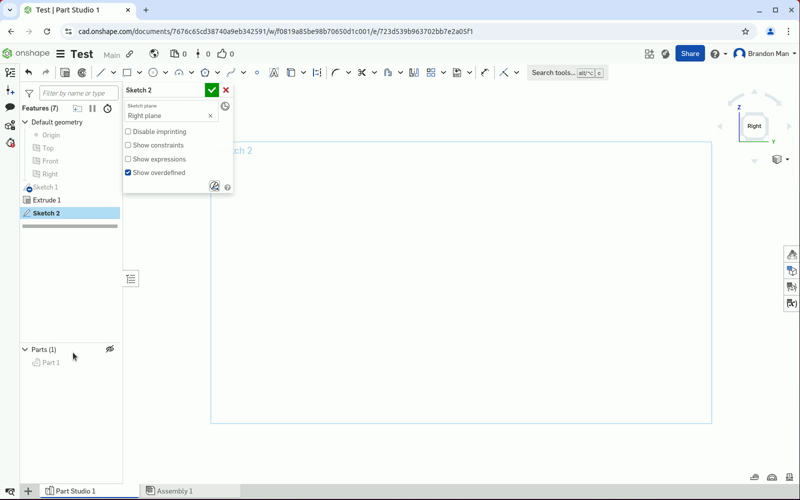
key(l)
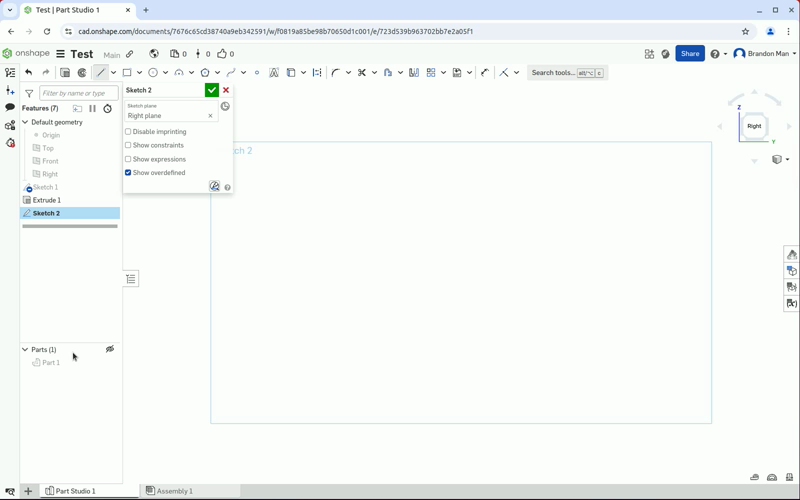
key_down(shift)
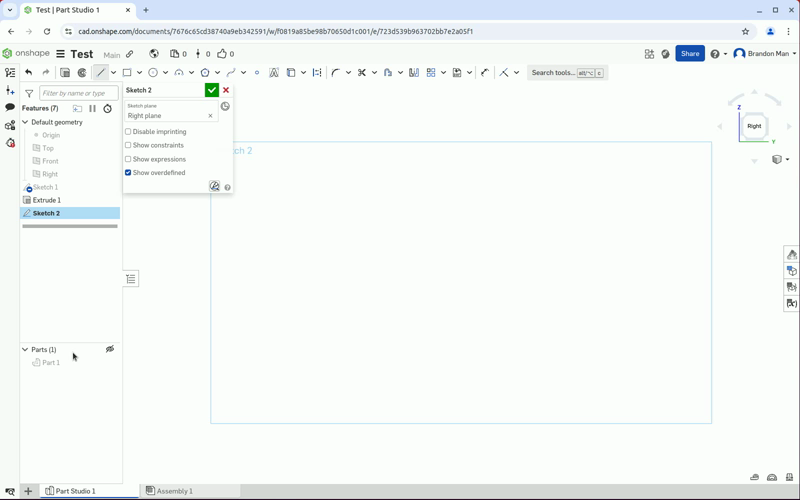
mouse_move(419, 361)
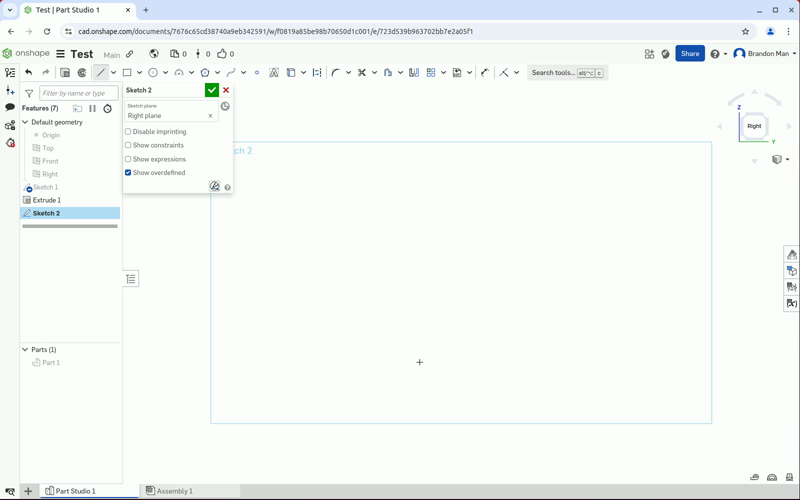
click(419, 361)
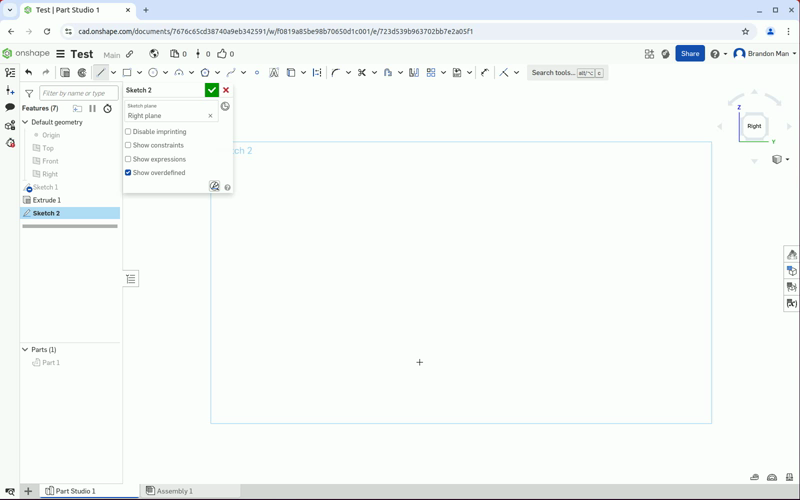
key_up(shift)
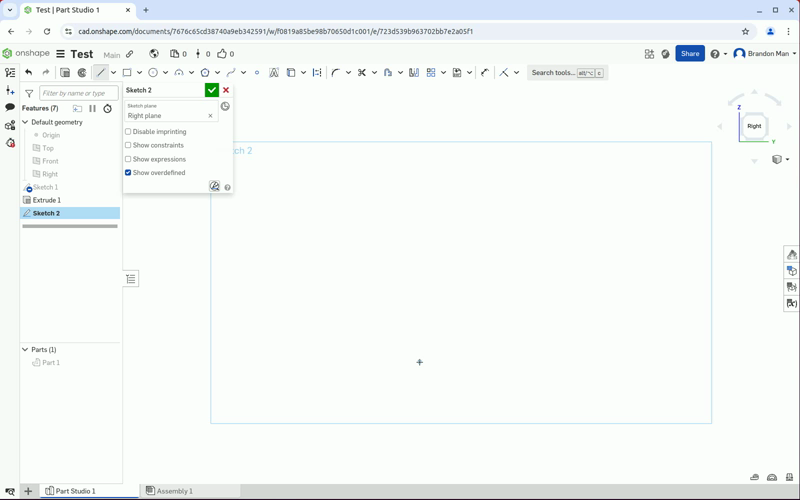
key_down(shift)
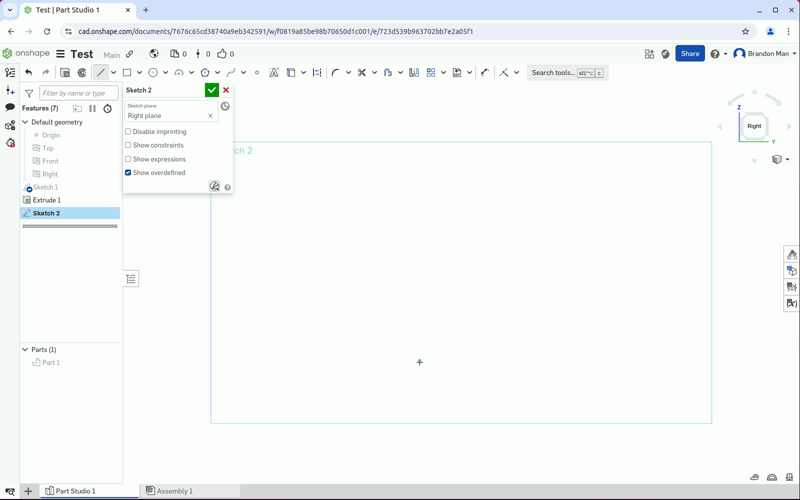
mouse_move(510, 361)
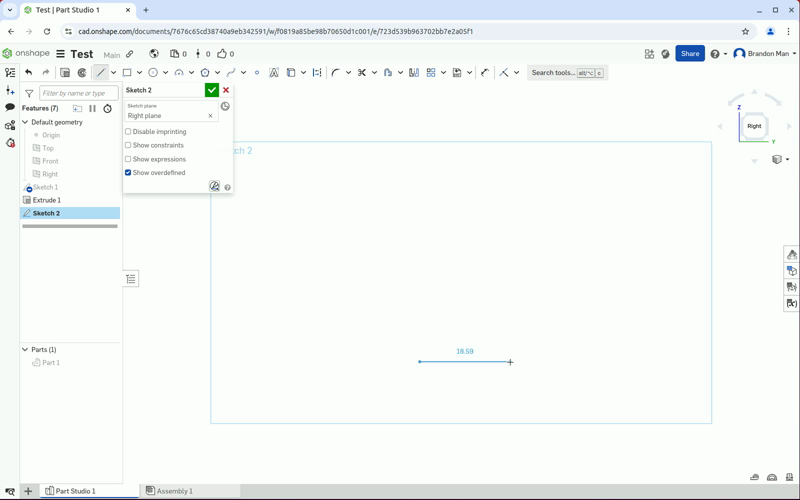
click(510, 361)
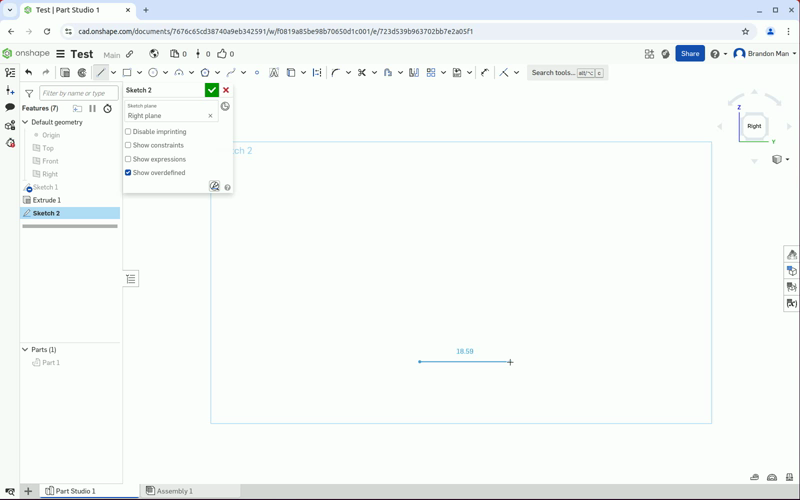
key_up(shift)
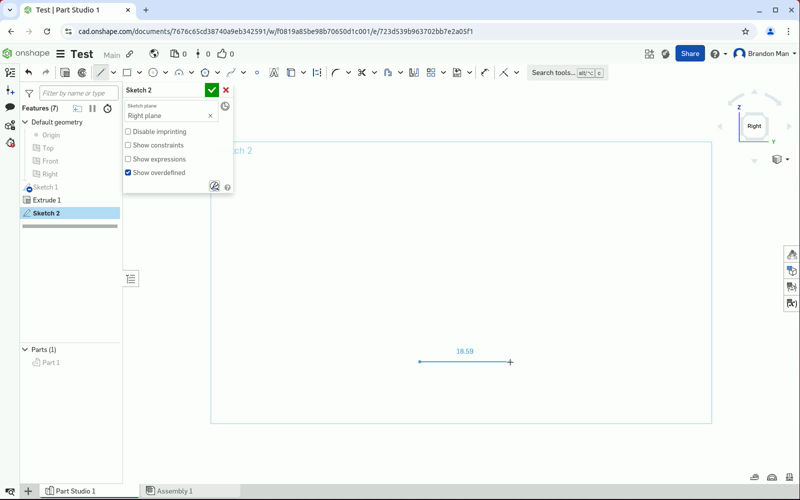
key_down(shift)
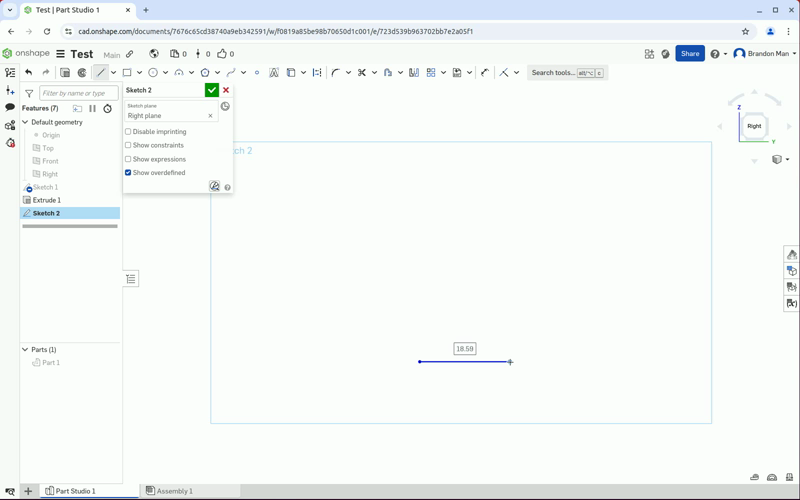
mouse_move(540, 361)
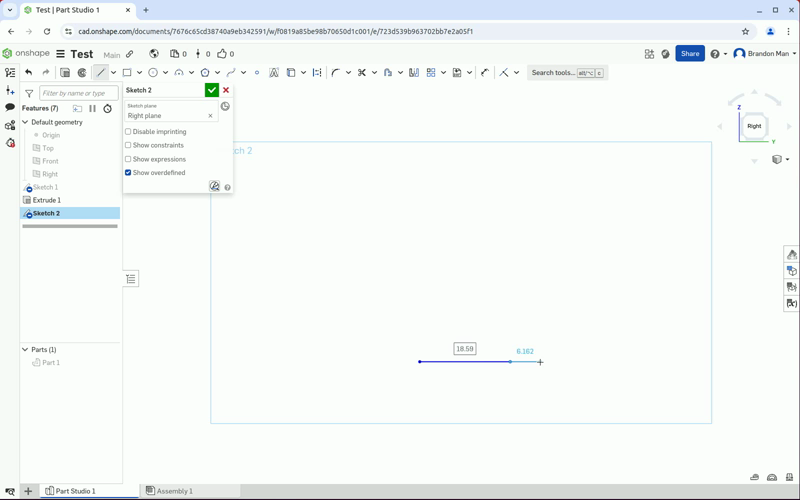
mouse_move(510, 351)
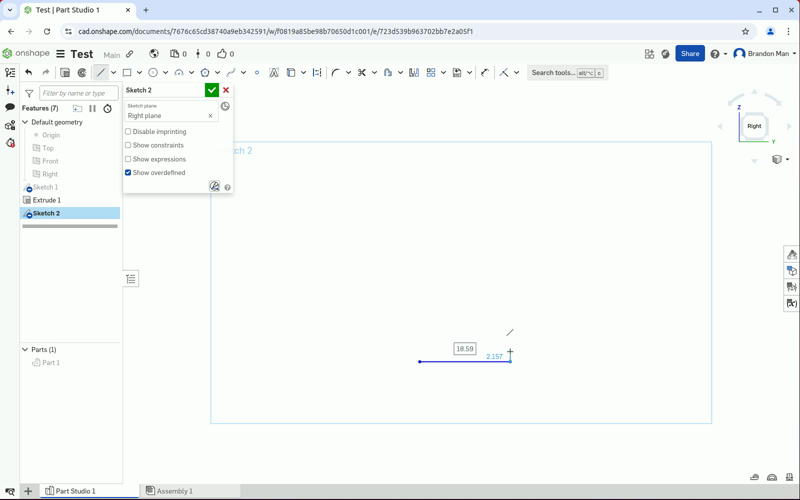
click(510, 351)
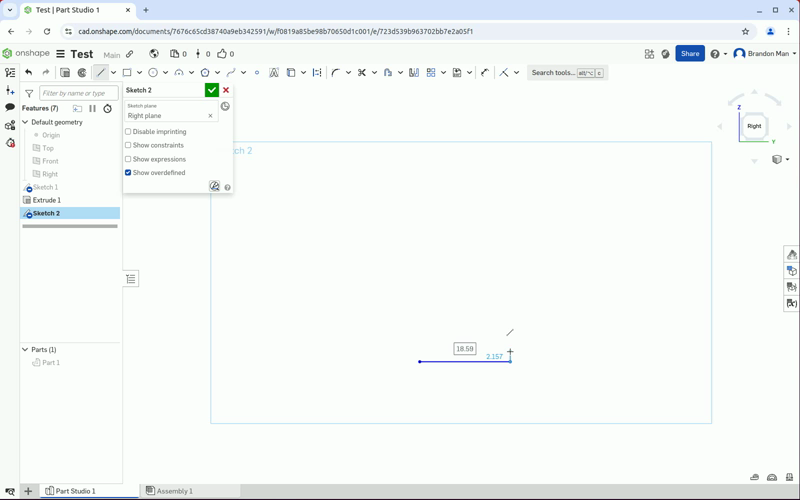
key_up(shift)
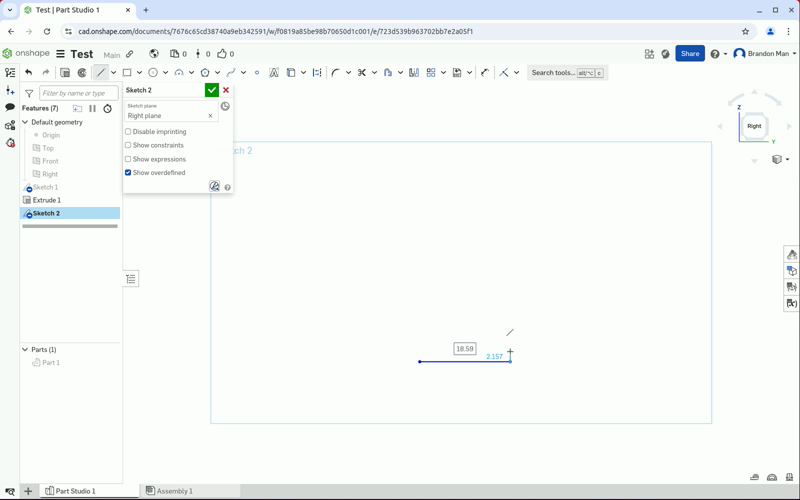
key_down(shift)
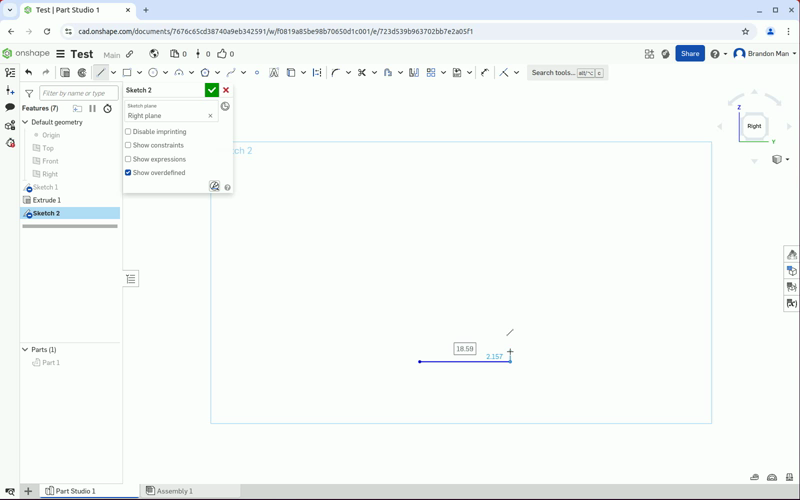
mouse_move(419, 351)
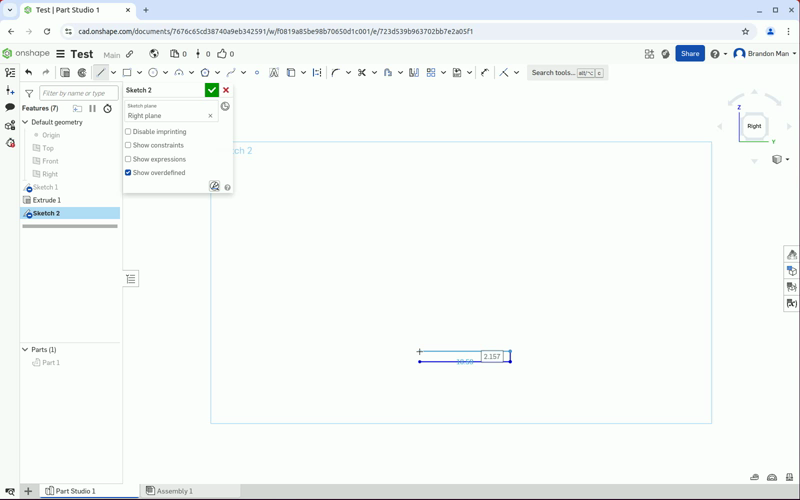
click(419, 351)
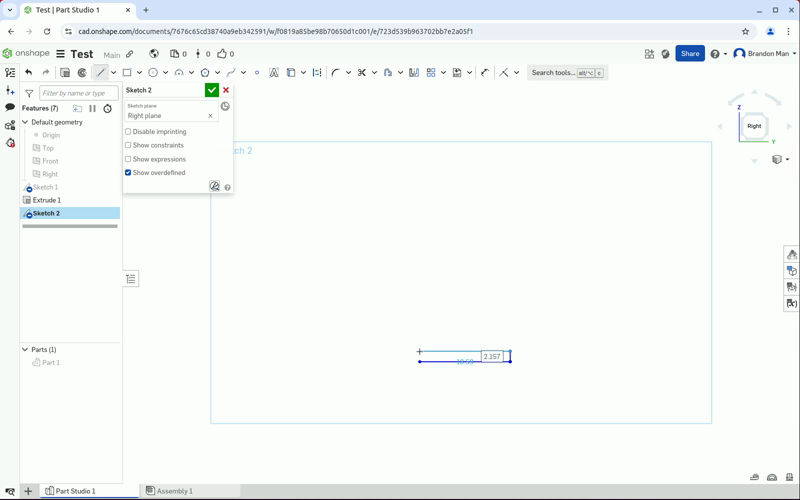
key_up(shift)
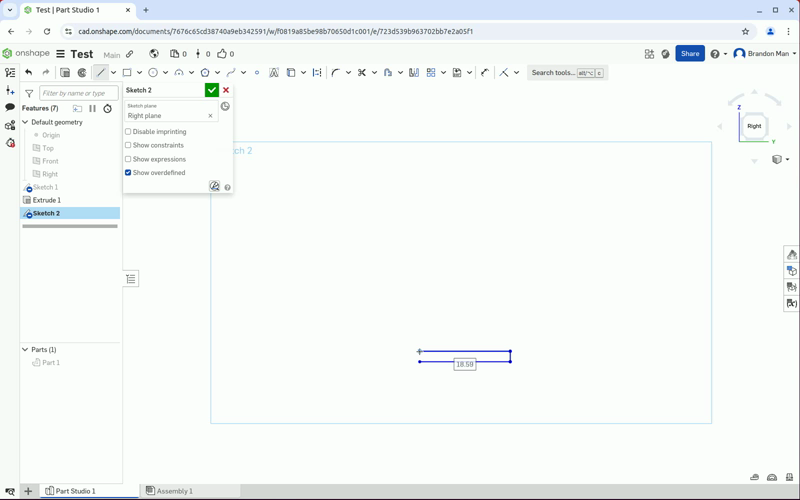
mouse_move(449, 351)
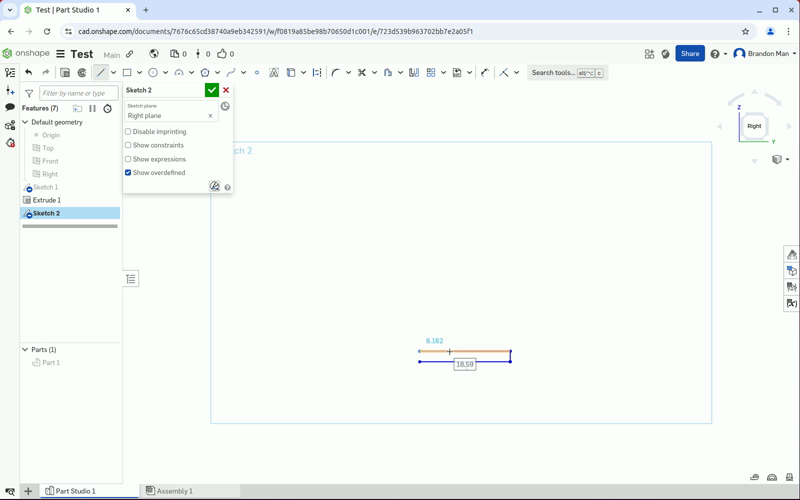
key_down(shift)
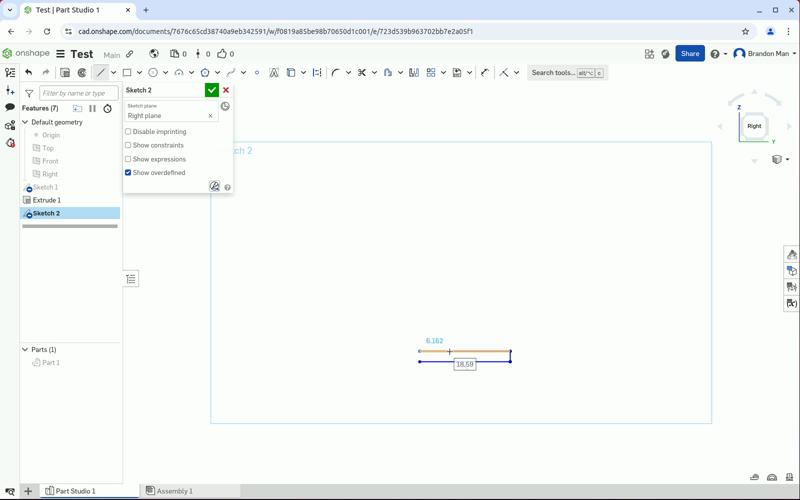
mouse_move(419, 361)
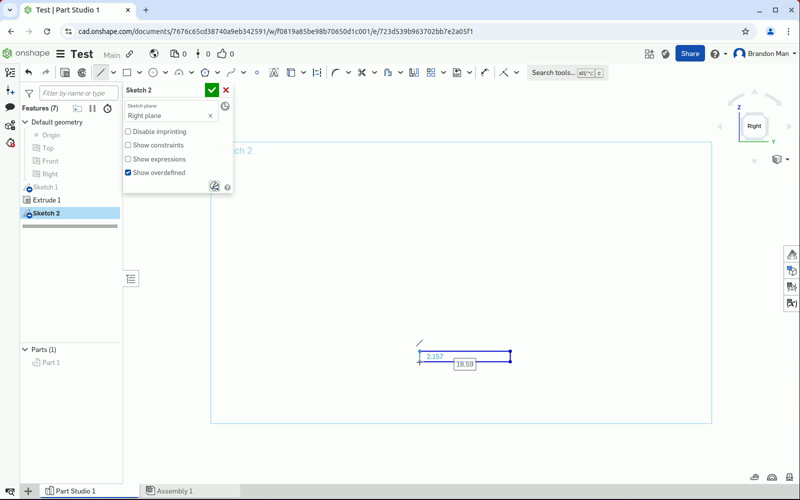
key_up(shift)
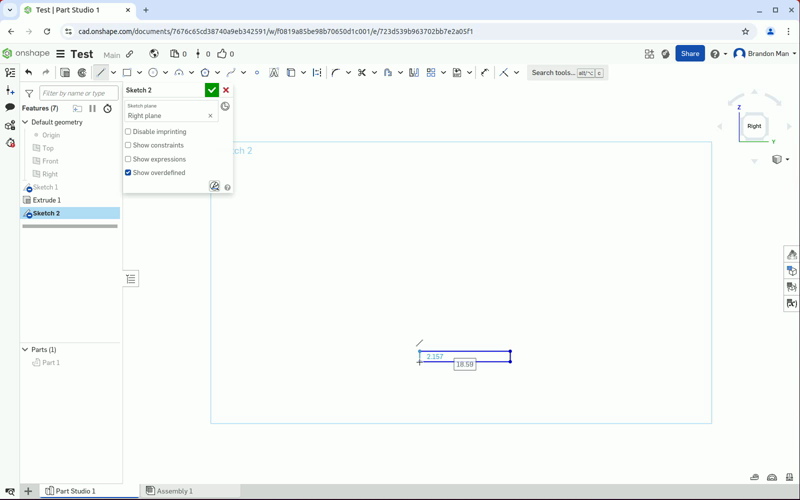
click(419, 361)
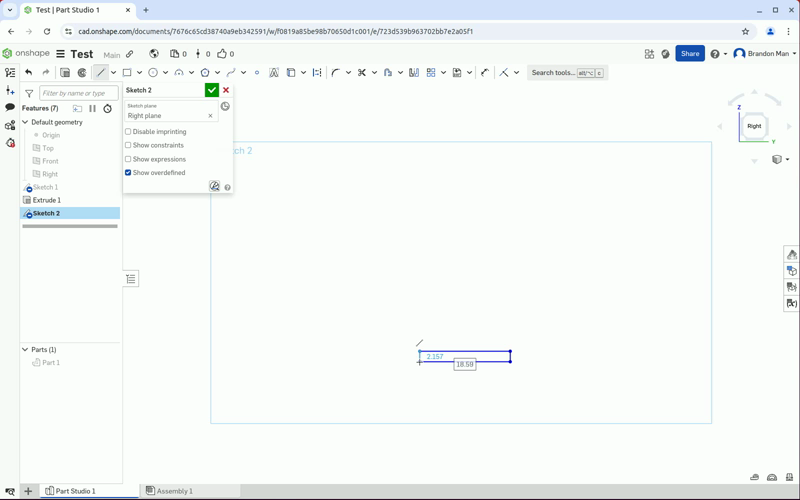
key(esc)
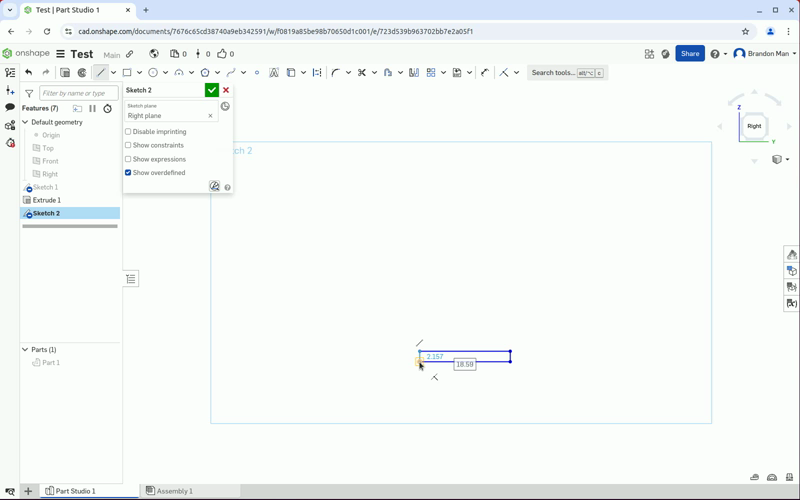
mouse_move(450, 352)
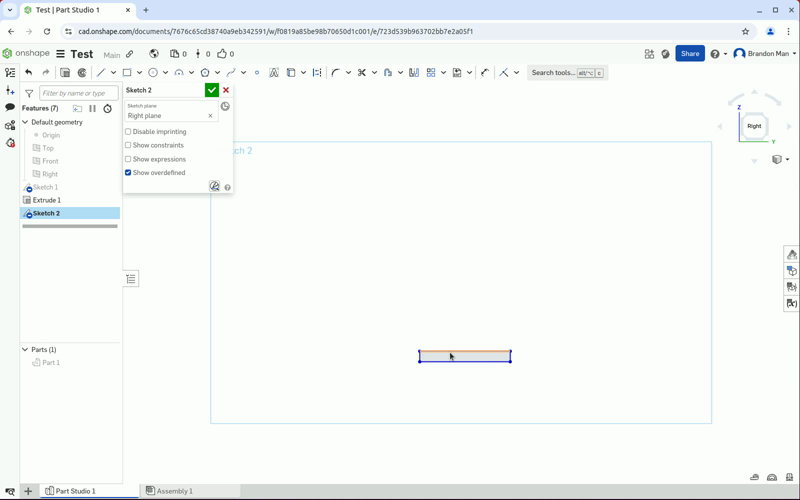
scroll(6)
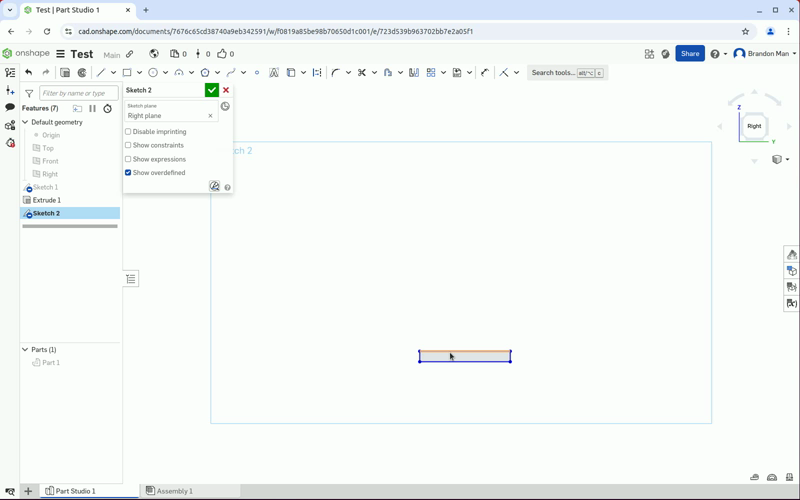
scroll(6)
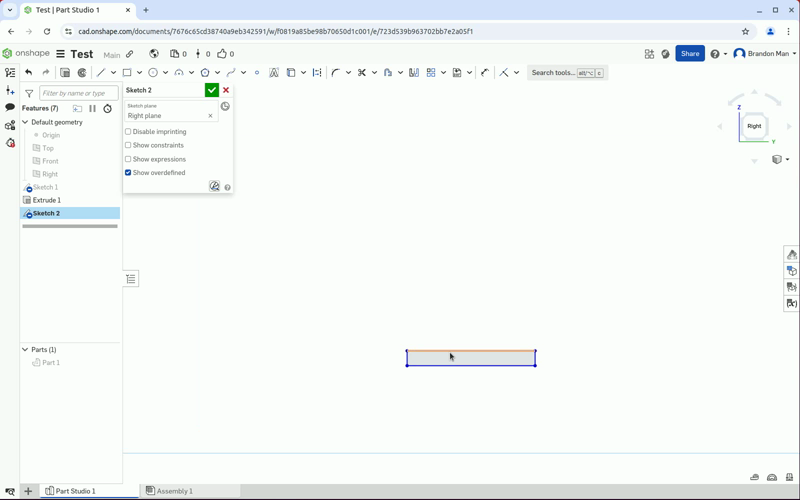
scroll(6)
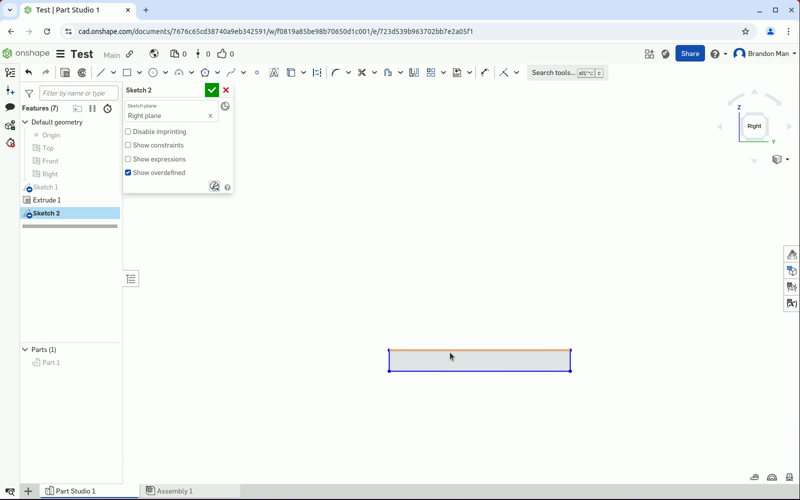
scroll(6)
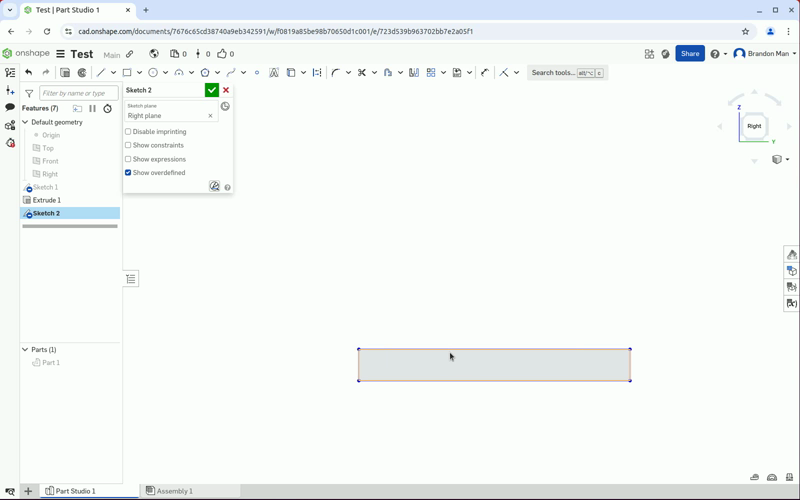
scroll(6)
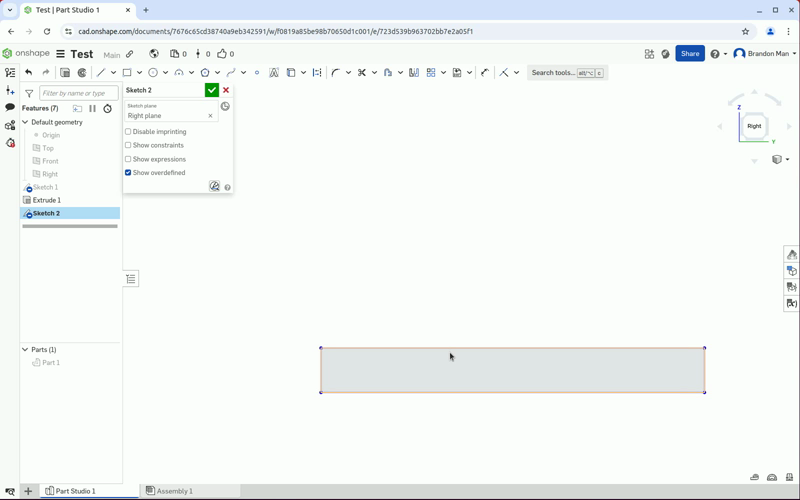
scroll(6)
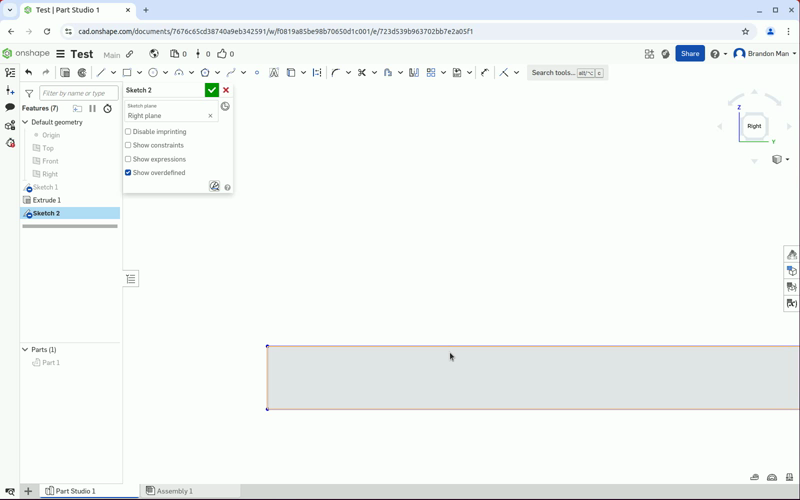
scroll(6)
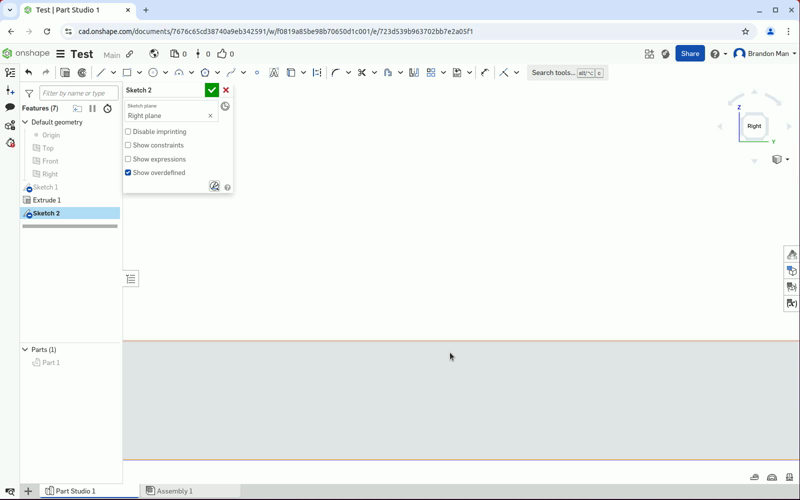
click(450, 352)
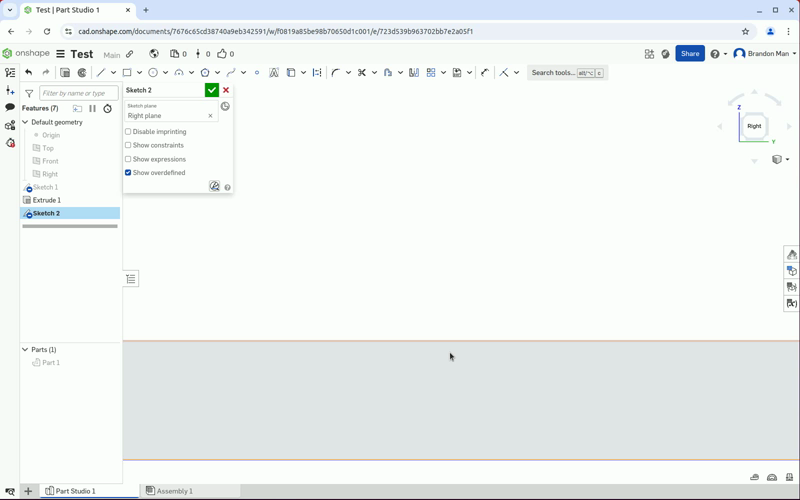
scroll(-6)
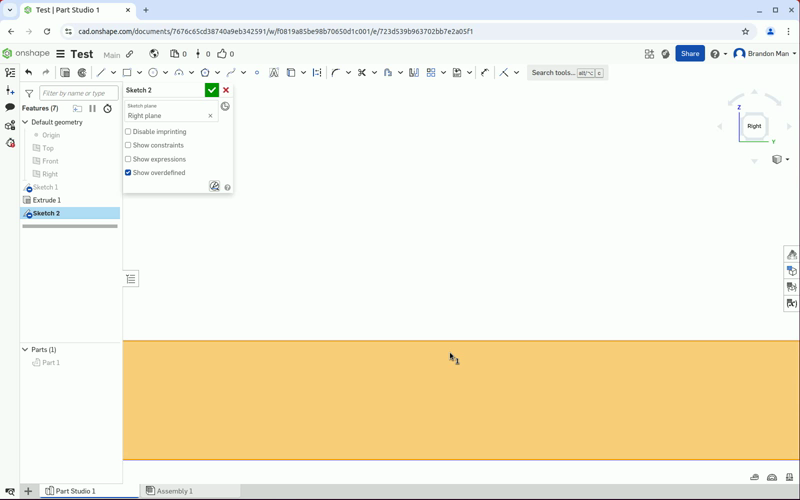
scroll(-6)
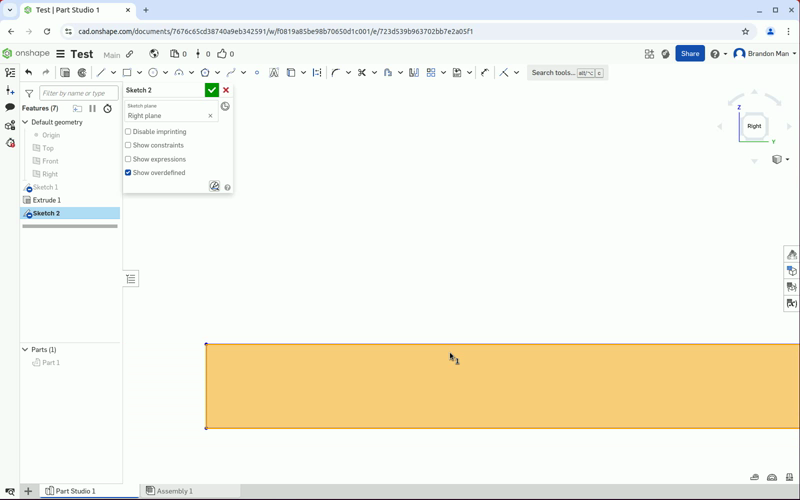
scroll(-6)
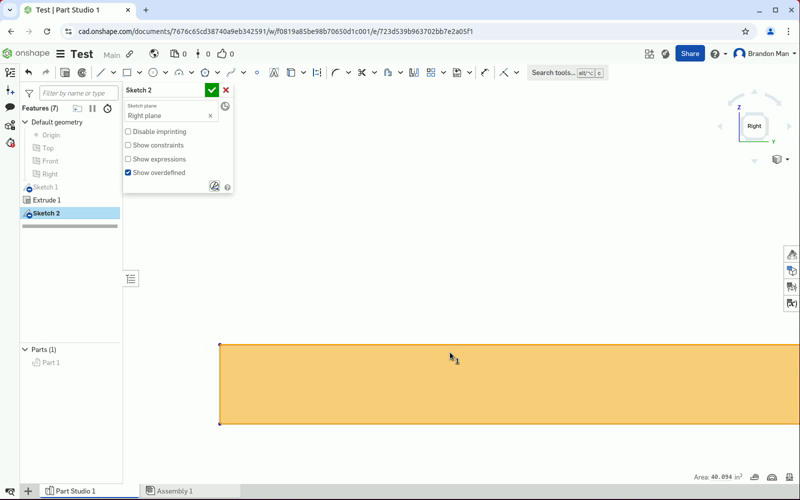
scroll(-6)
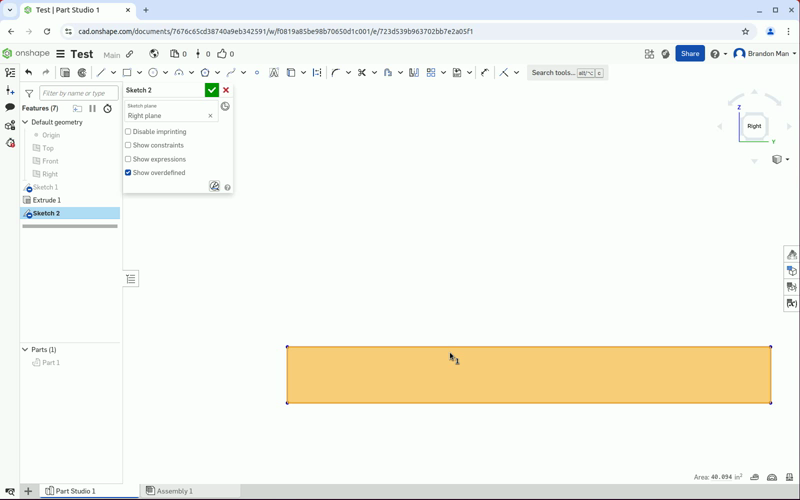
scroll(-6)
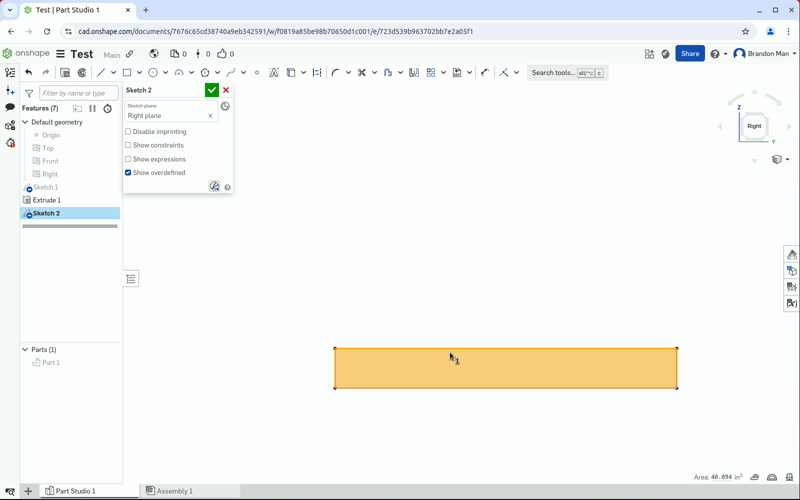
scroll(-6)
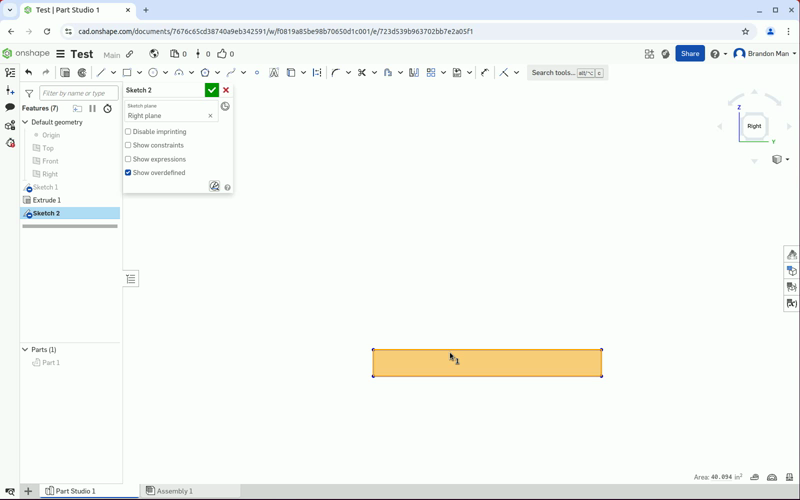
scroll(-6)
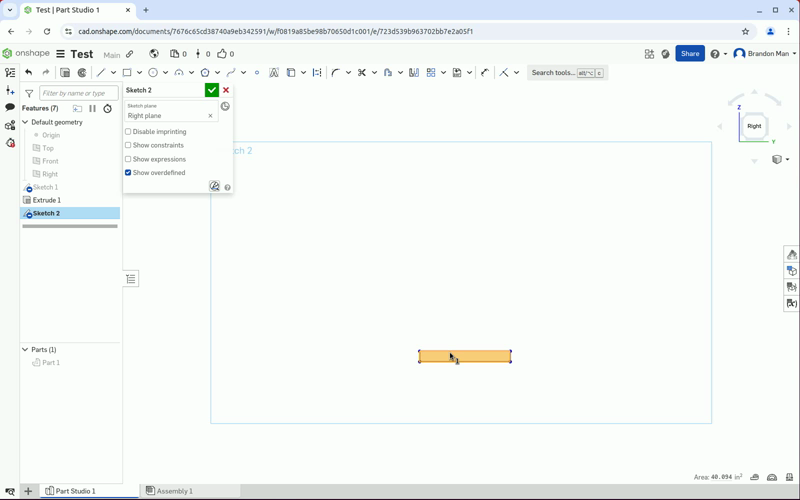
mouse_move(73, 352)
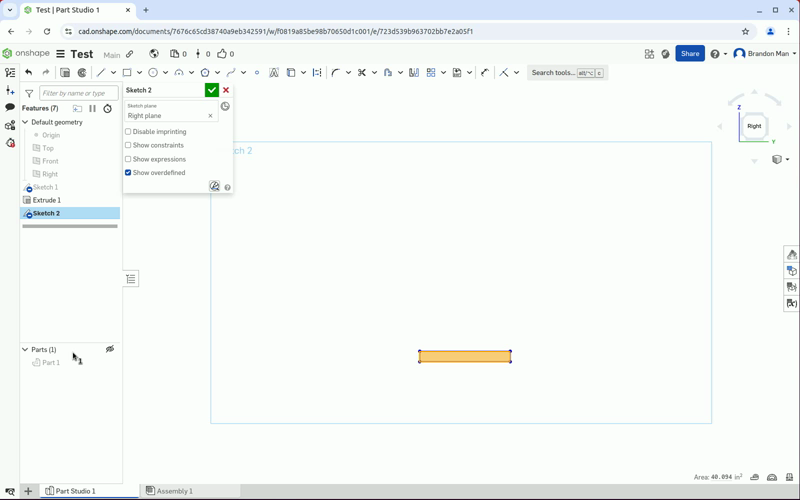
key(shift+y)
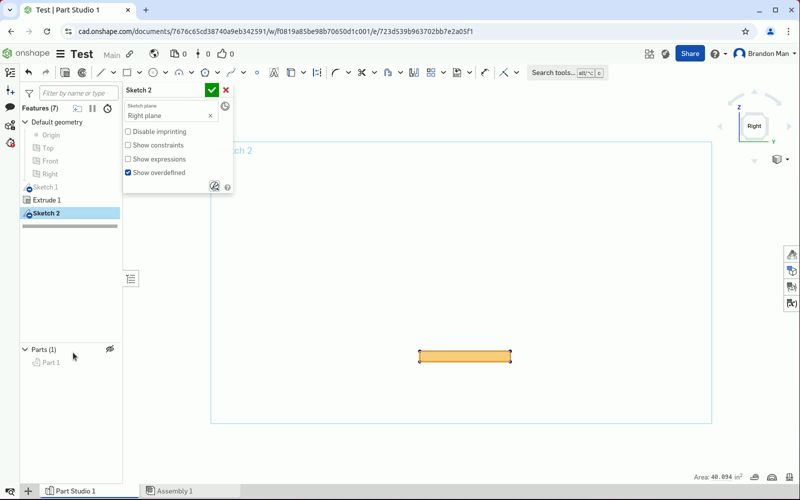
key(shift+e)
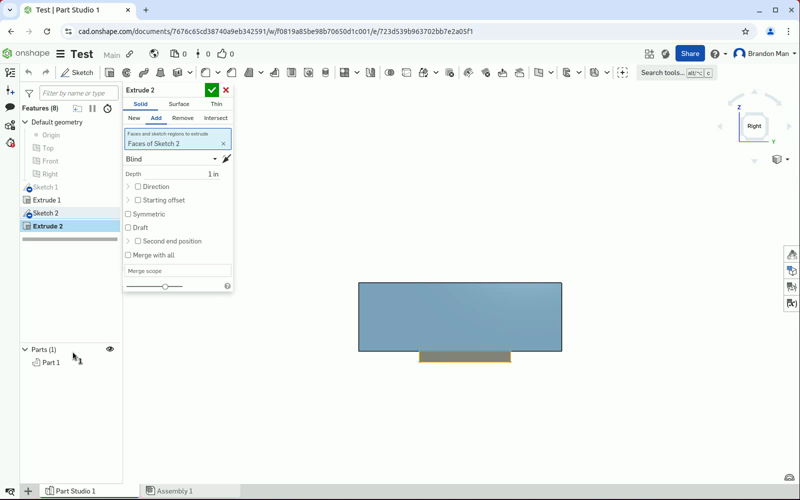
mouse_move(143, 106)
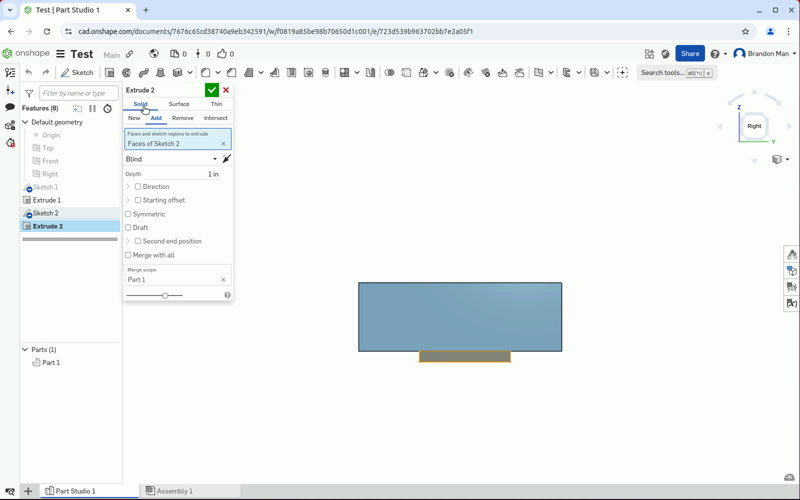
click(143, 106)
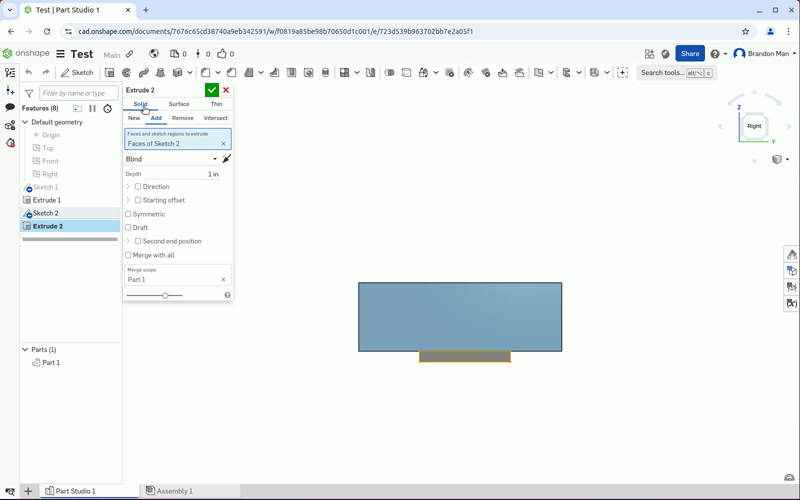
mouse_move(137, 120)
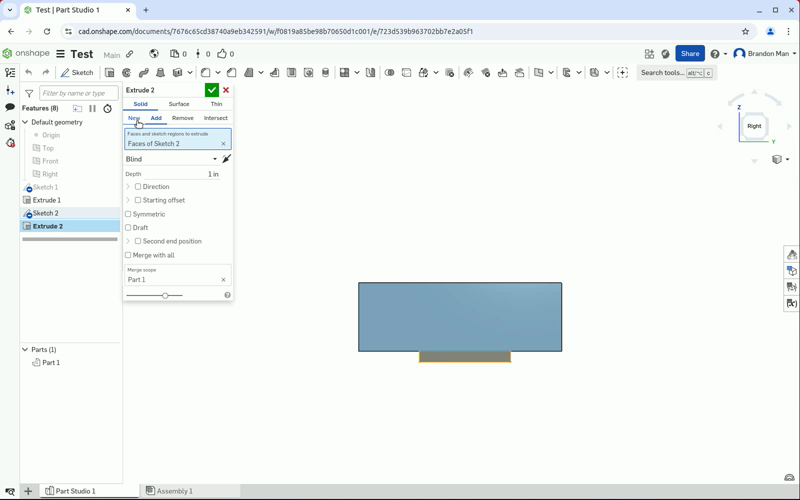
click(137, 120)
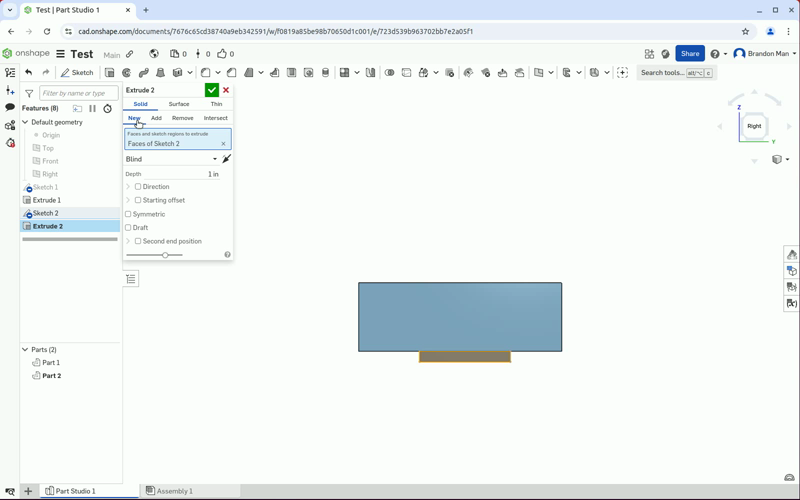
key(tab, 4)
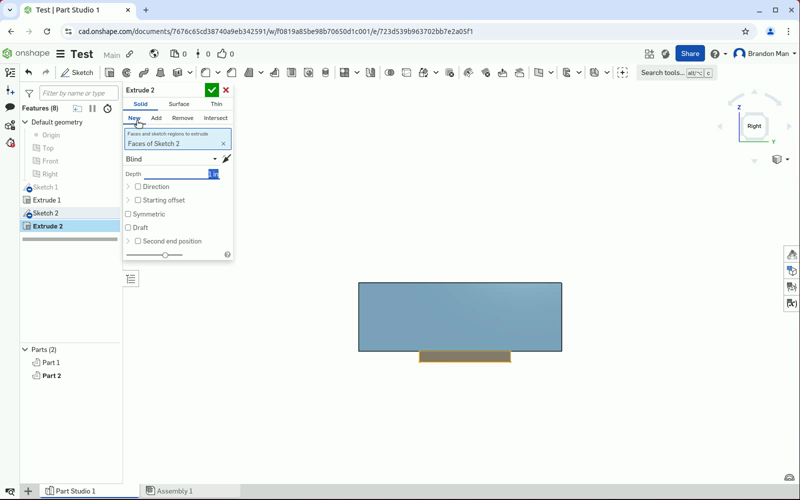
text(2.407)
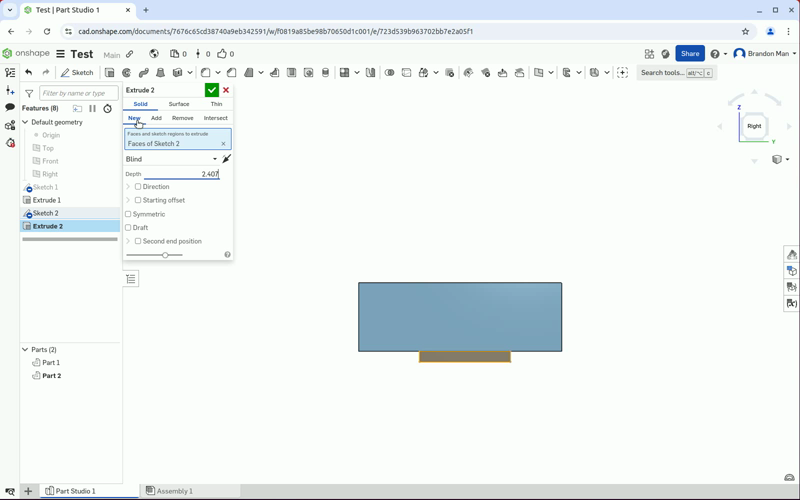
key(enter)
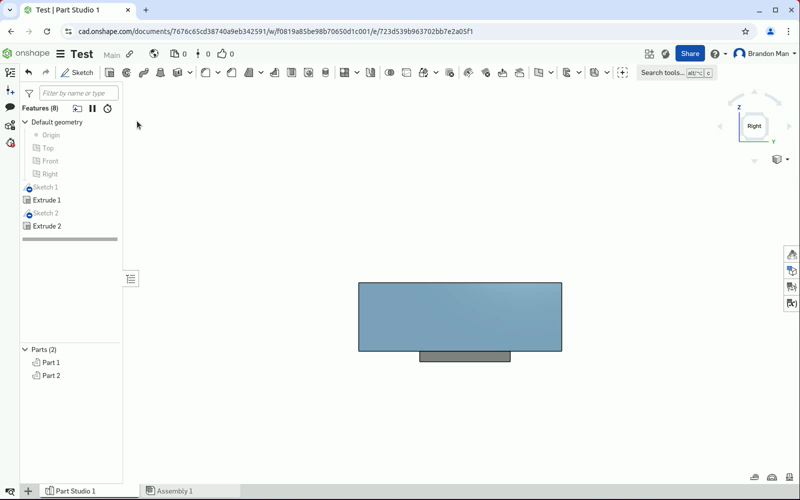
key(shift+h)
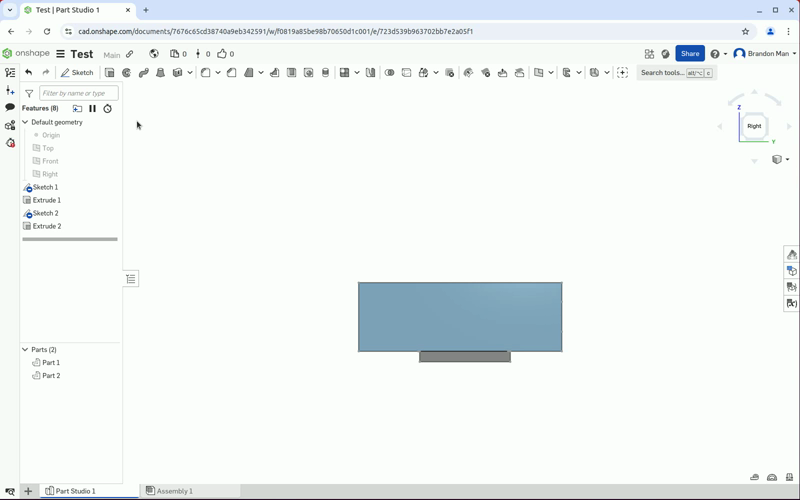
key(shift+h)
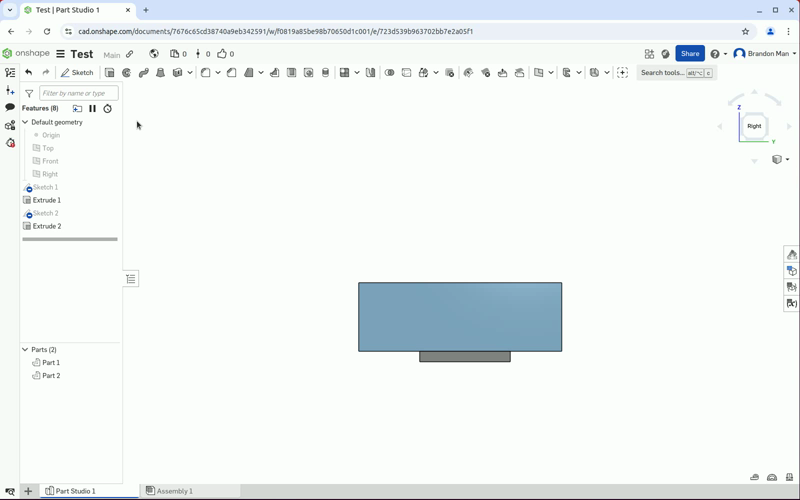
mouse_move(73, 189)
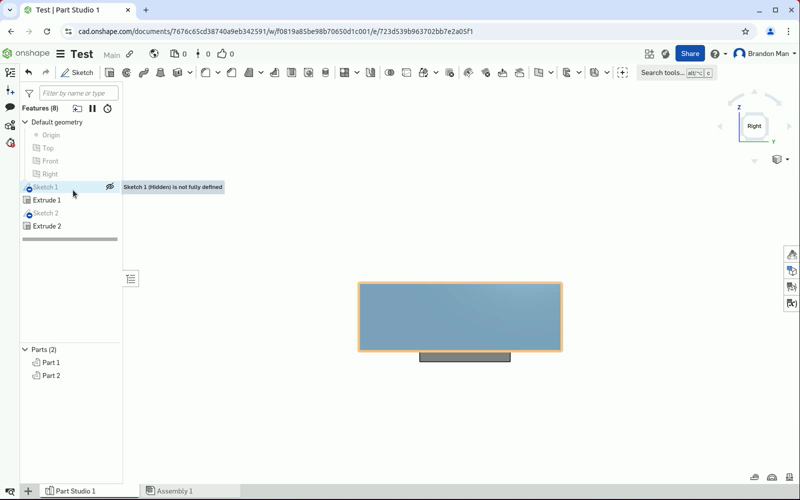
click(73, 189)
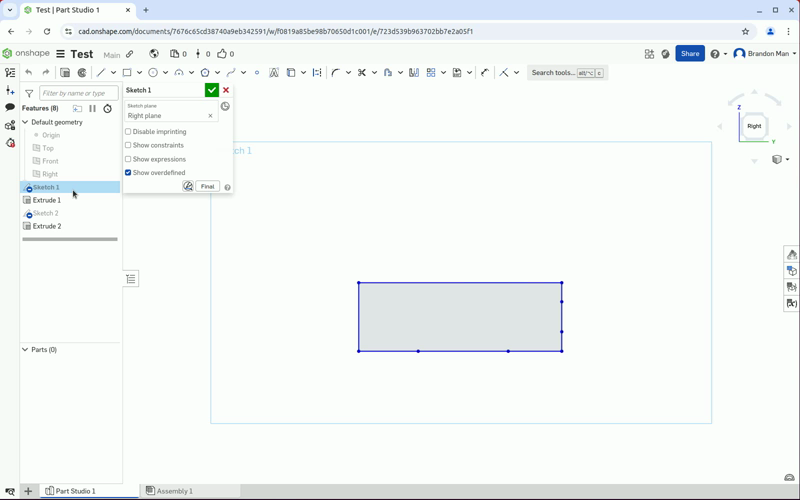
mouse_move(229, 92)
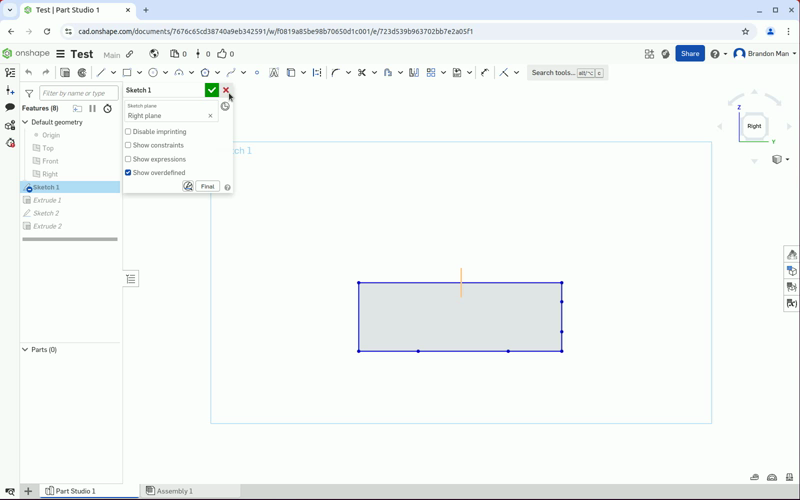
click(229, 92)
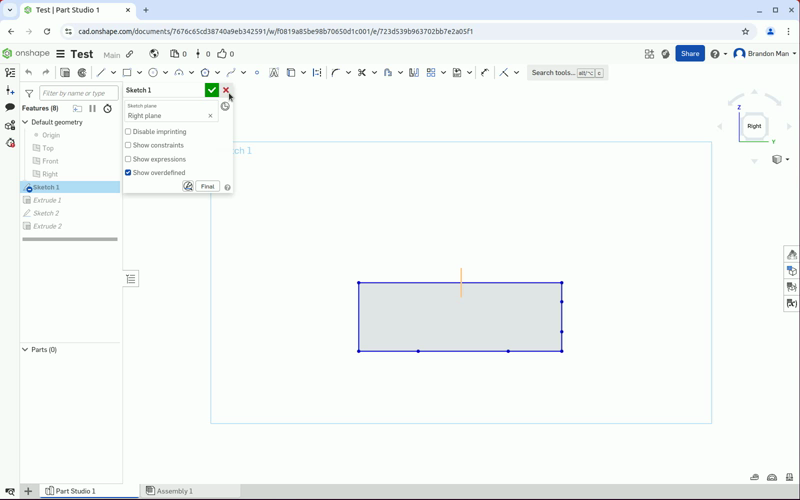
key(shift+s)
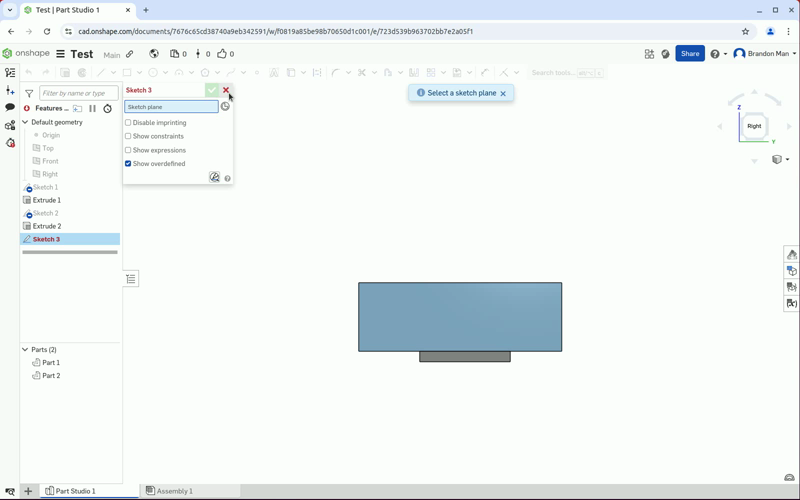
mouse_move(73, 176)
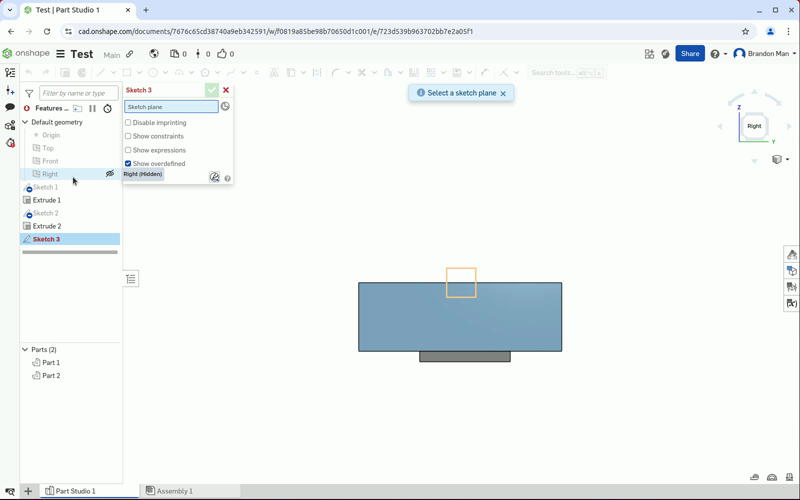
click(73, 176)
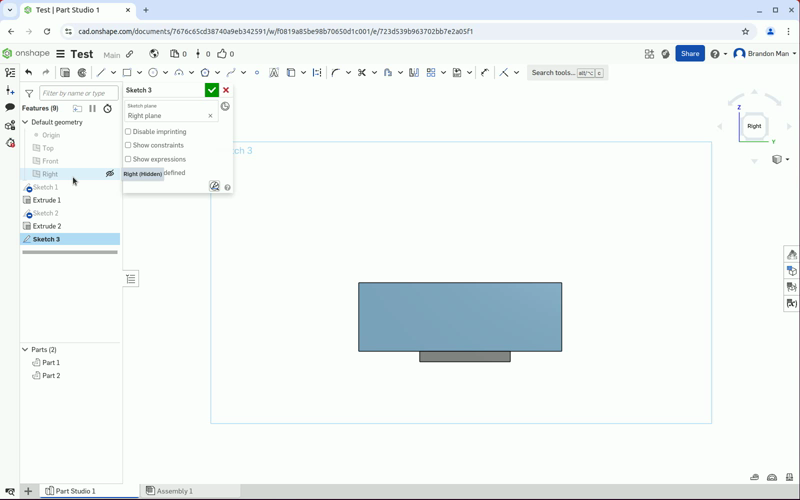
mouse_move(73, 352)
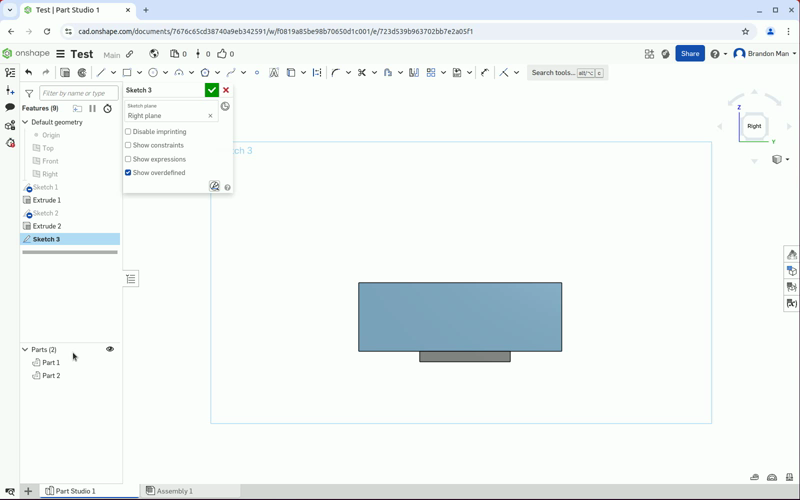
key(y)
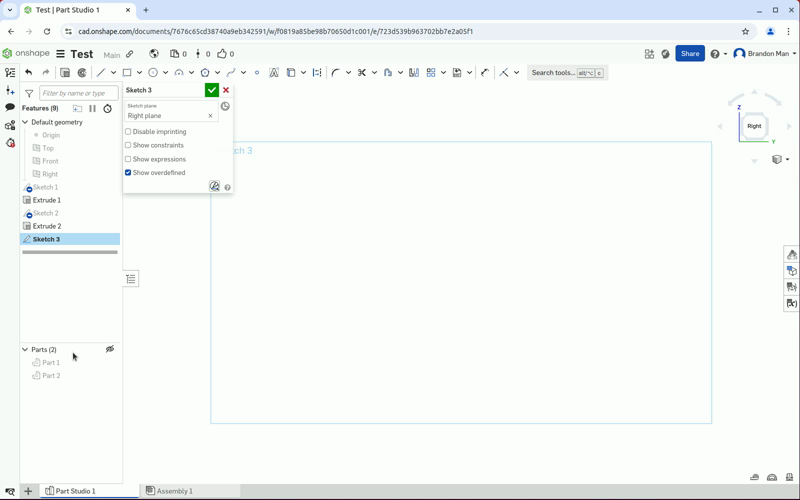
key(l)
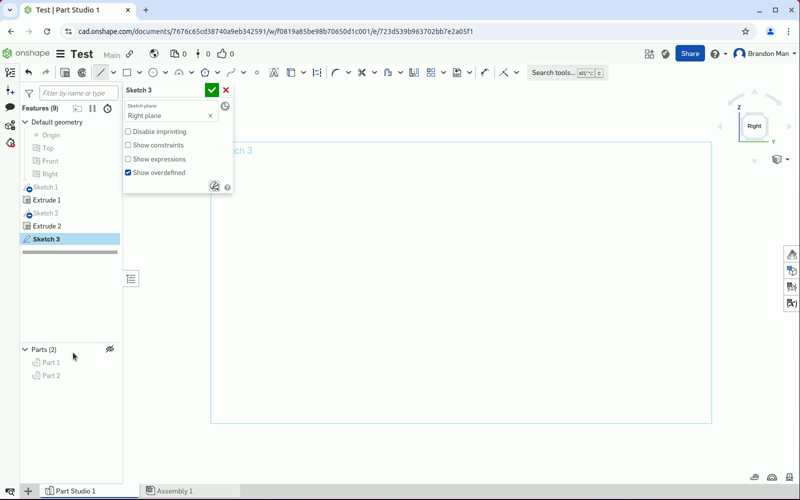
key_down(shift)
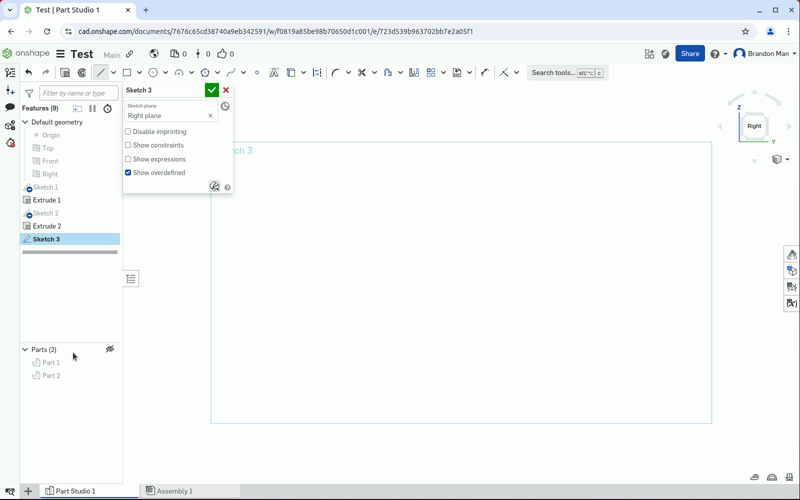
mouse_move(562, 332)
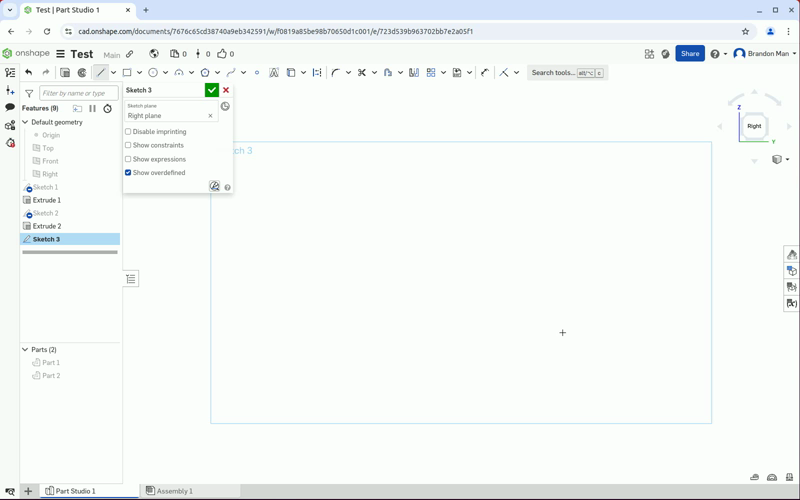
click(562, 332)
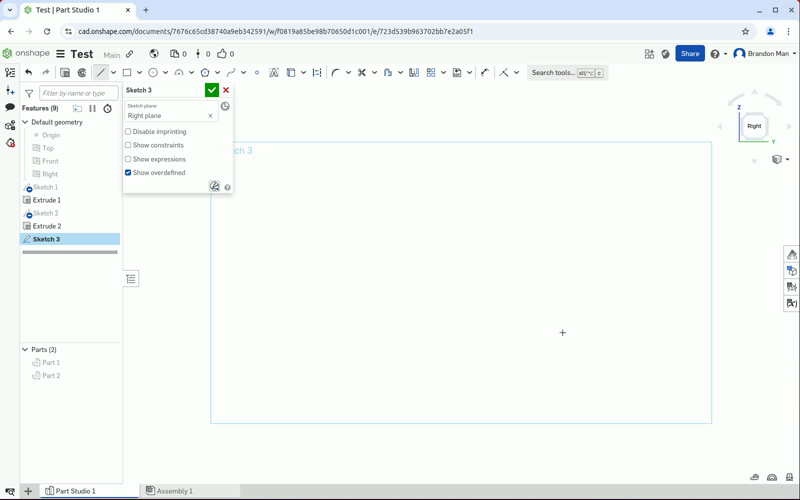
key_up(shift)
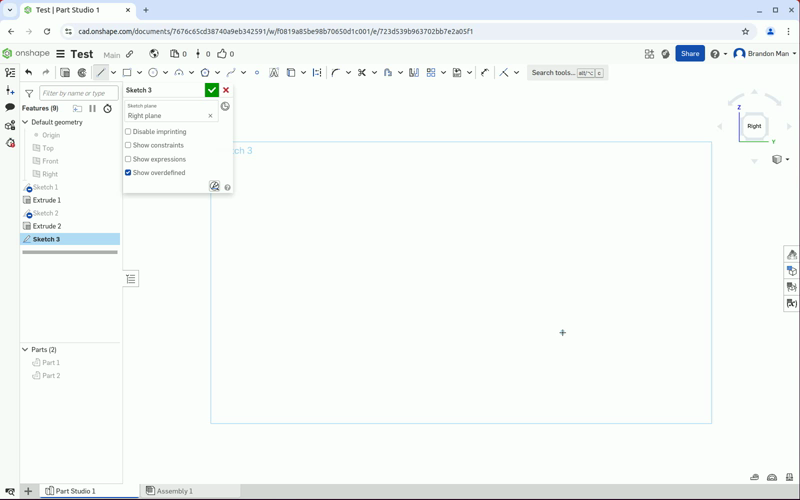
key_down(shift)
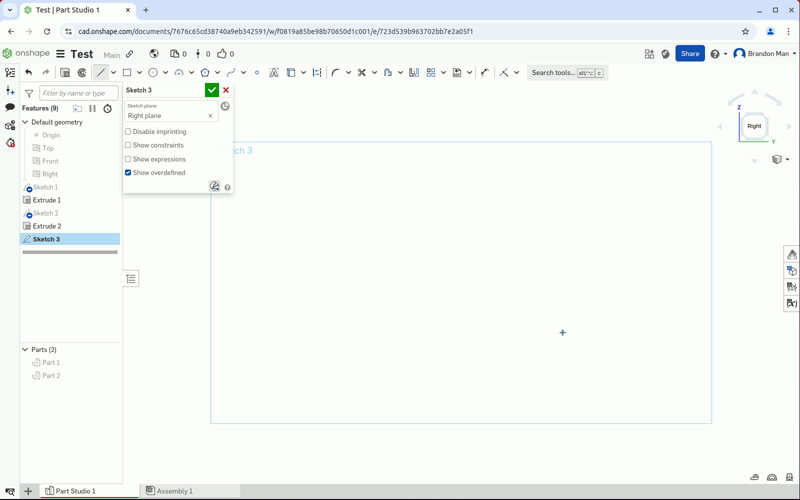
mouse_move(589, 332)
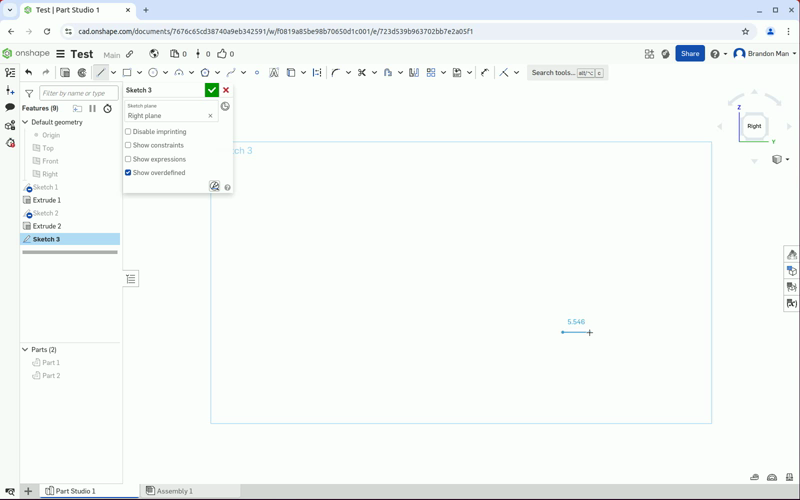
mouse_move(573, 332)
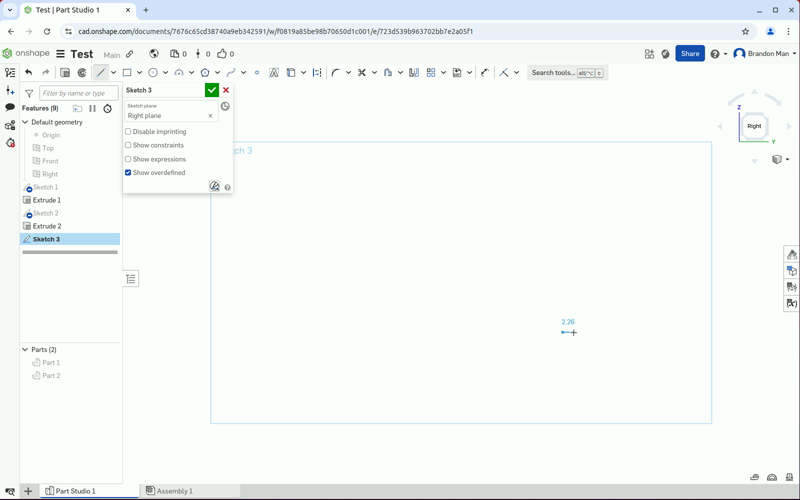
click(573, 332)
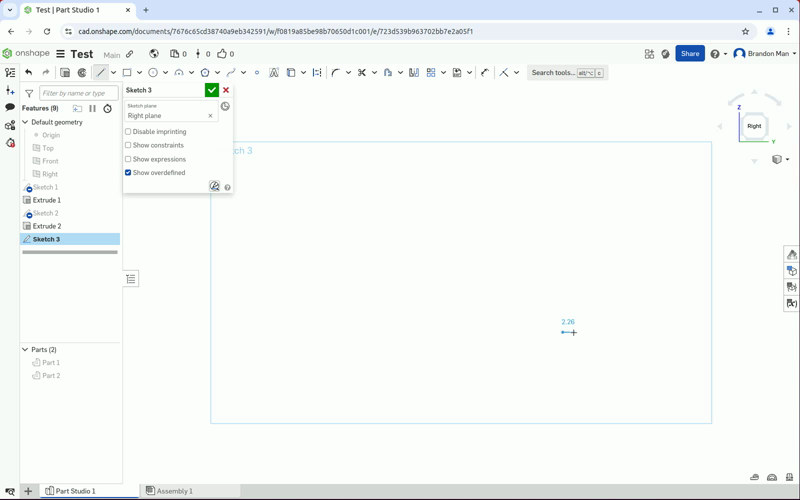
key_up(shift)
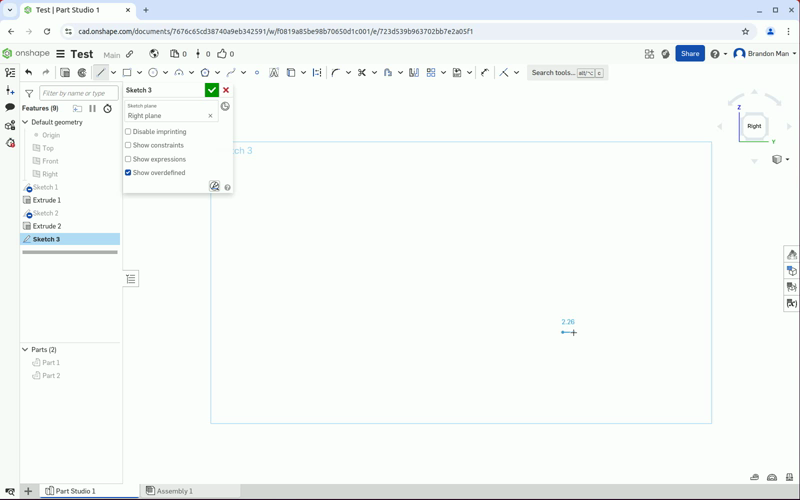
key_down(shift)
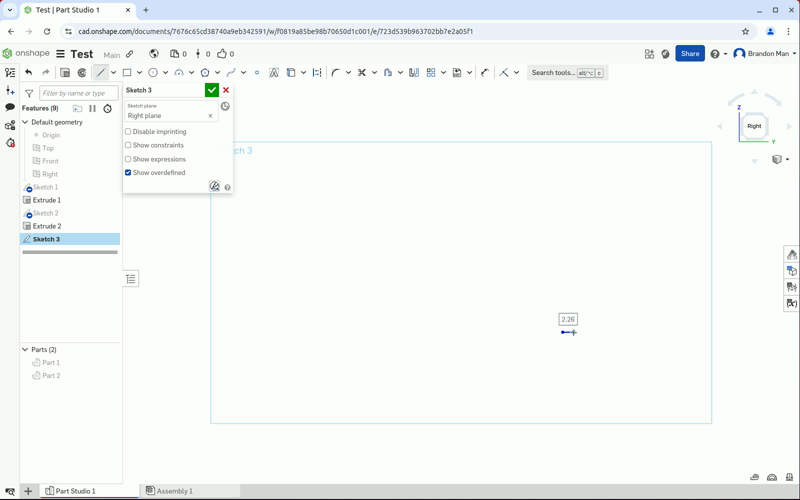
mouse_move(589, 332)
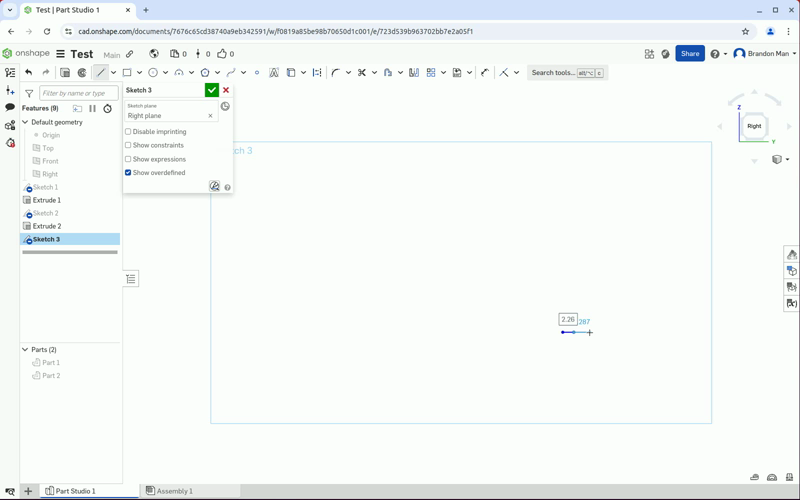
mouse_move(573, 300)
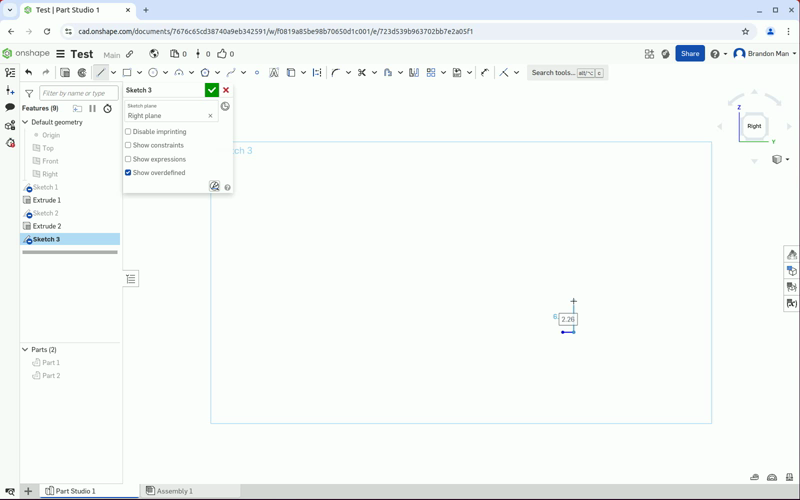
click(573, 300)
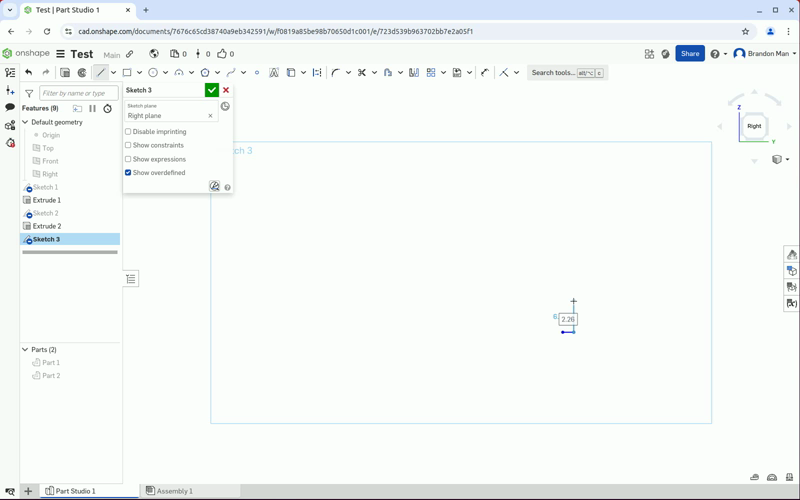
key_up(shift)
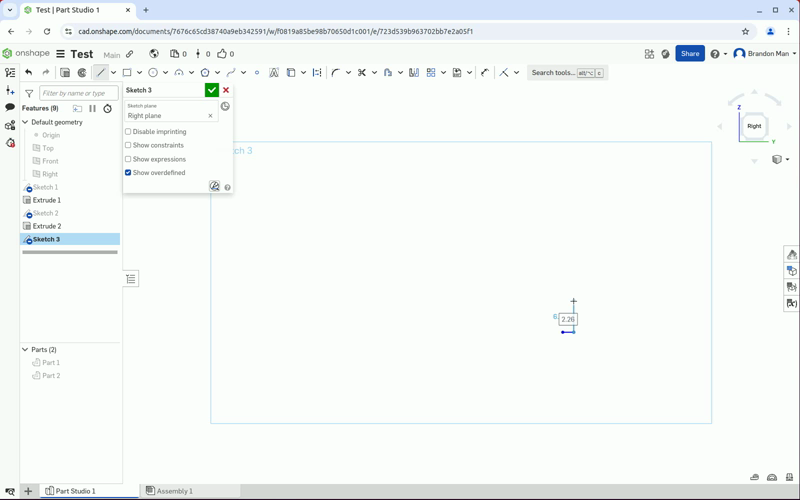
key_down(shift)
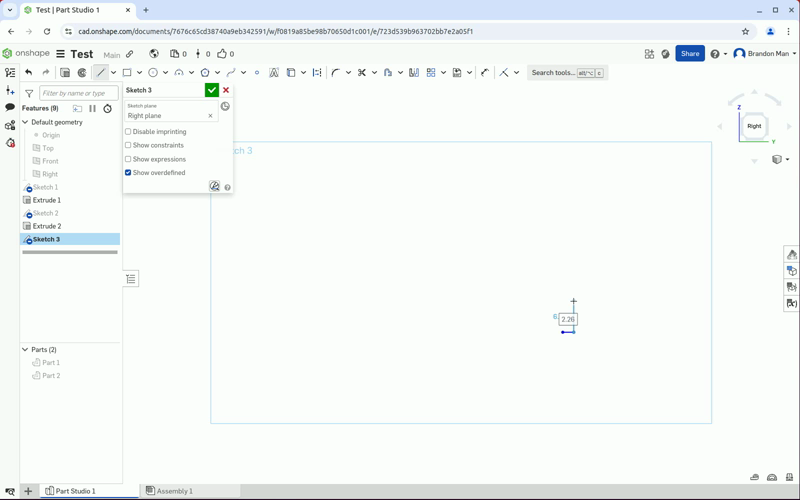
mouse_move(589, 300)
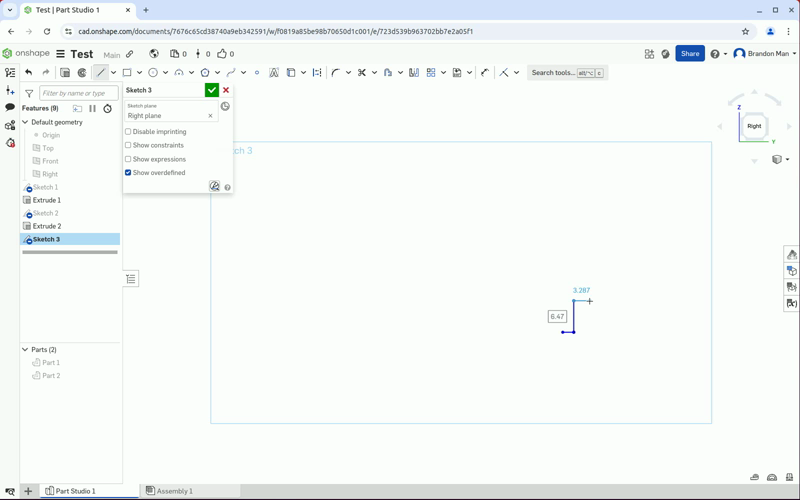
mouse_move(562, 300)
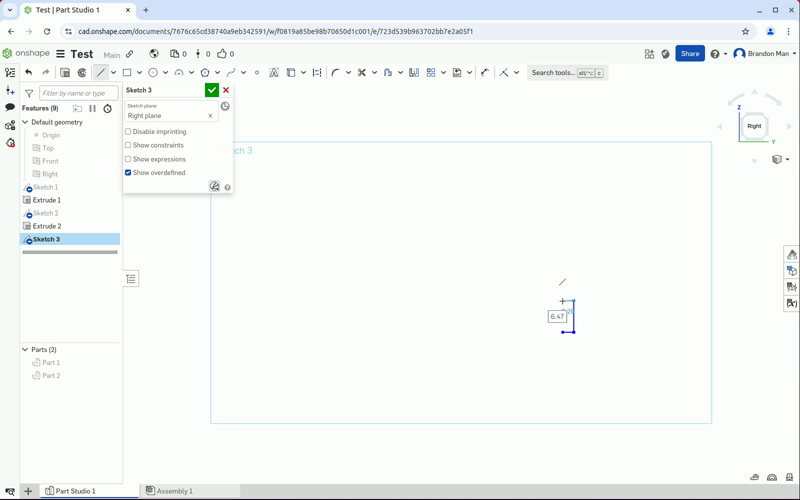
click(562, 300)
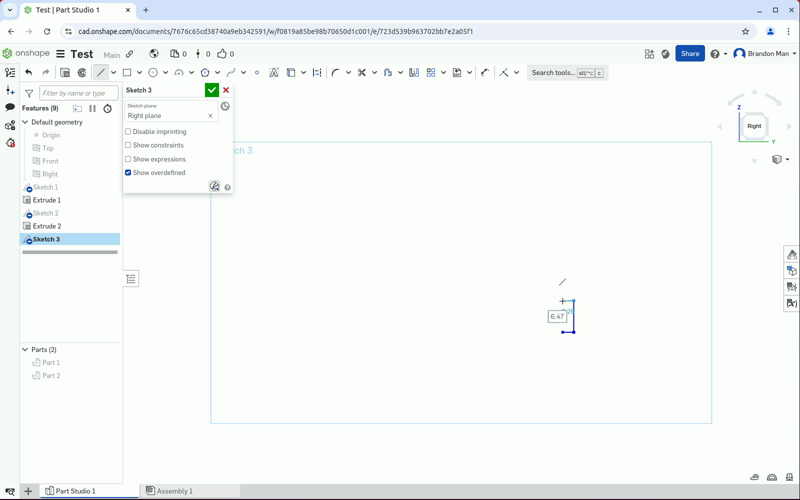
key_up(shift)
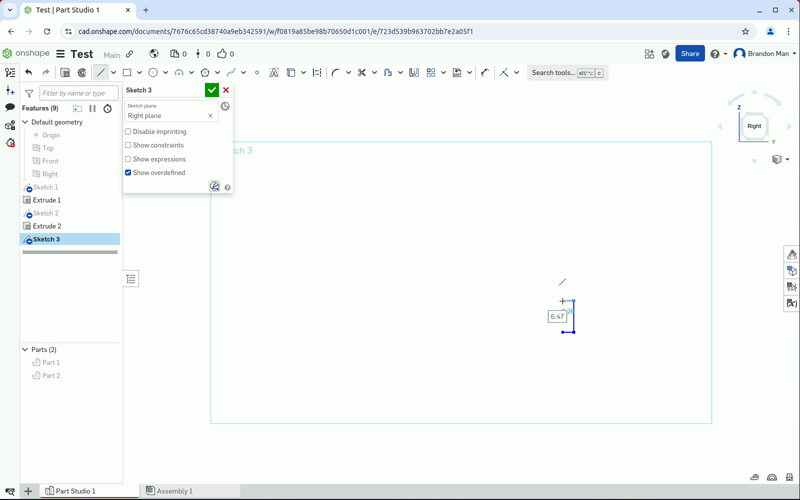
mouse_move(589, 300)
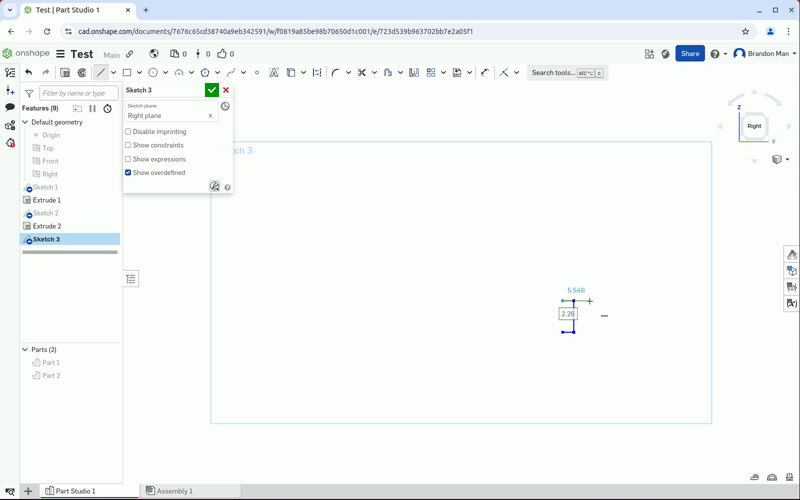
key_down(shift)
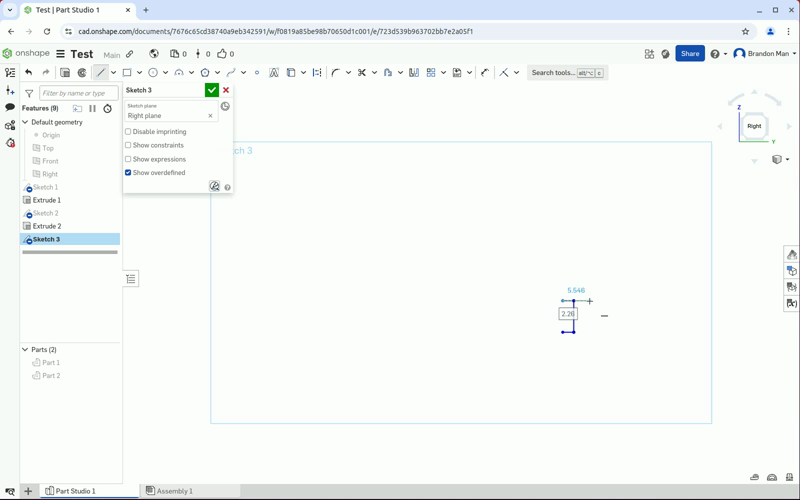
mouse_move(562, 332)
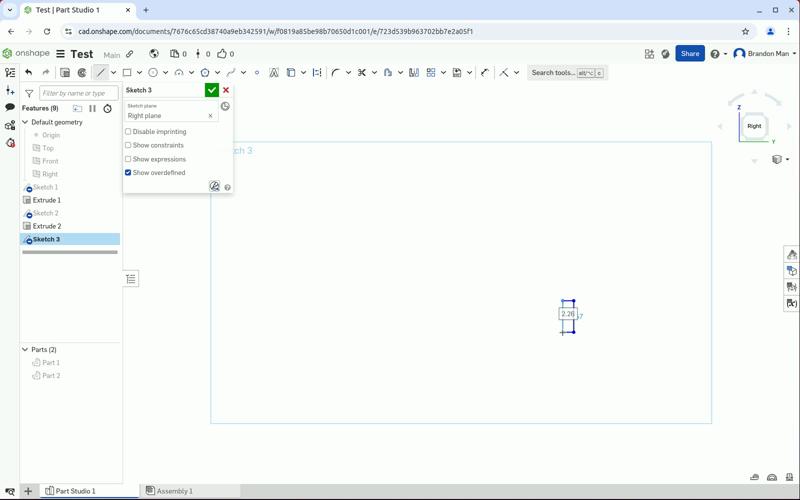
key_up(shift)
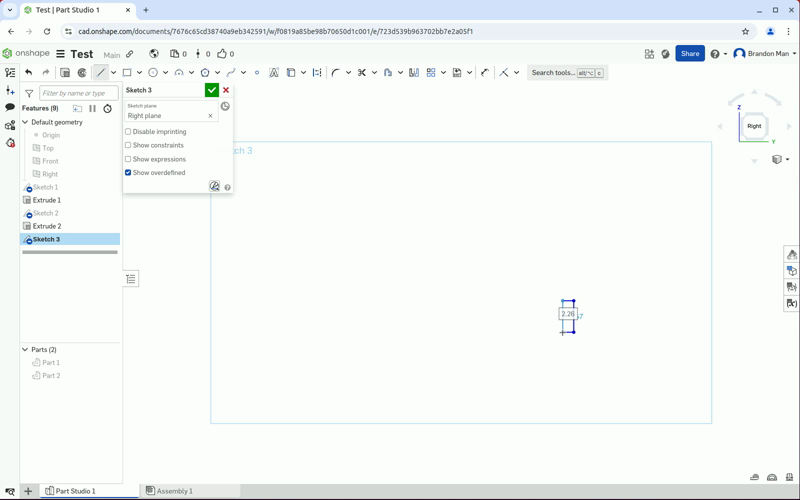
click(562, 332)
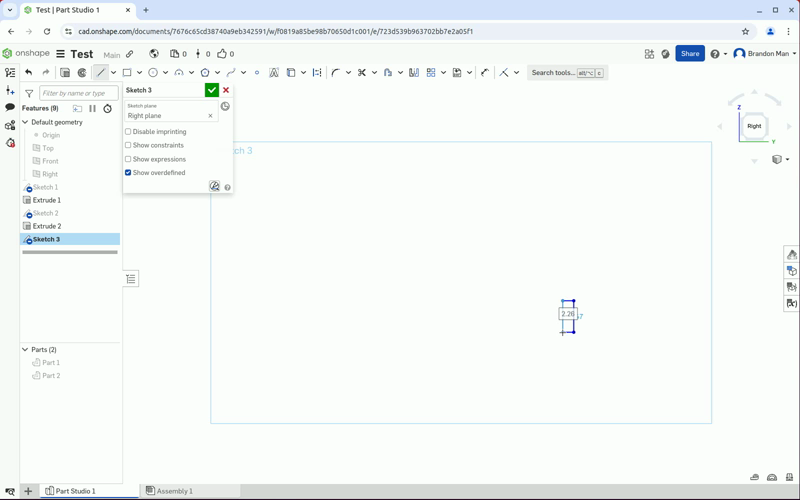
key(esc)
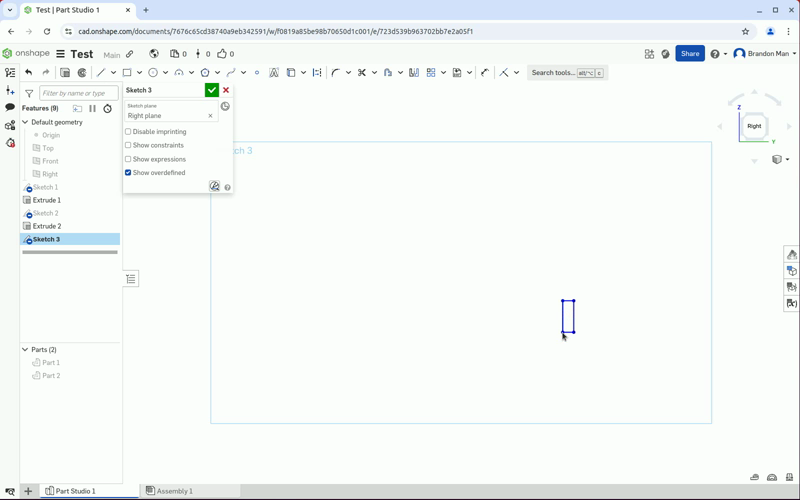
mouse_move(565, 312)
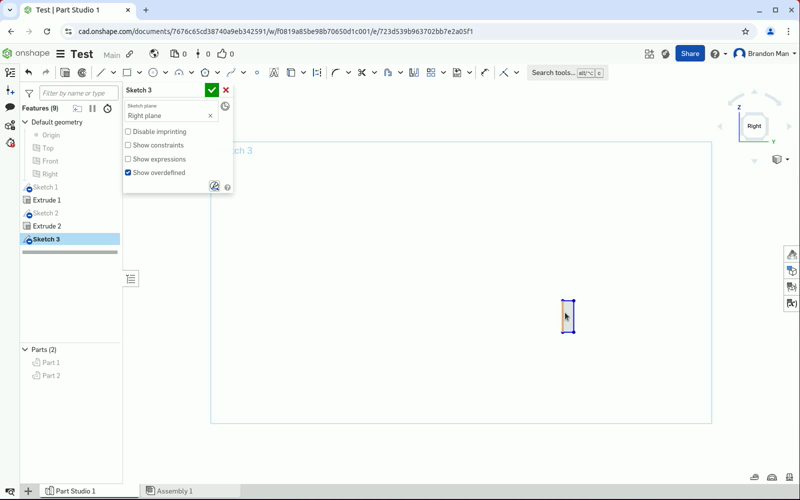
scroll(6)
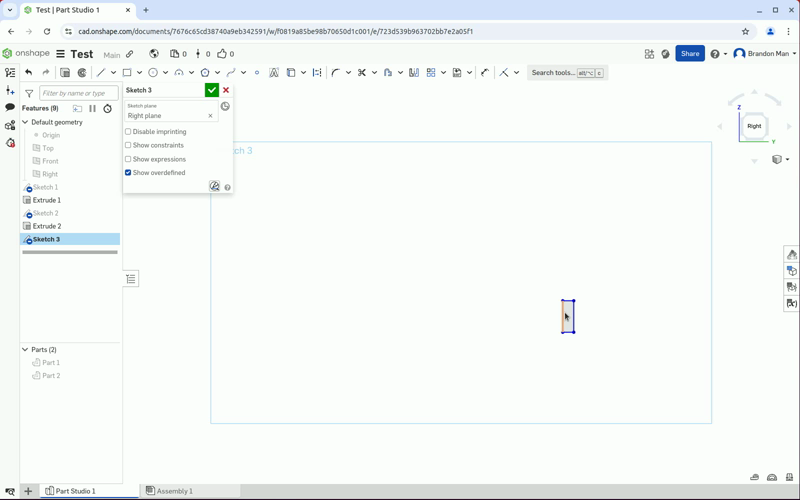
scroll(6)
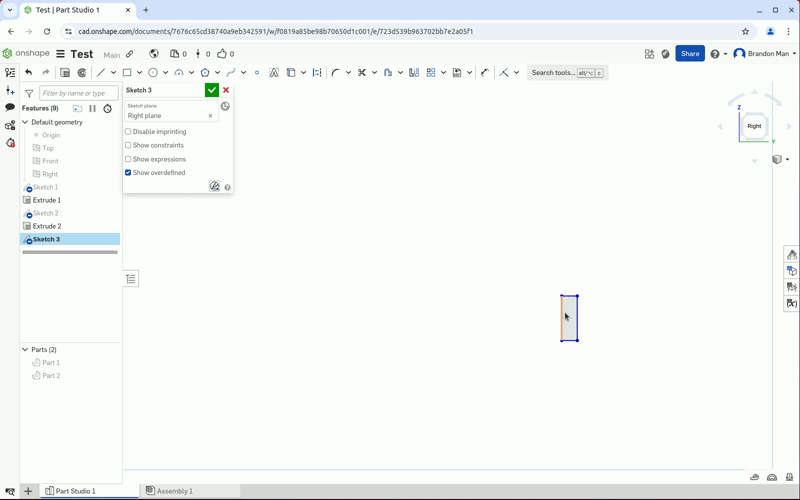
scroll(6)
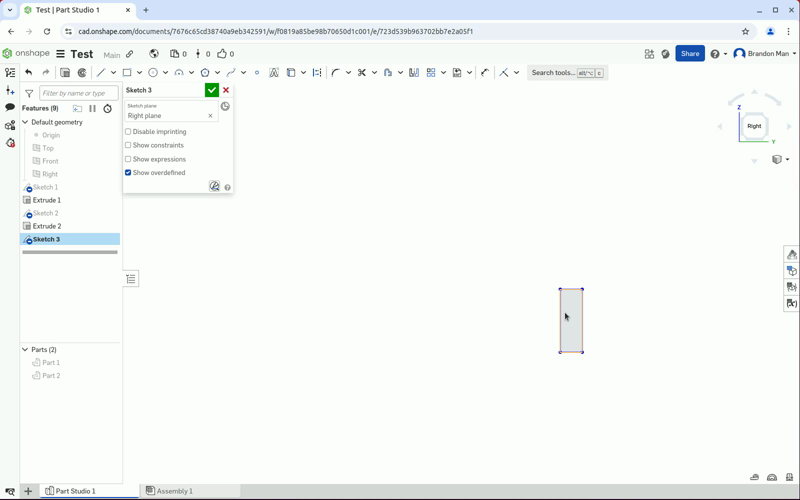
scroll(6)
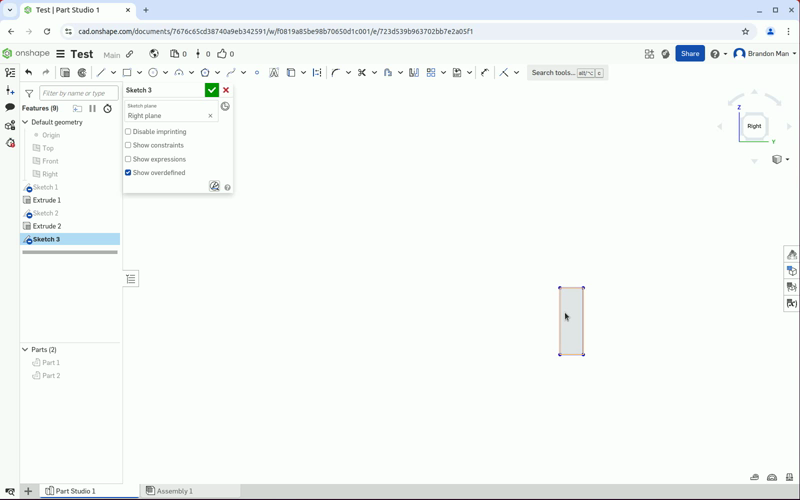
scroll(6)
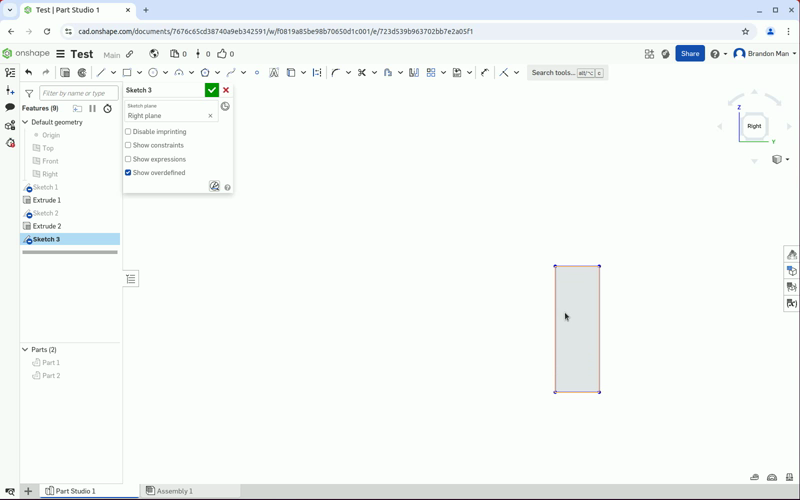
scroll(6)
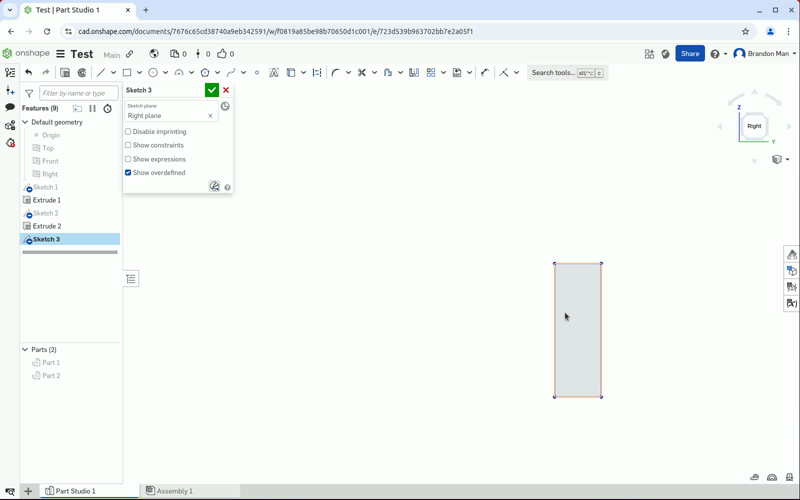
scroll(6)
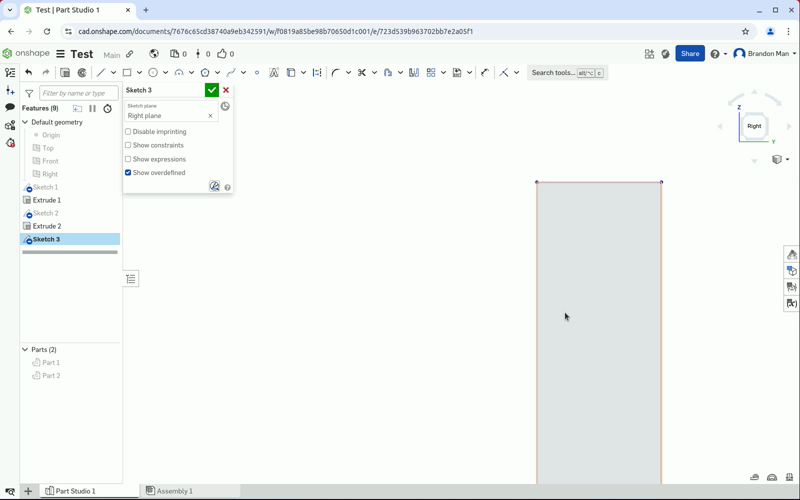
click(565, 312)
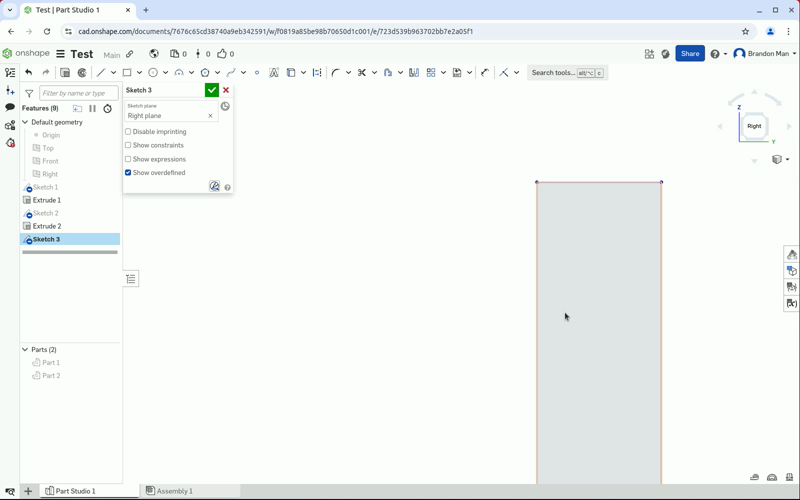
scroll(-6)
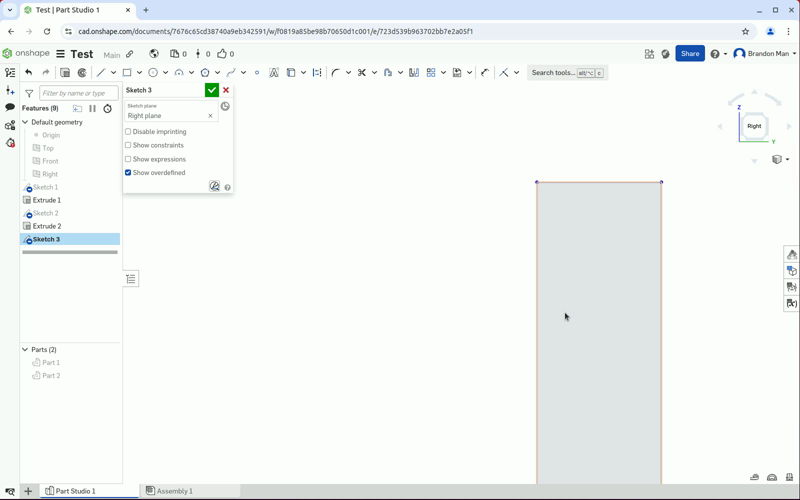
scroll(-6)
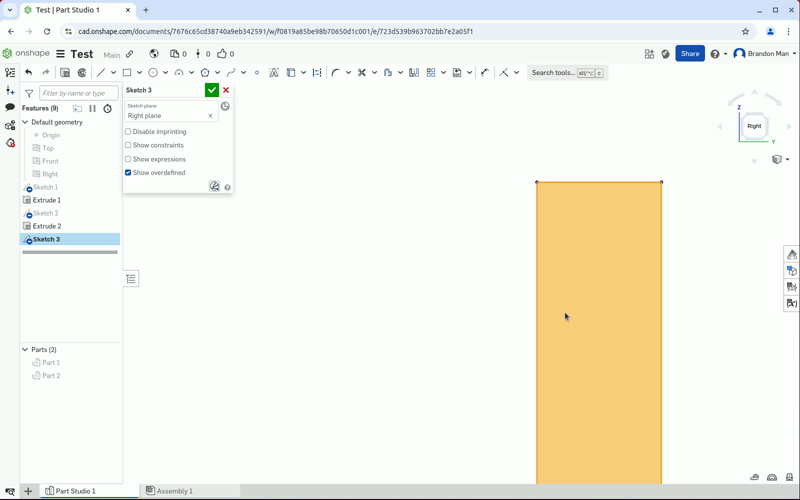
scroll(-6)
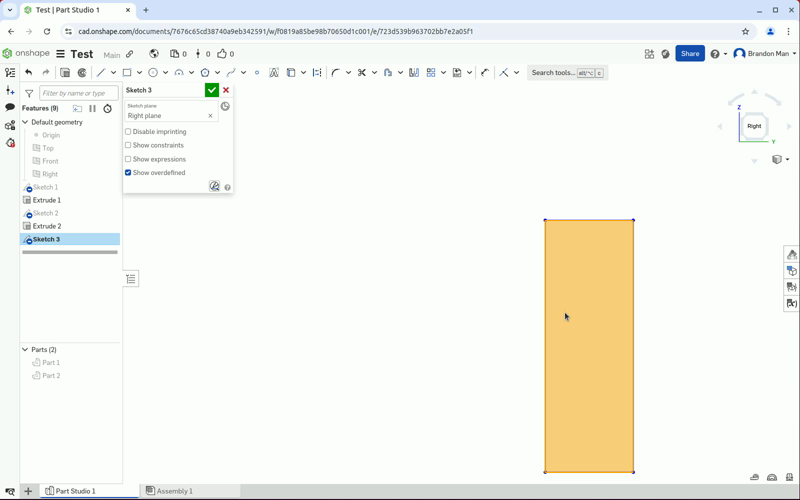
scroll(-6)
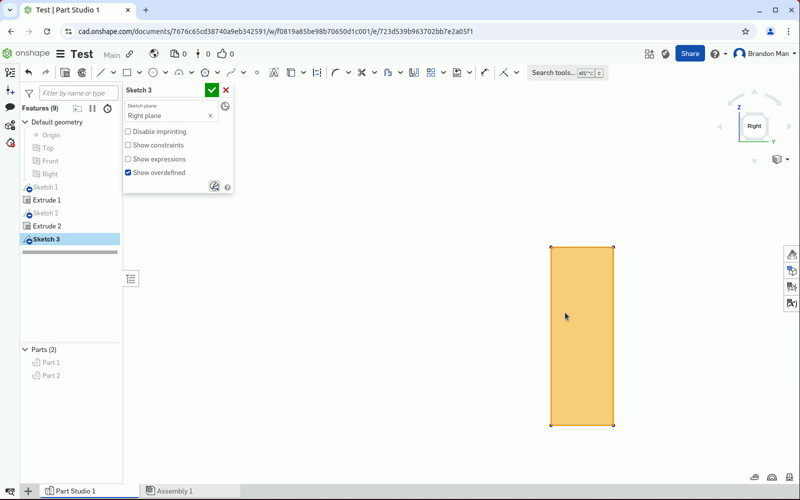
scroll(-6)
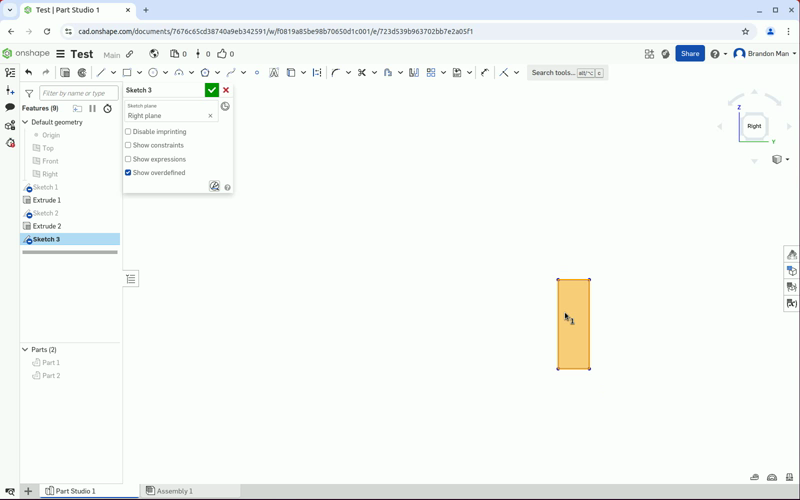
scroll(-6)
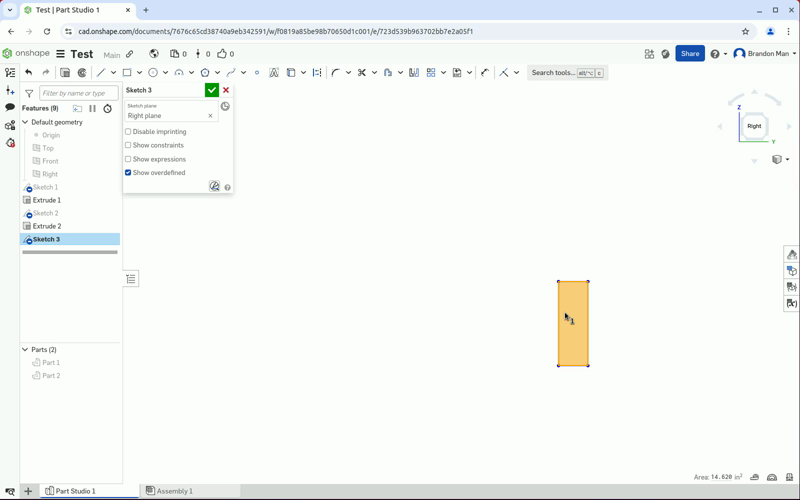
scroll(-6)
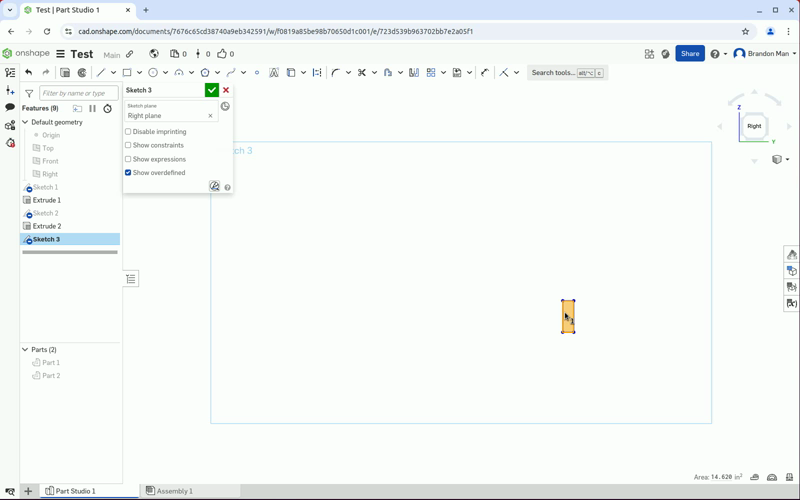
mouse_move(73, 352)
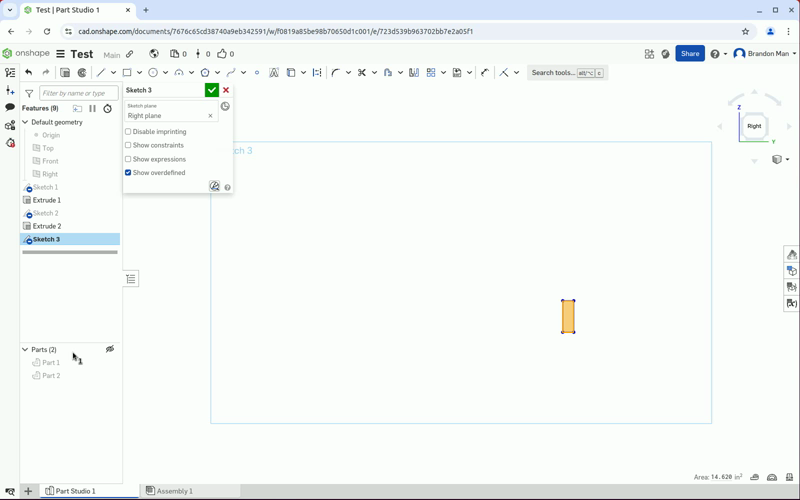
key(shift+y)
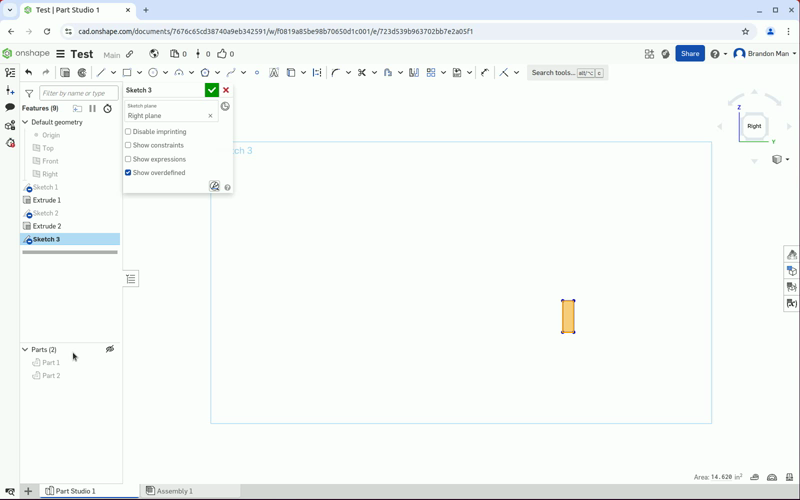
key(shift+e)
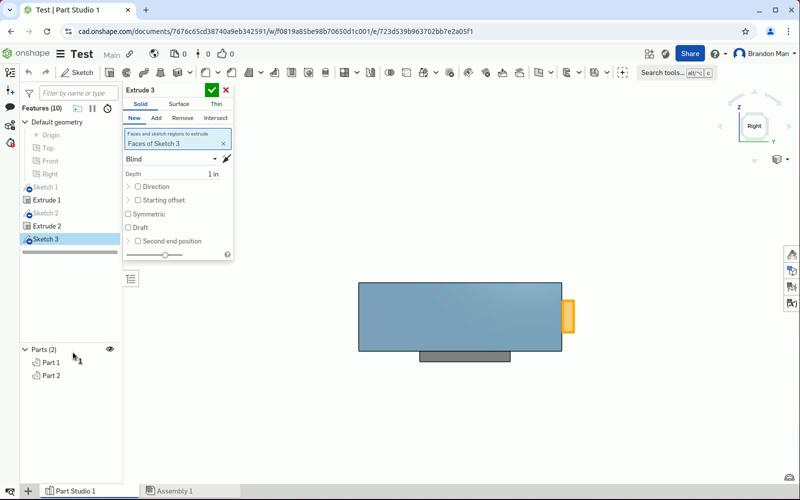
mouse_move(143, 106)
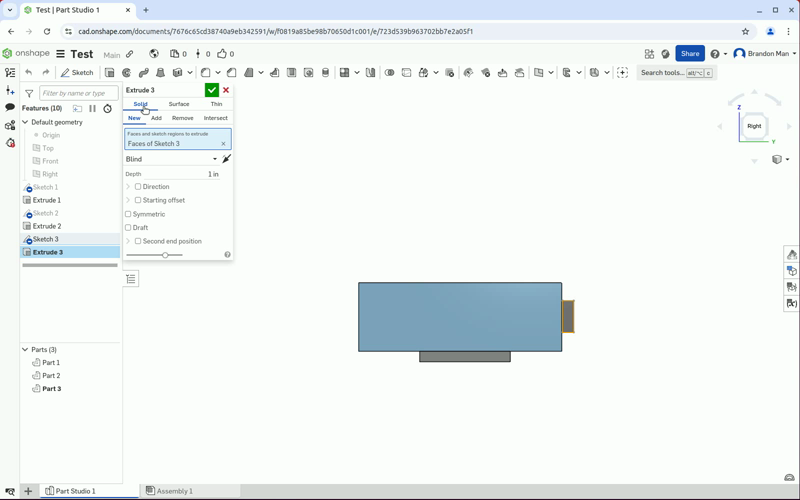
click(143, 106)
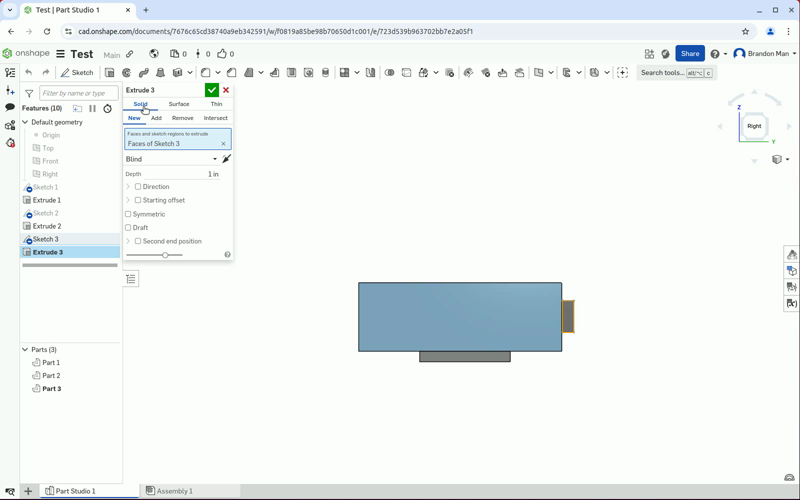
mouse_move(137, 120)
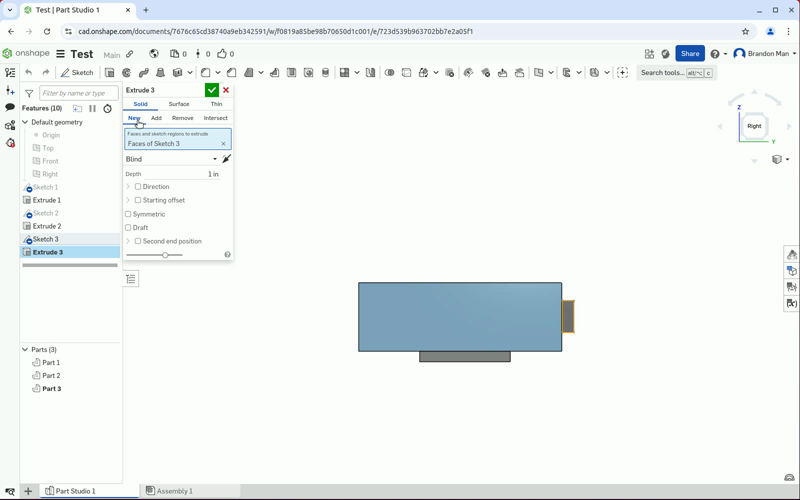
click(137, 120)
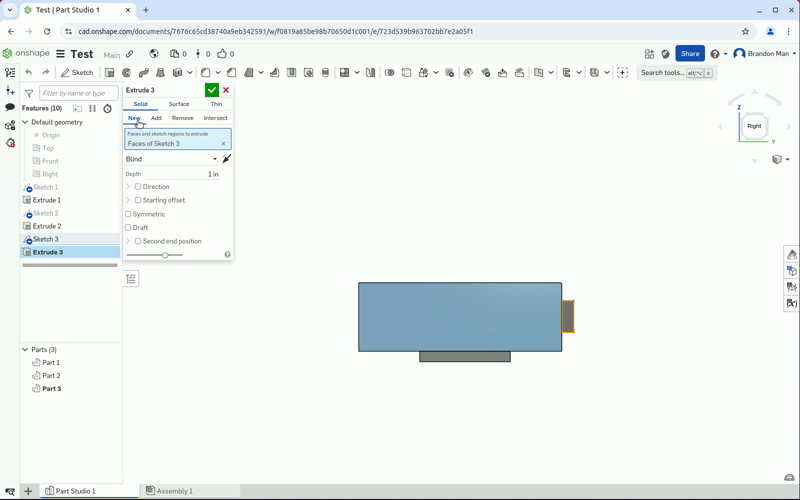
key(tab, 4)
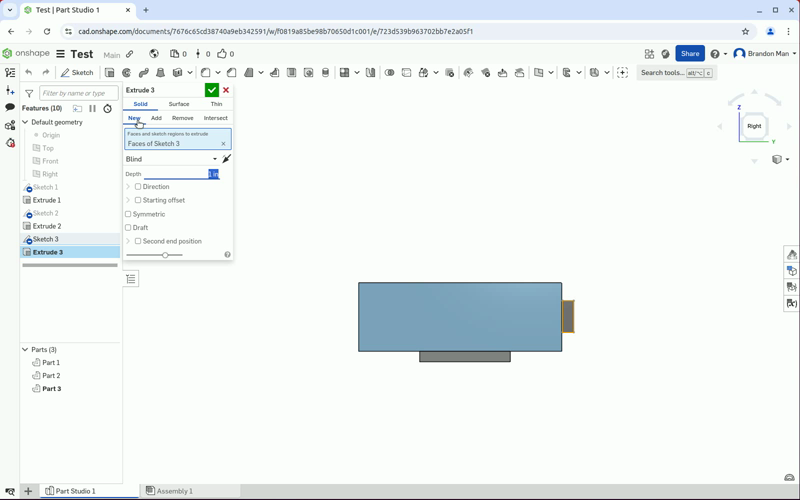
text(2.407)
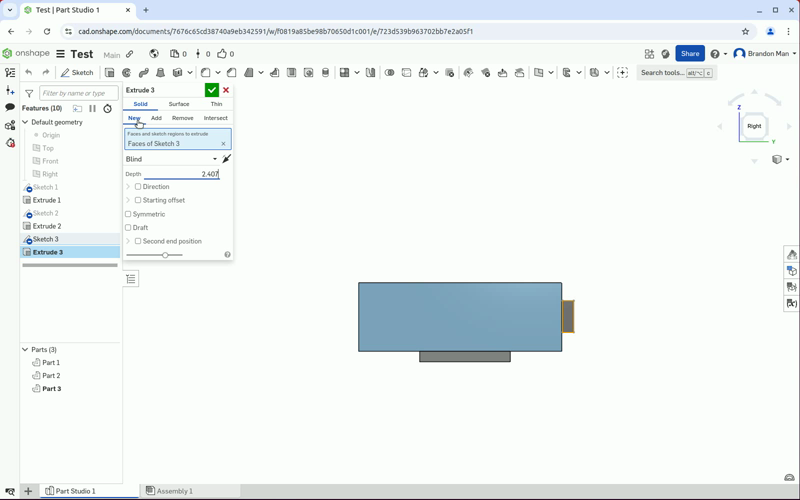
key(enter)
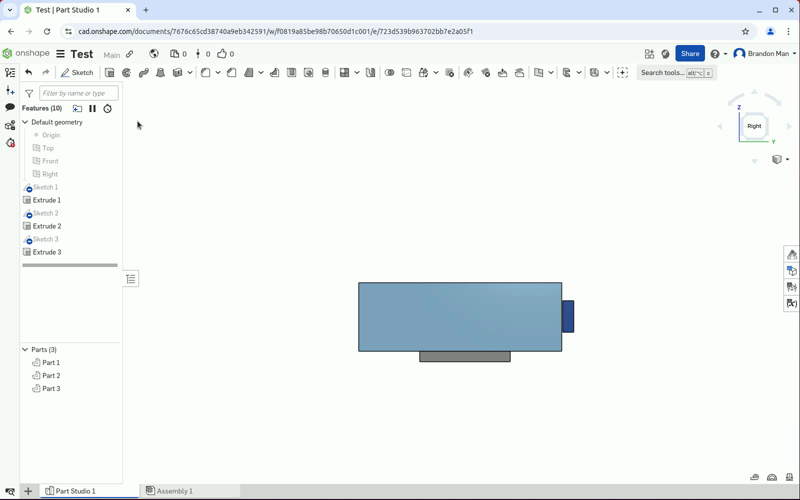
key(shift+h)
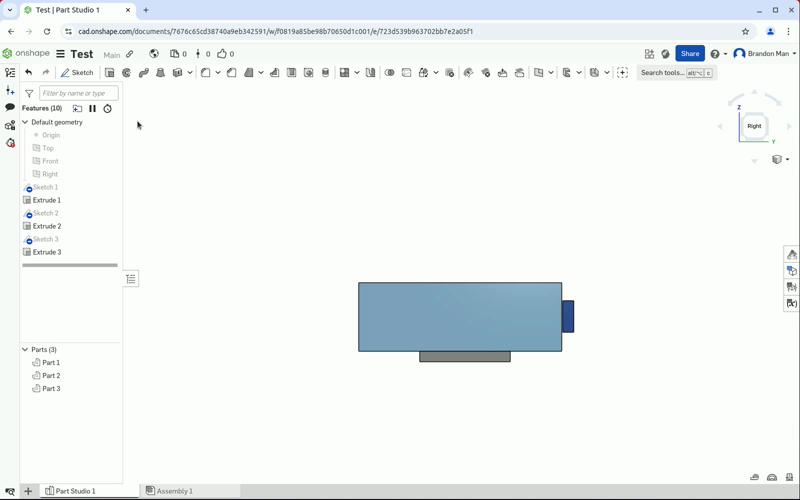
key(shift+h)
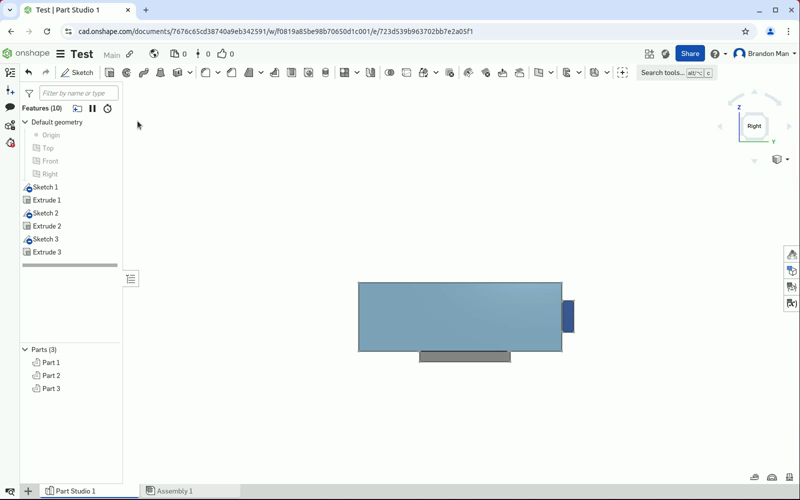
key(shift+7)
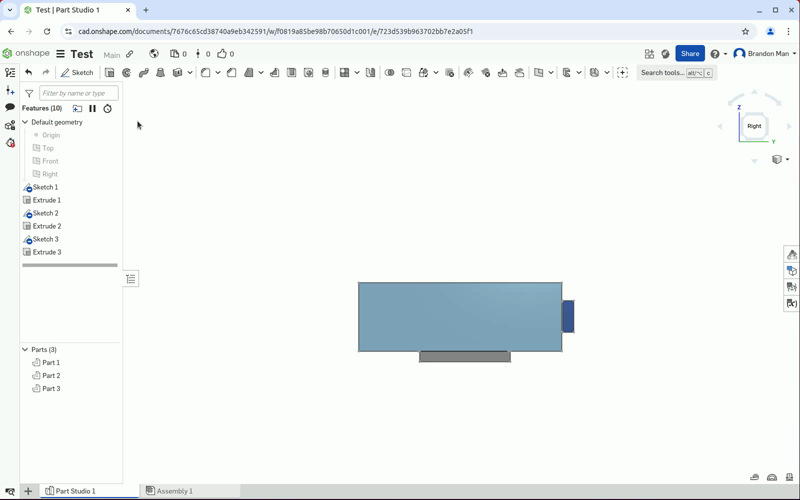
key(right, 2)
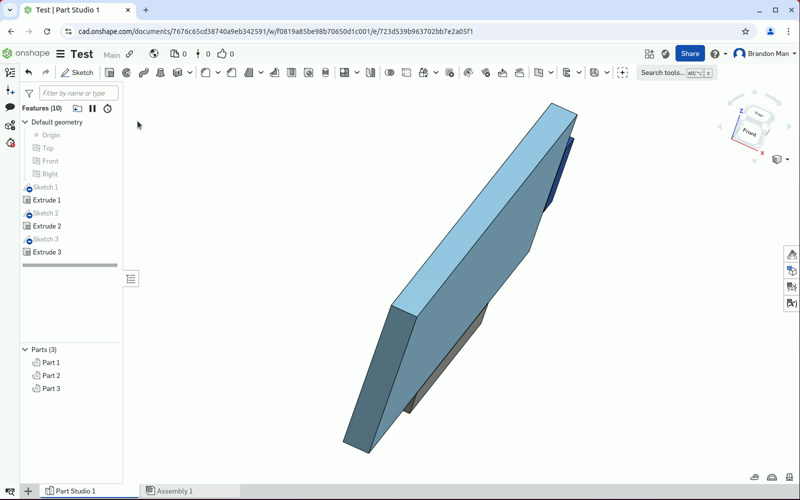
key(down, 2)
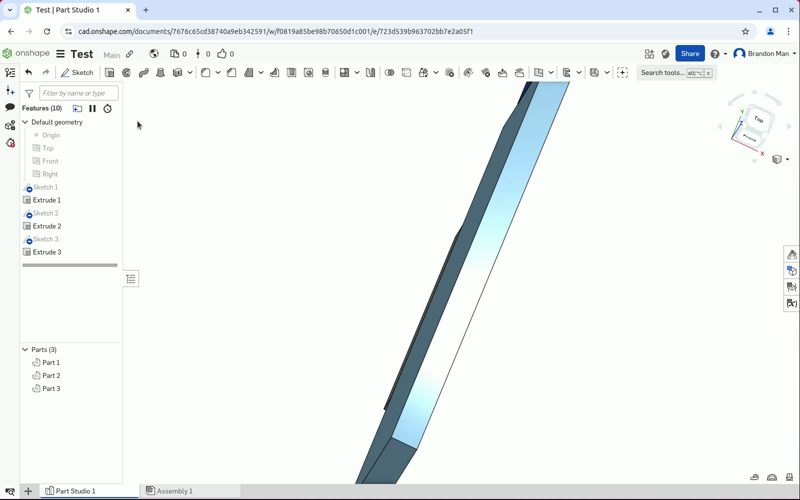
key(up, 2)
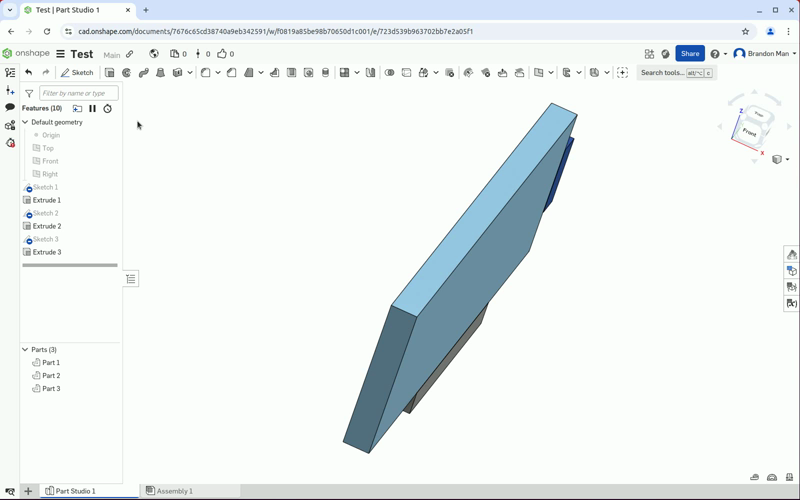
key(left, 2)
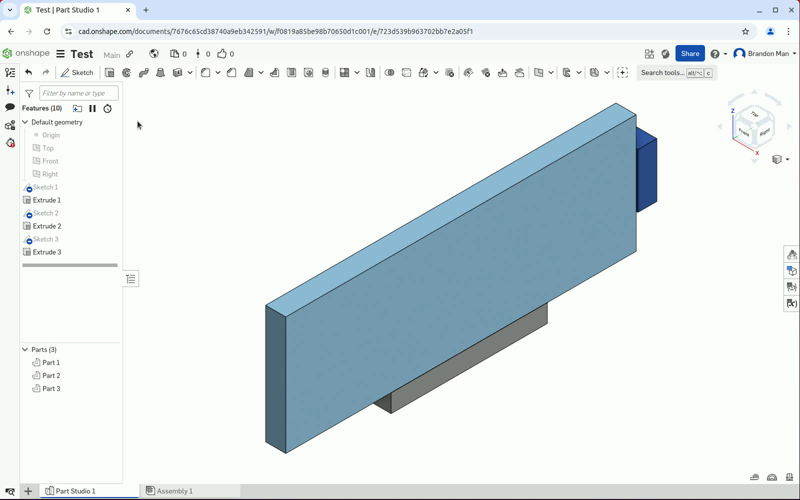
mouse_move(73, 189)
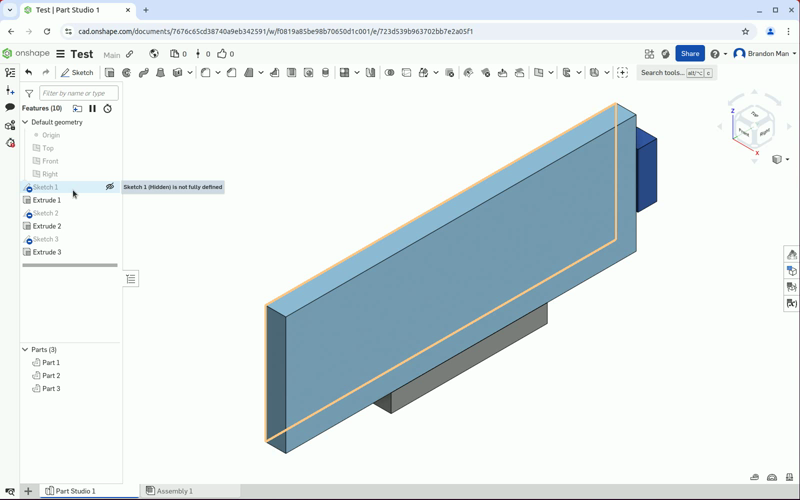
click(73, 189)